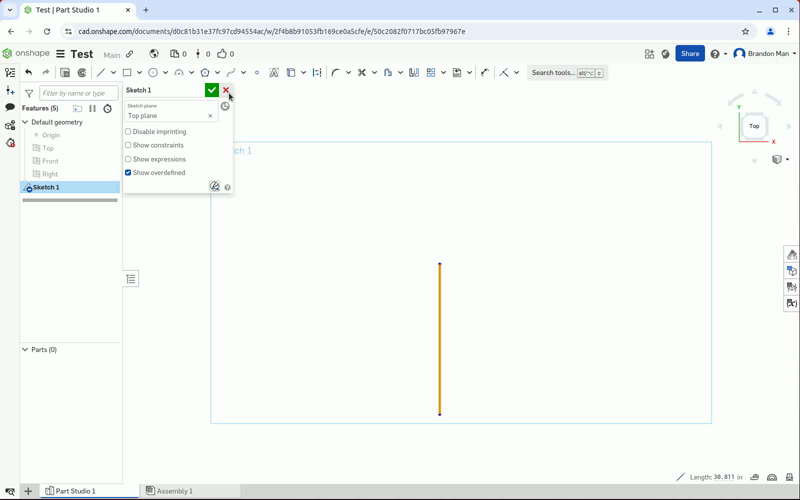
key(shift+h)
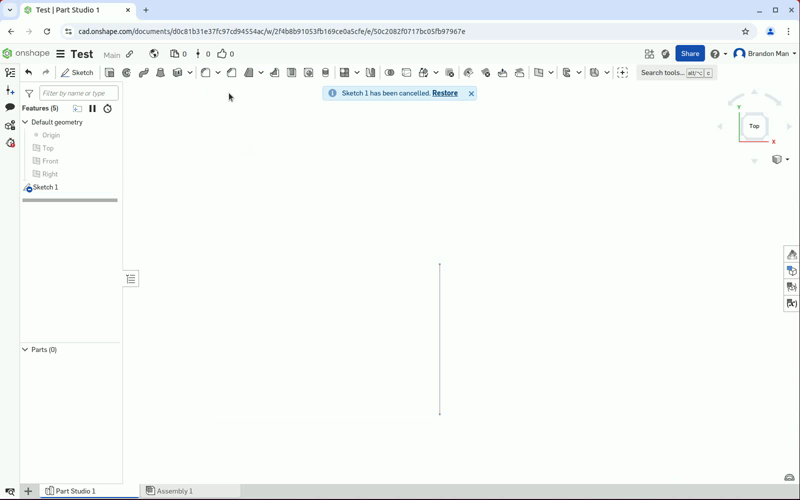
key(shift+s)
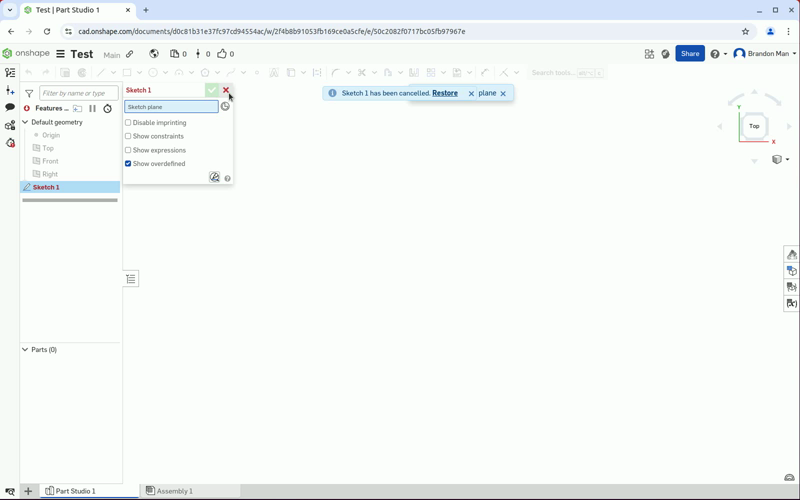
mouse_move(73, 150)
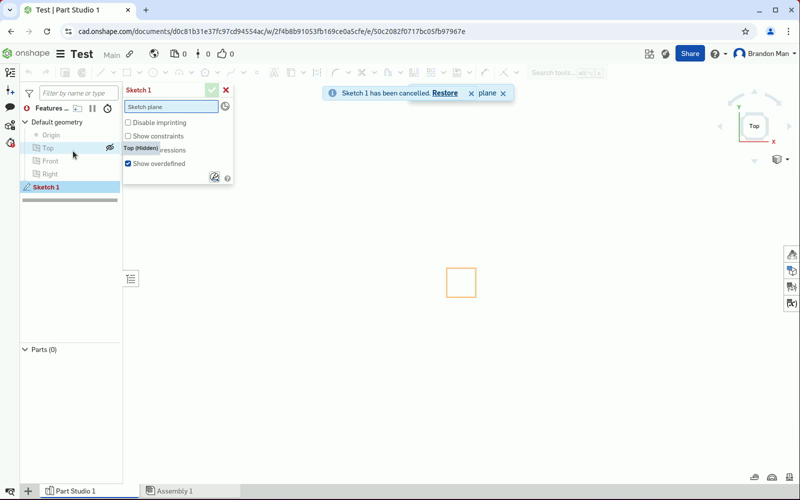
click(73, 150)
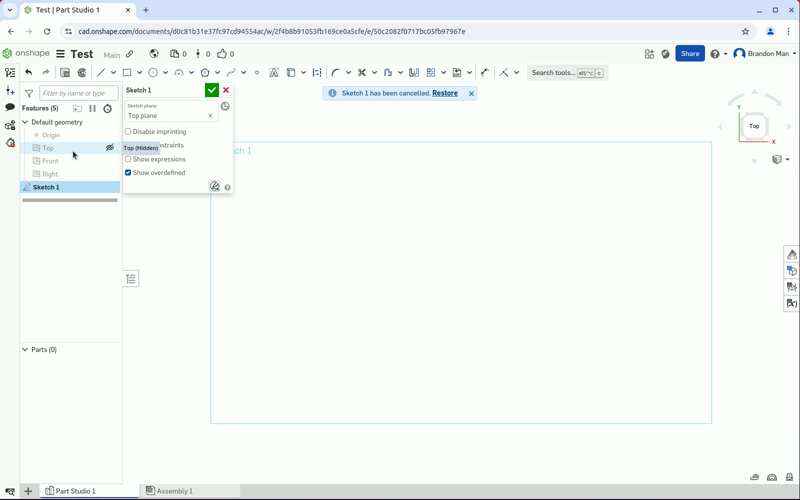
mouse_move(73, 352)
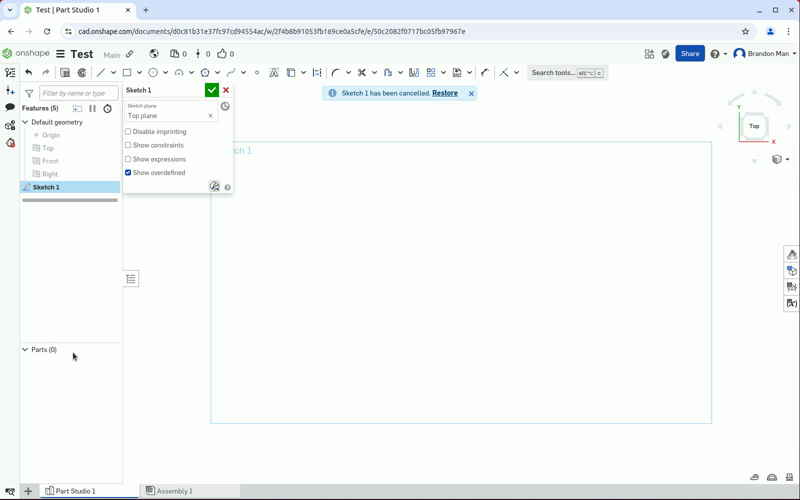
key(y)
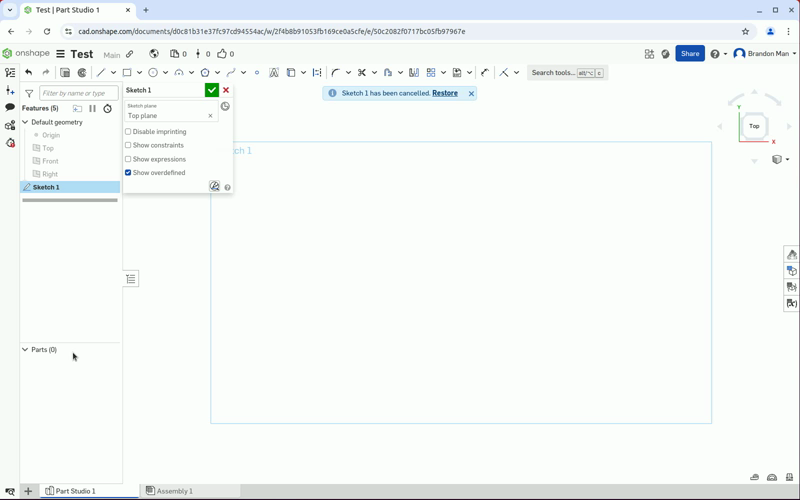
key(c)
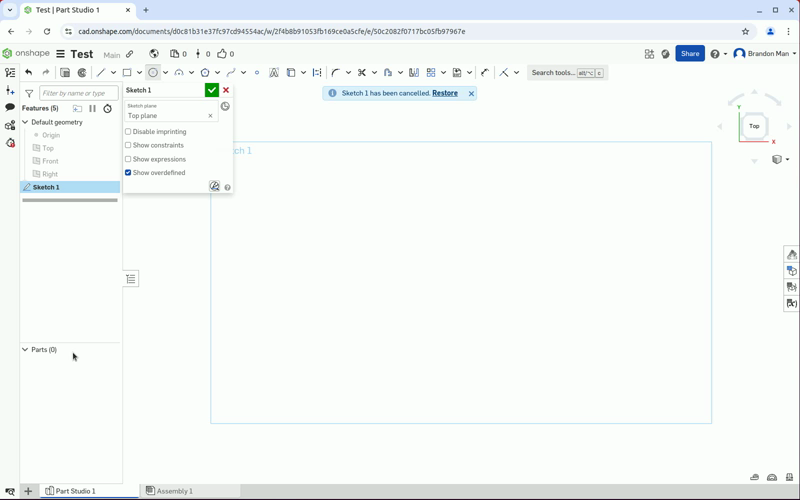
key_down(shift)
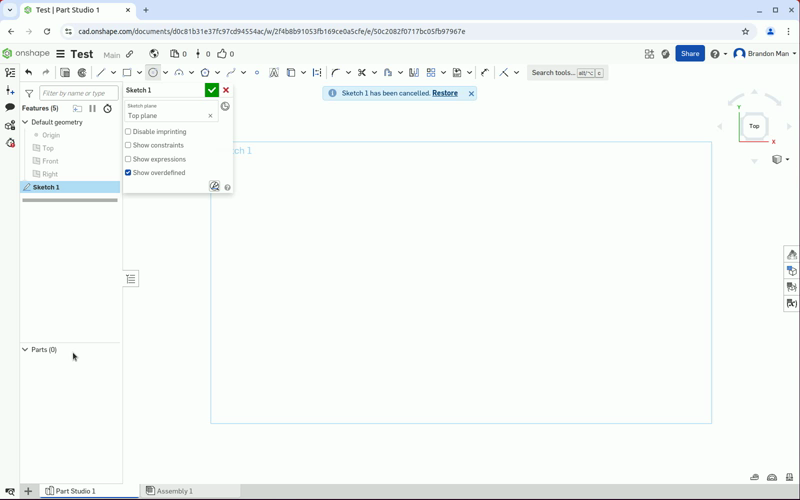
mouse_move(401, 282)
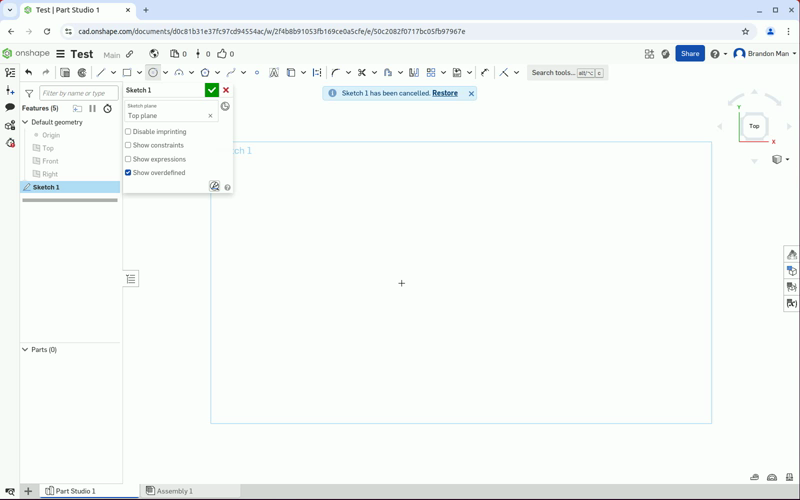
click(401, 282)
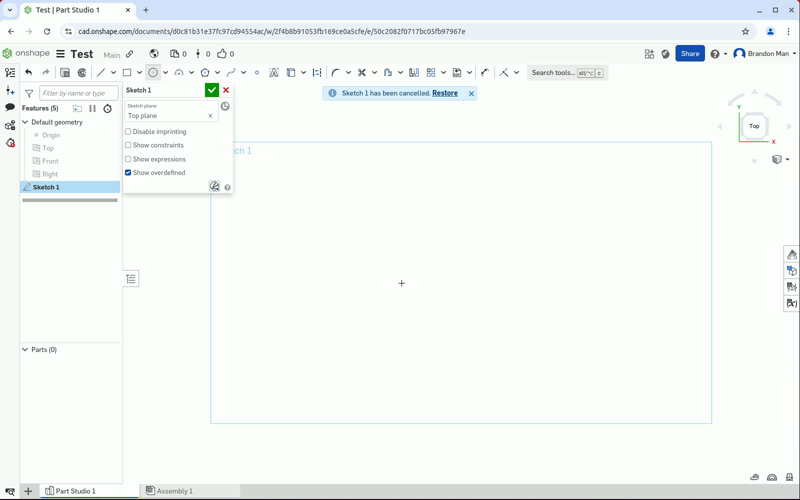
key_up(shift)
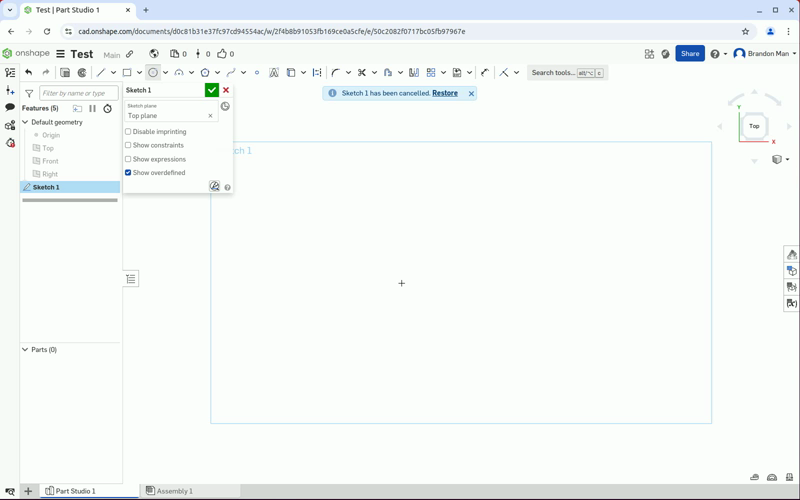
mouse_move(448, 282)
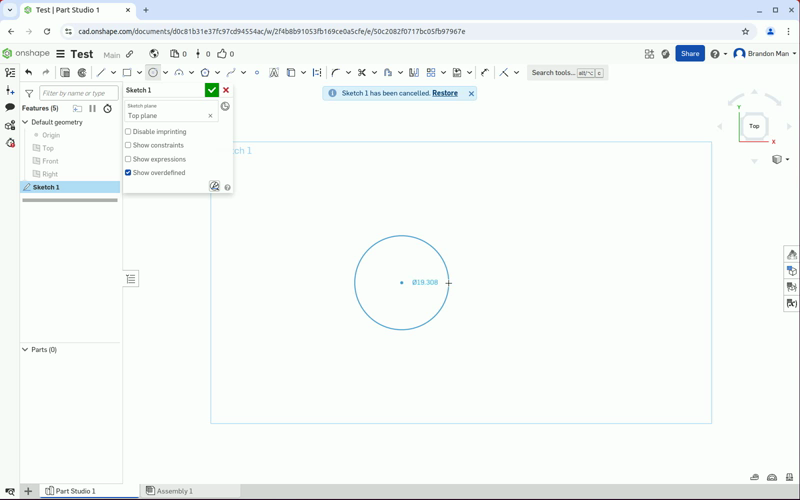
click(448, 282)
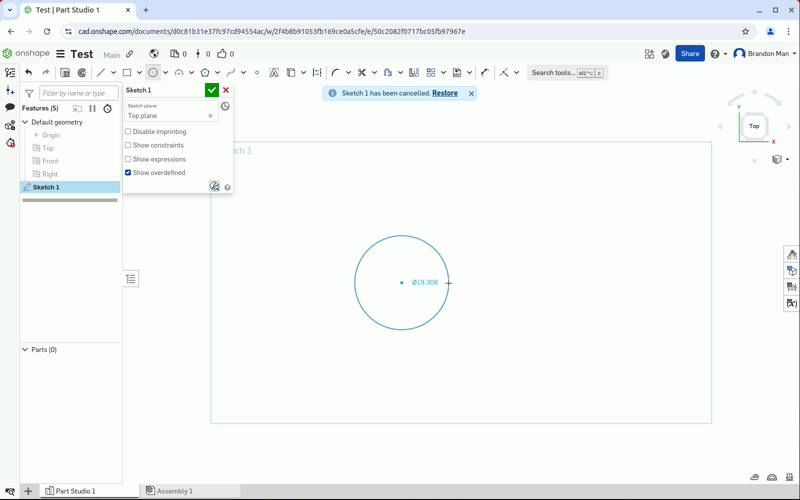
key(esc)
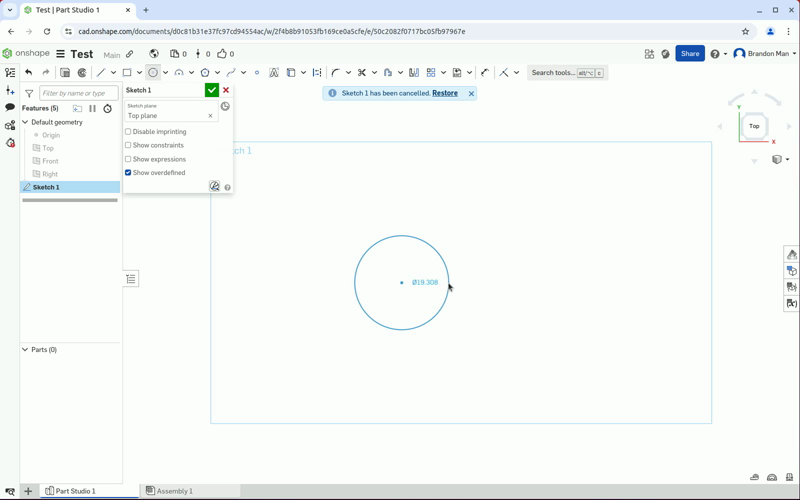
key(a)
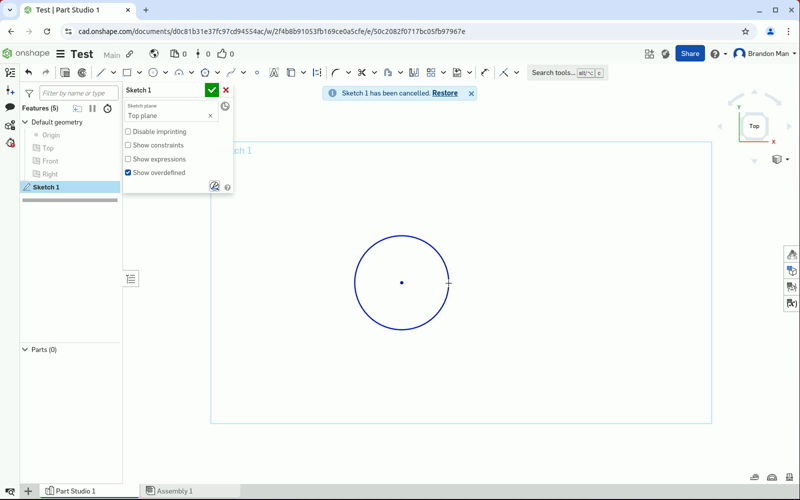
key_down(shift)
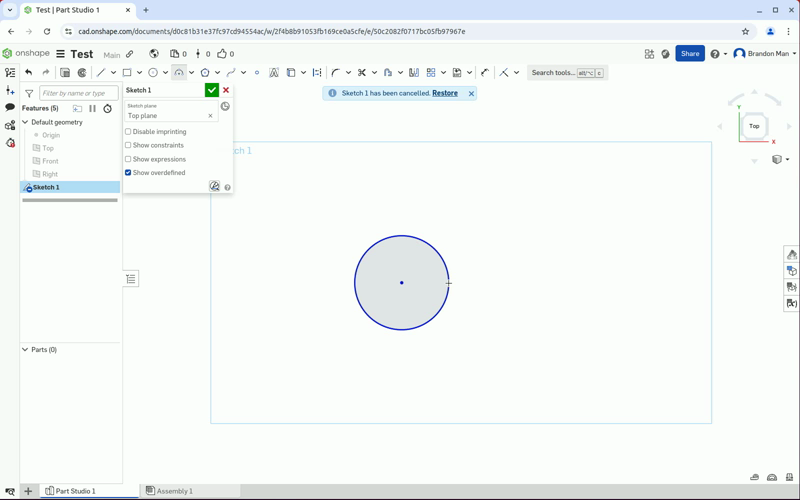
mouse_move(412, 231)
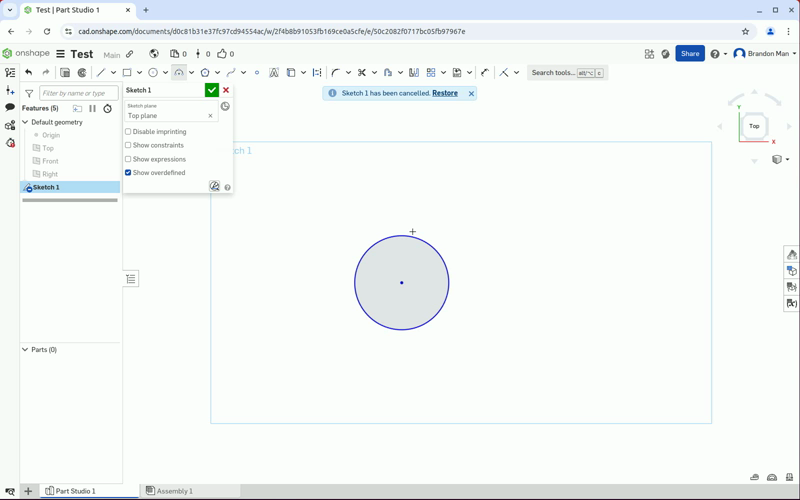
click(412, 231)
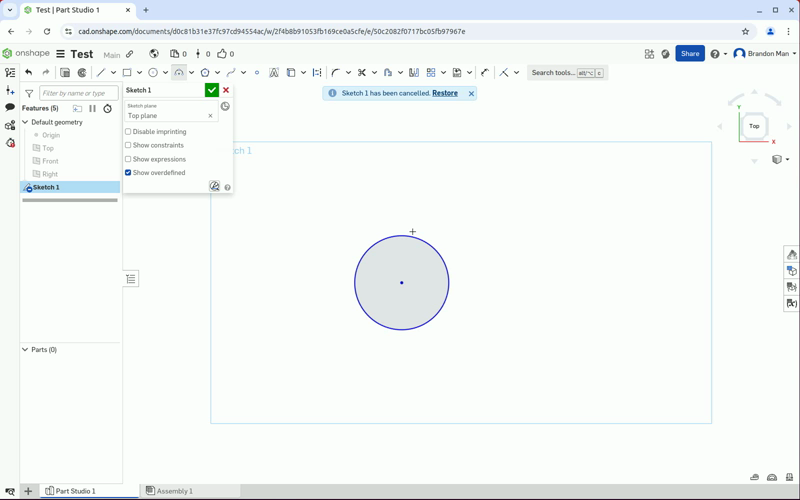
key_up(shift)
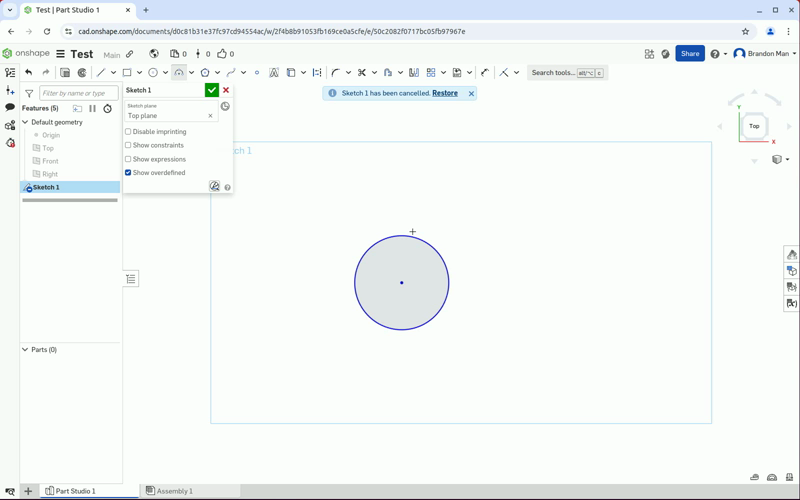
key_down(shift)
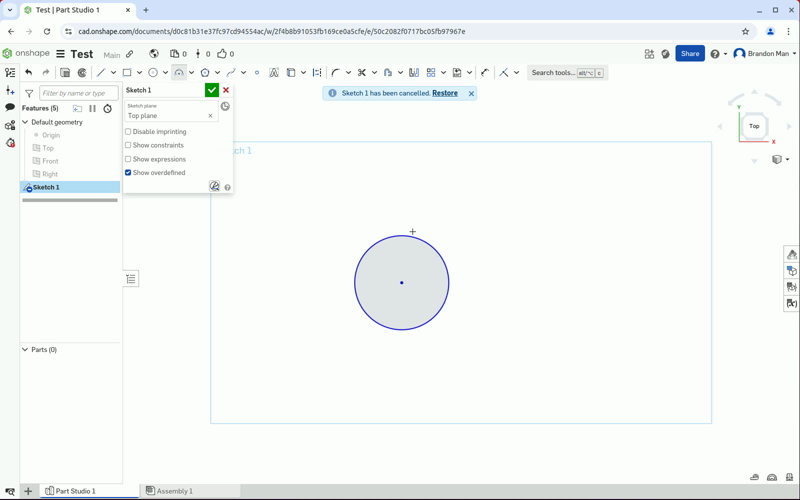
mouse_move(414, 231)
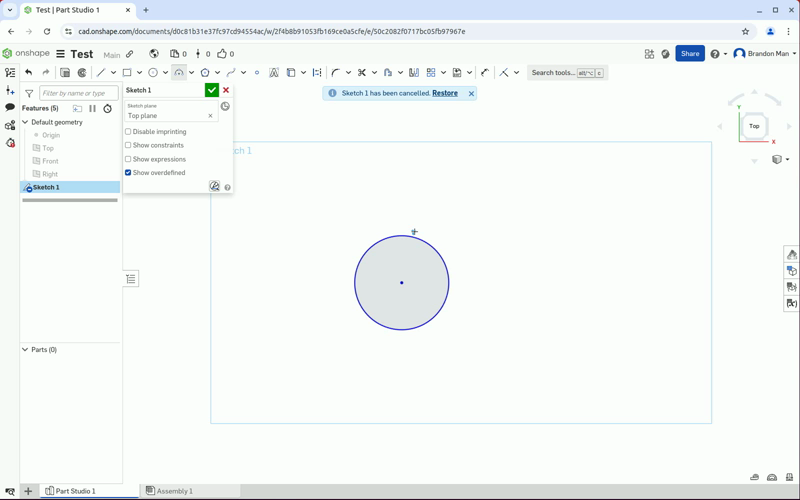
scroll(6)
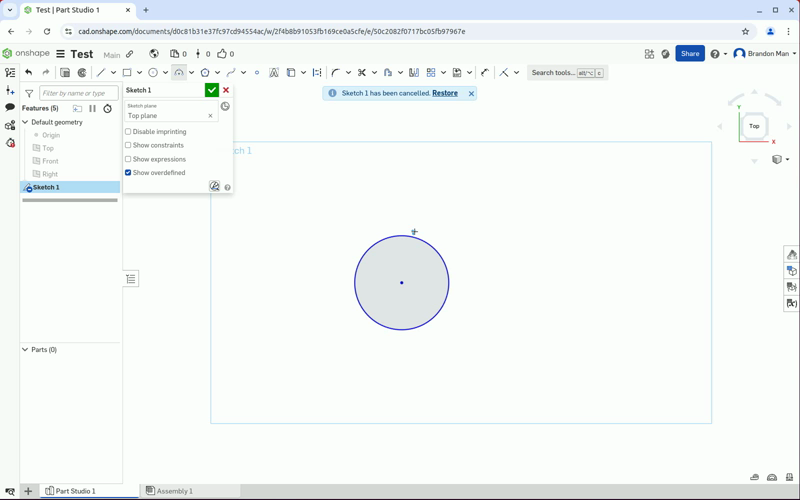
scroll(6)
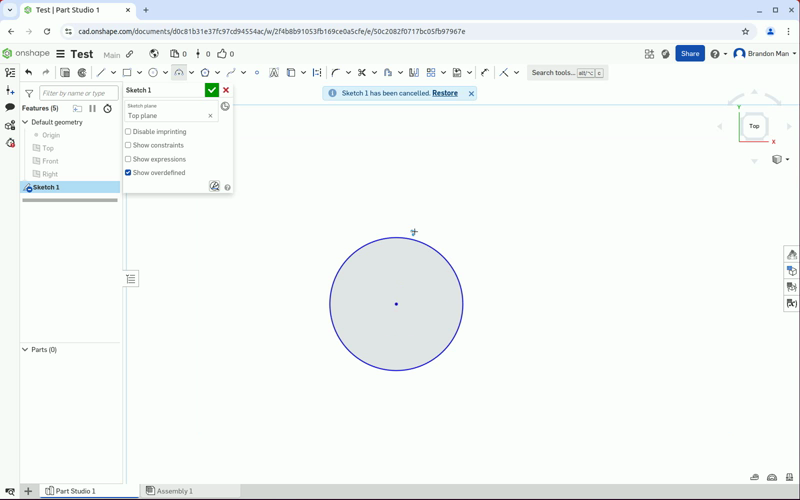
scroll(6)
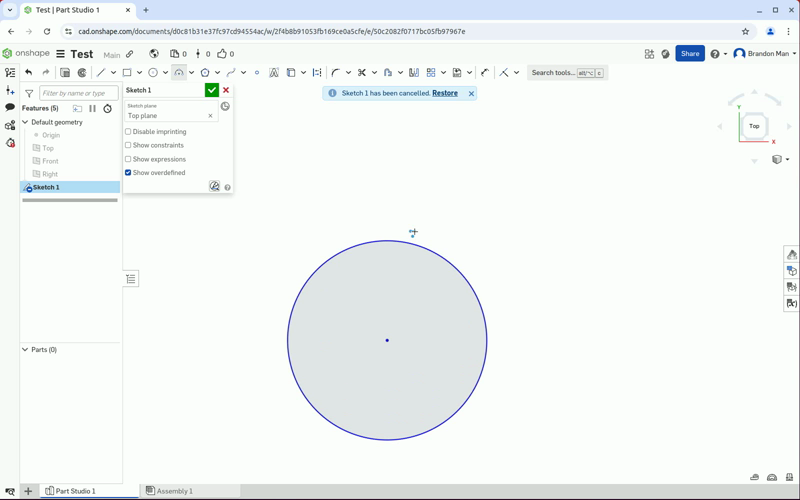
scroll(6)
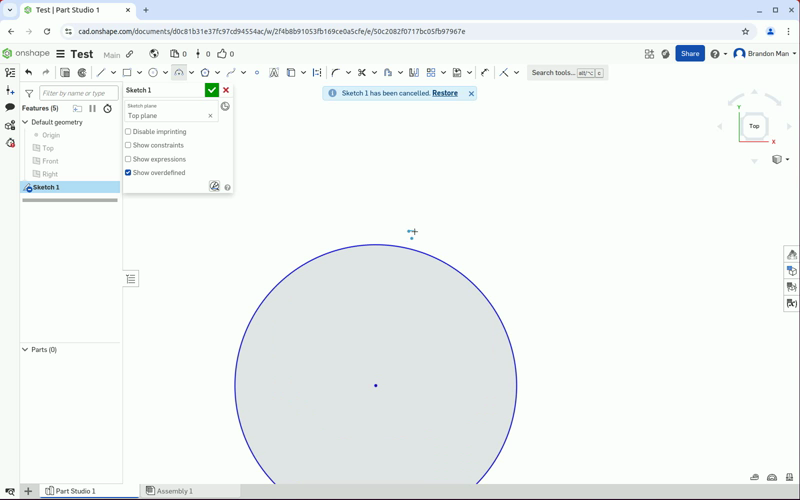
scroll(6)
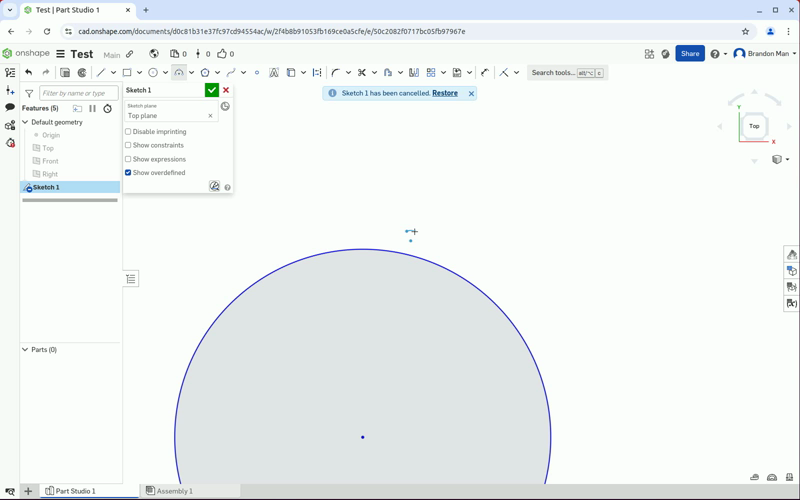
scroll(6)
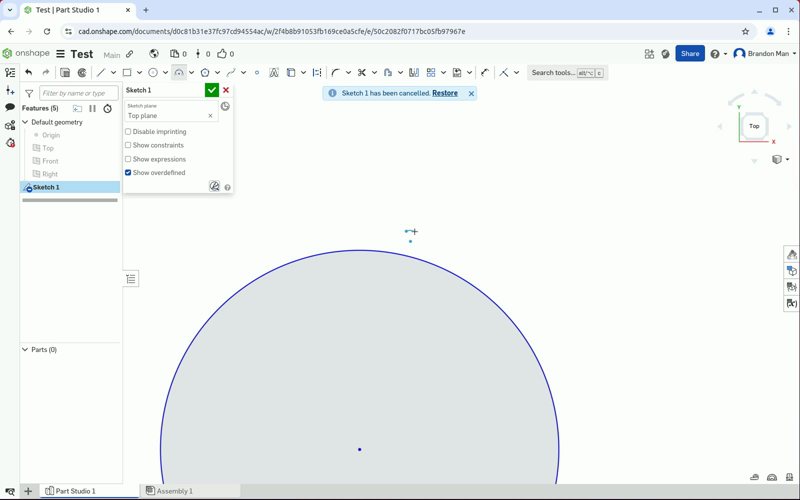
scroll(6)
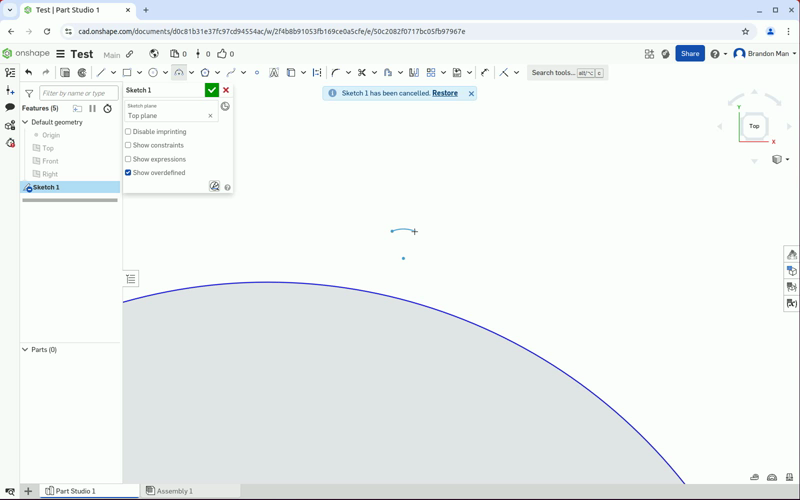
click(414, 231)
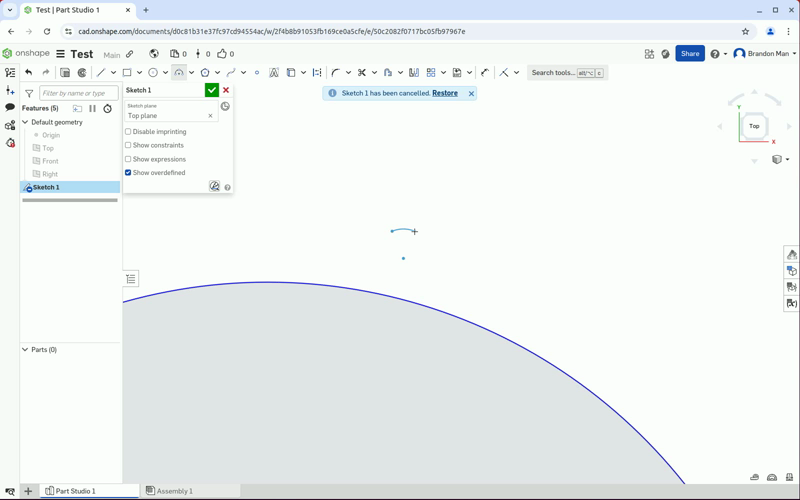
scroll(-6)
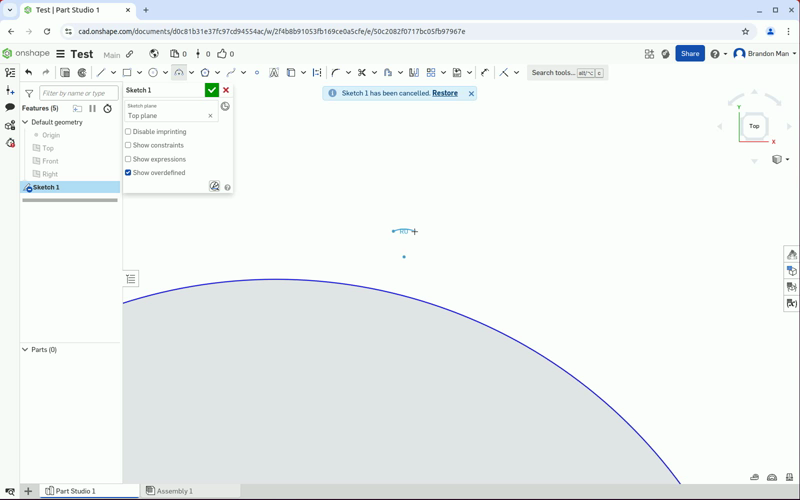
scroll(-6)
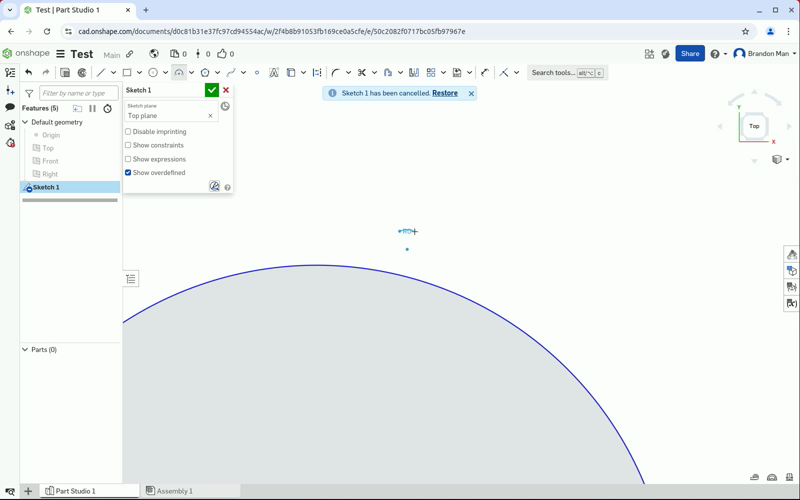
scroll(-6)
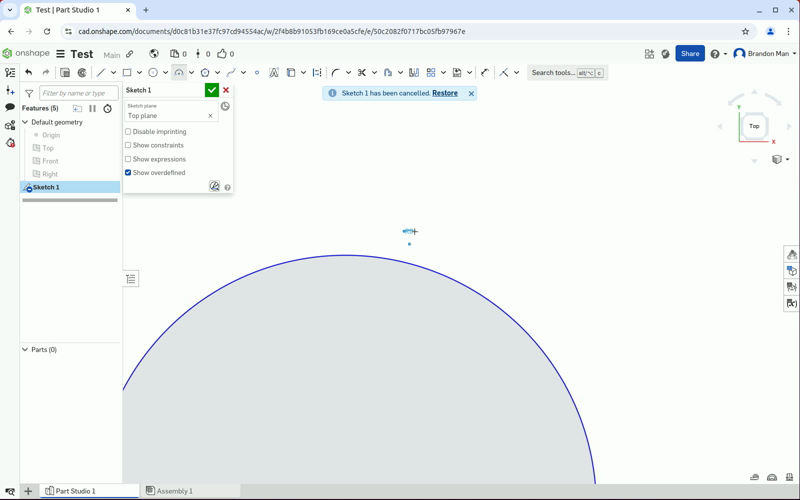
scroll(-6)
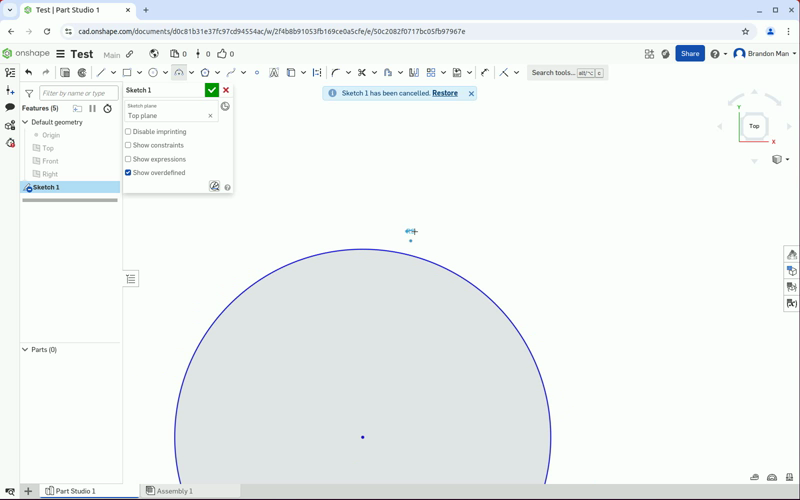
scroll(-6)
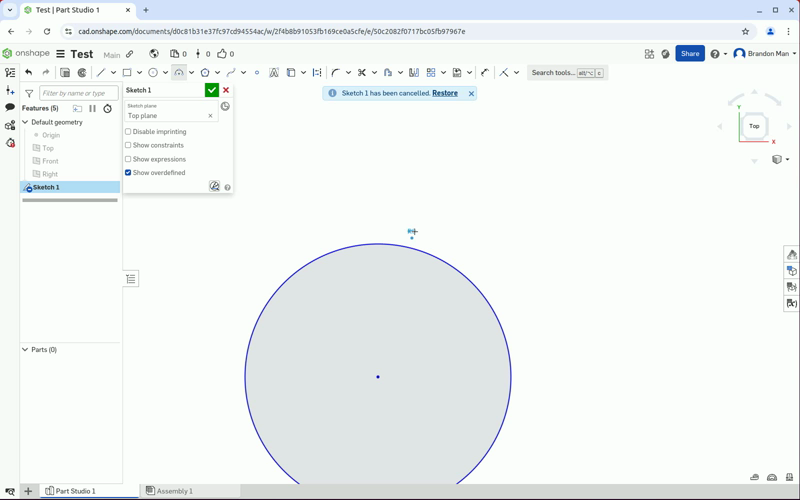
scroll(-6)
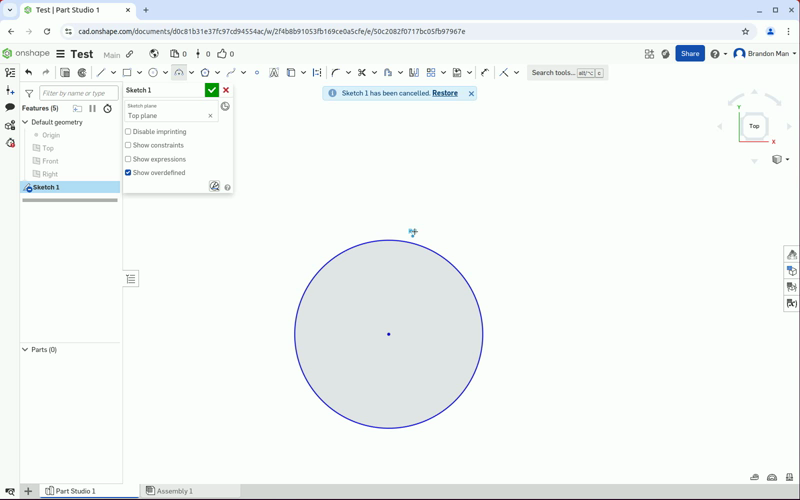
scroll(-6)
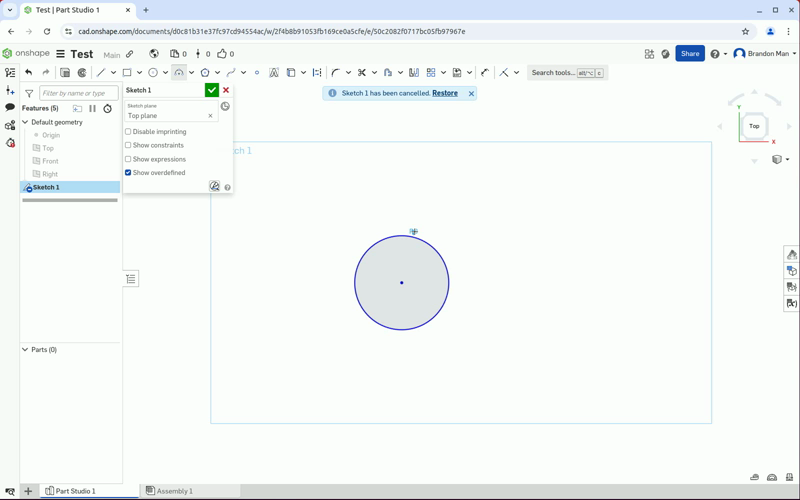
mouse_move(413, 320)
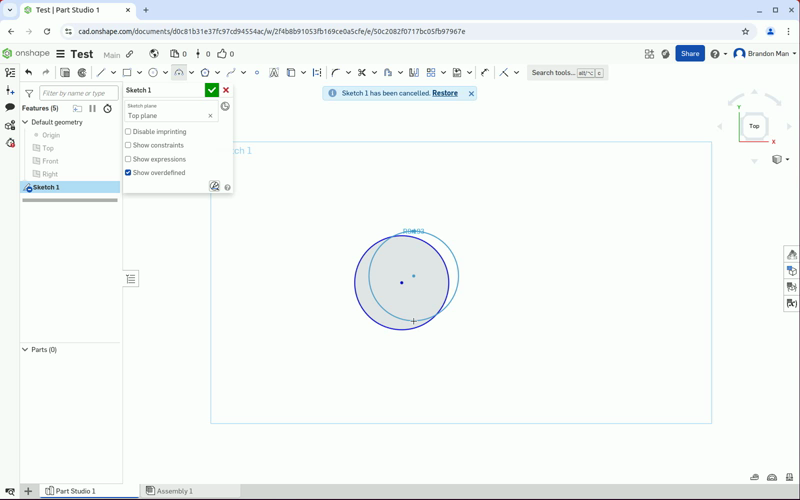
scroll(6)
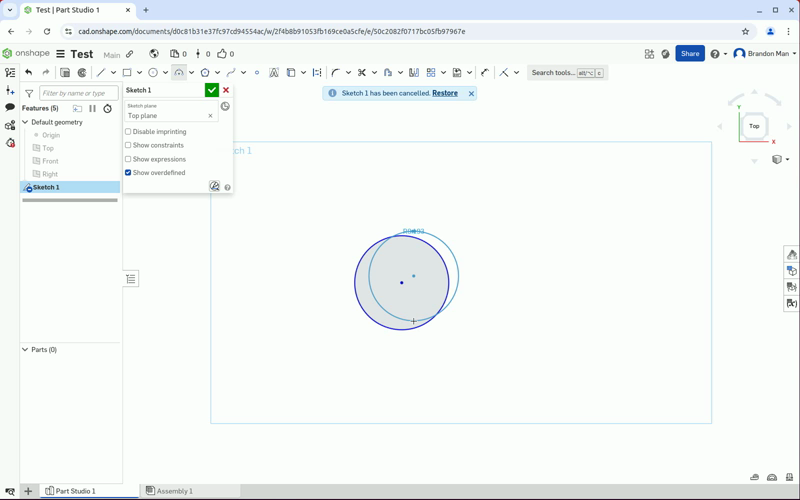
scroll(6)
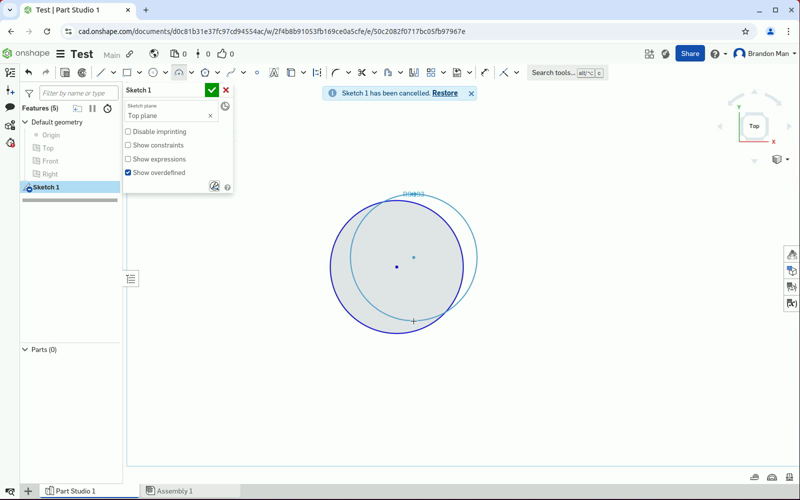
scroll(6)
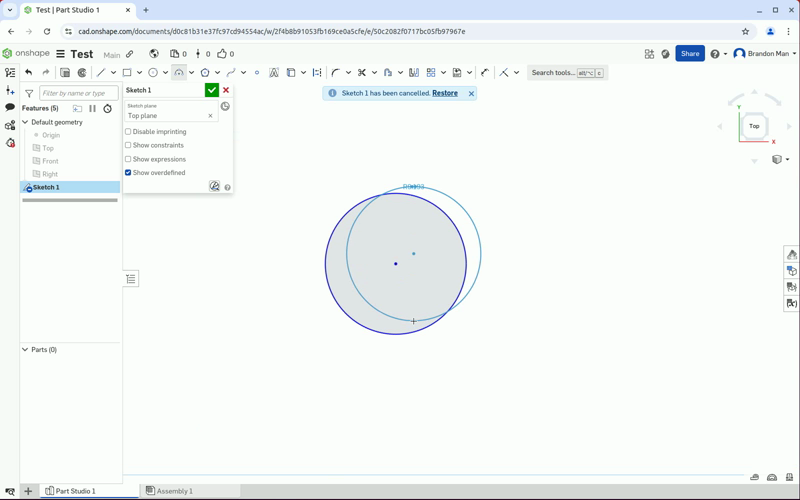
scroll(6)
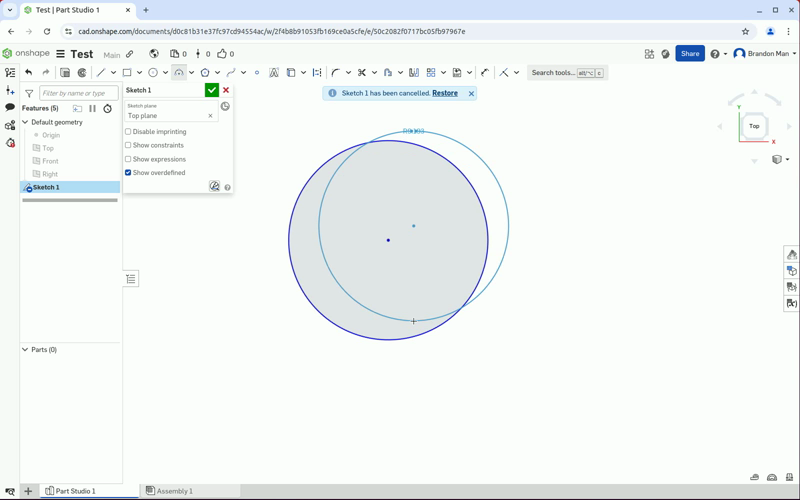
scroll(6)
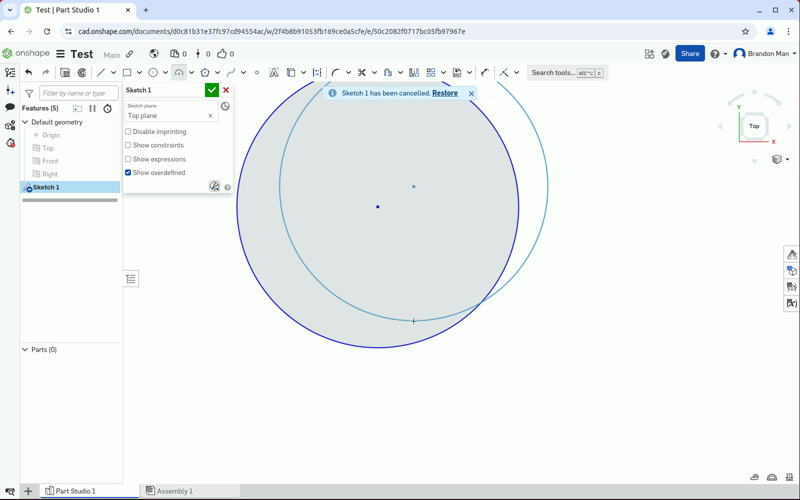
scroll(6)
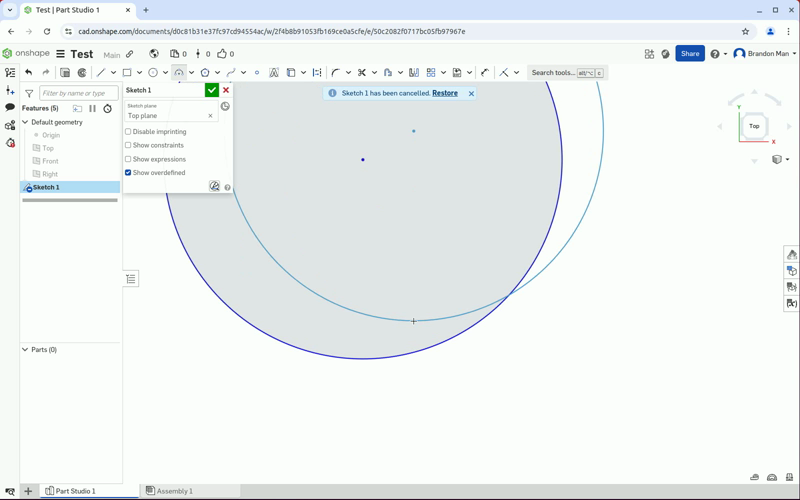
scroll(6)
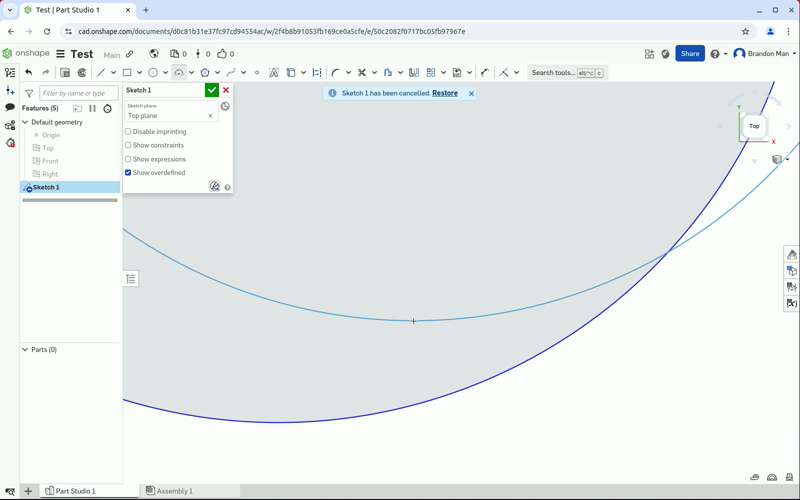
click(413, 320)
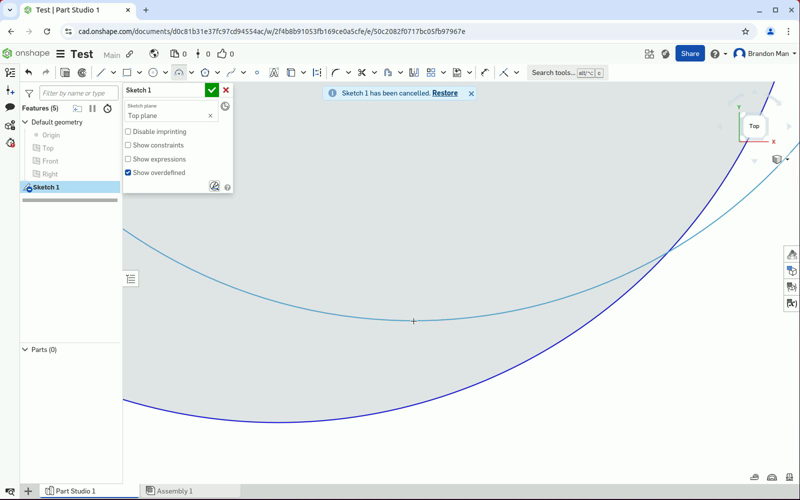
scroll(-6)
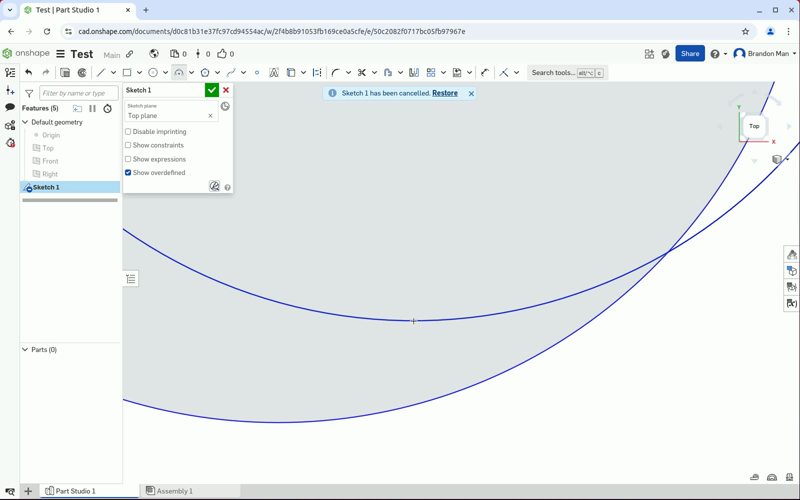
scroll(-6)
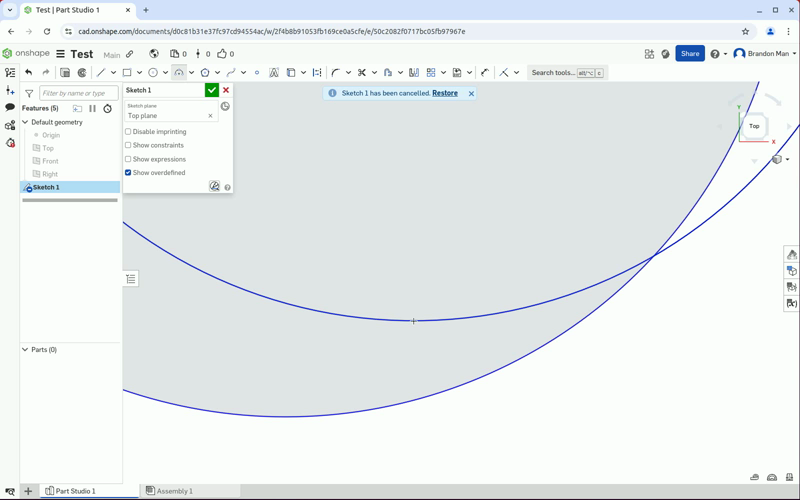
scroll(-6)
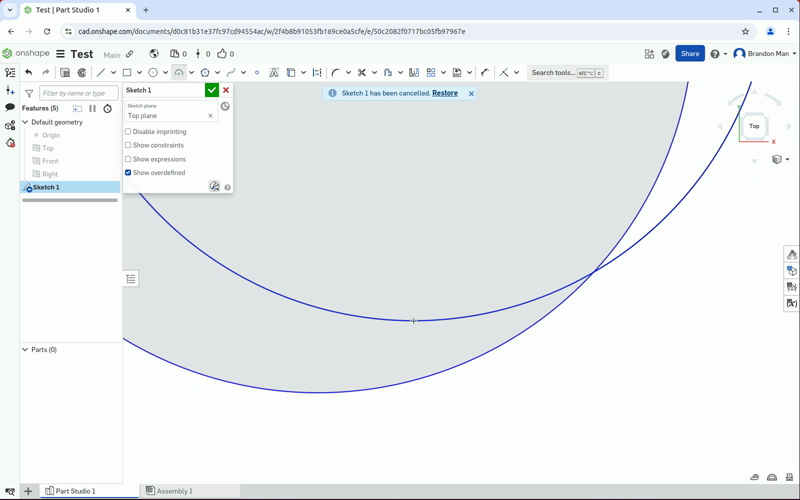
scroll(-6)
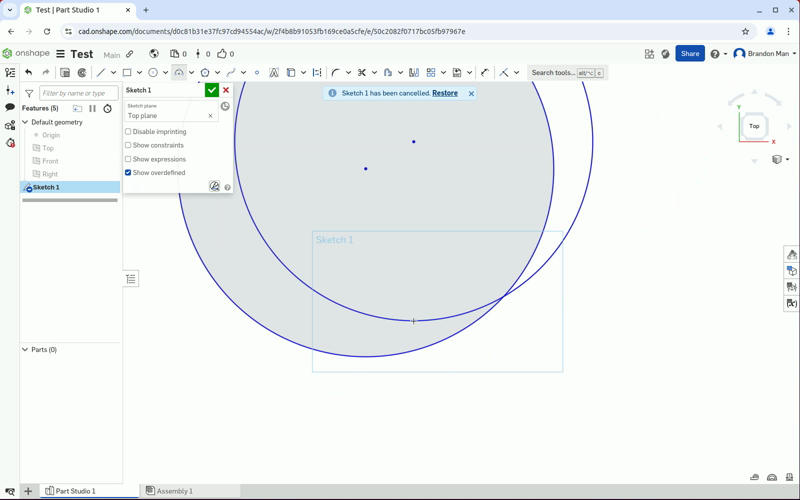
scroll(-6)
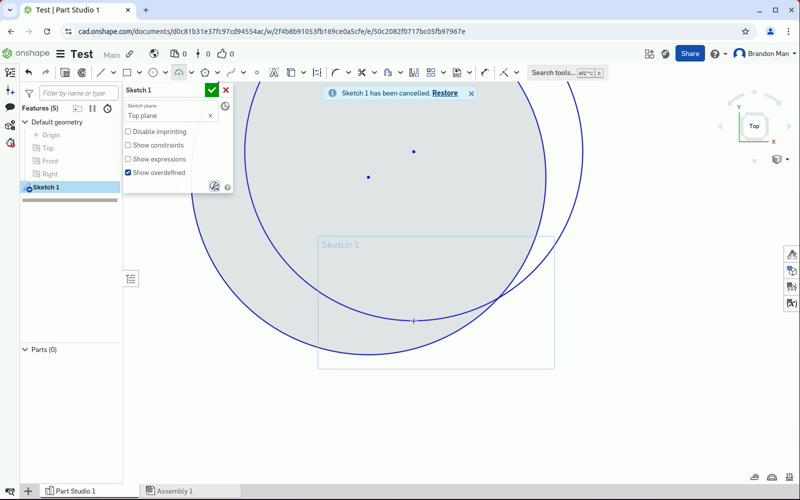
scroll(-6)
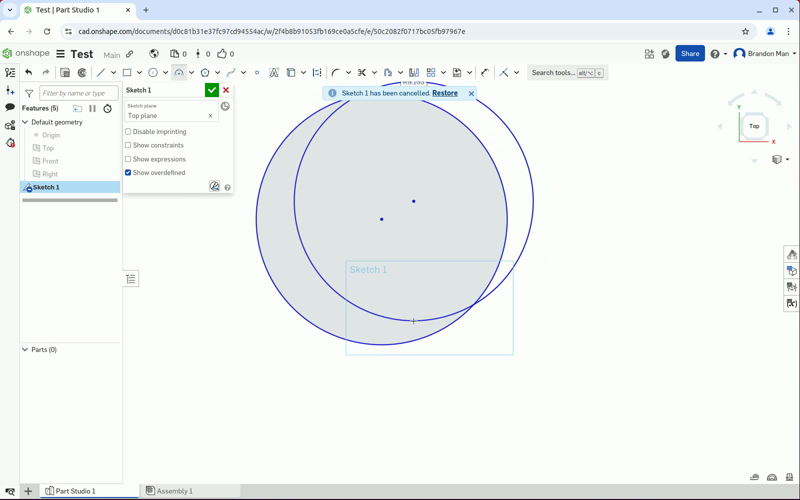
scroll(-6)
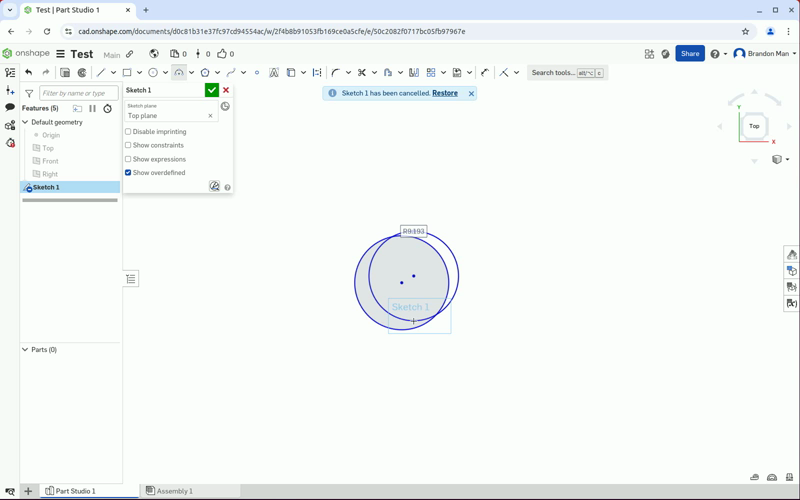
key_up(shift)
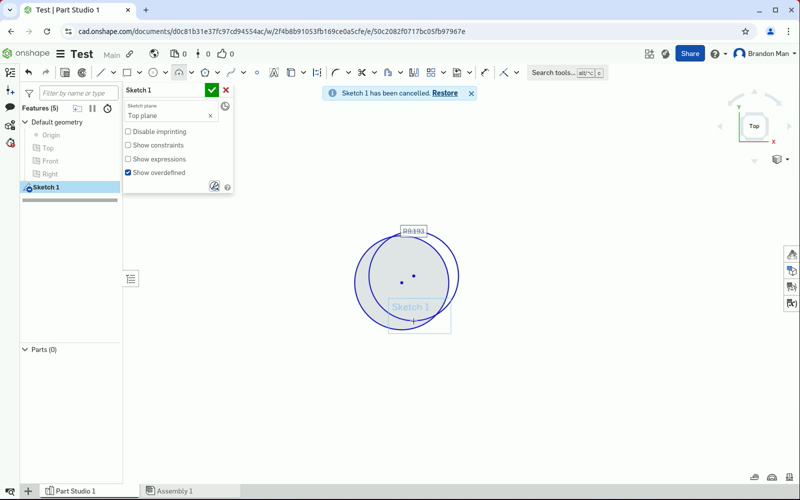
key(esc)
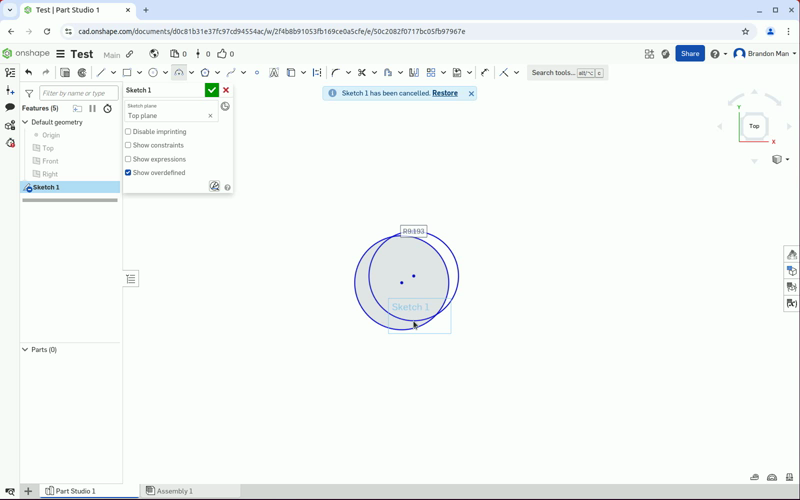
key(l)
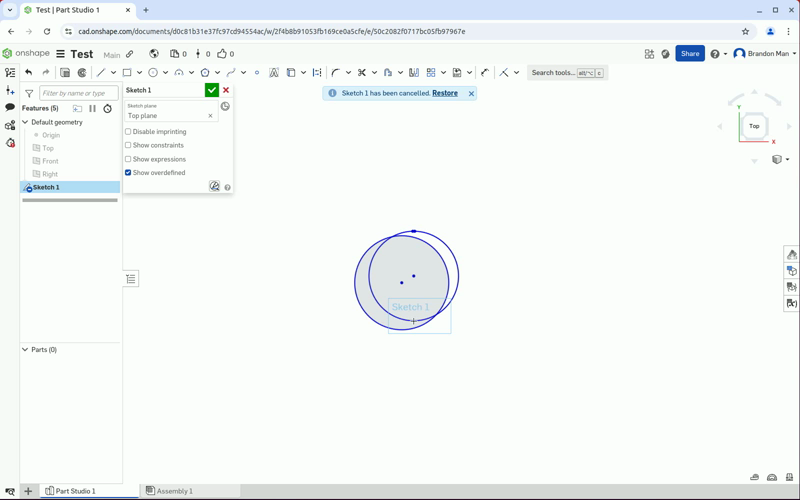
mouse_move(414, 231)
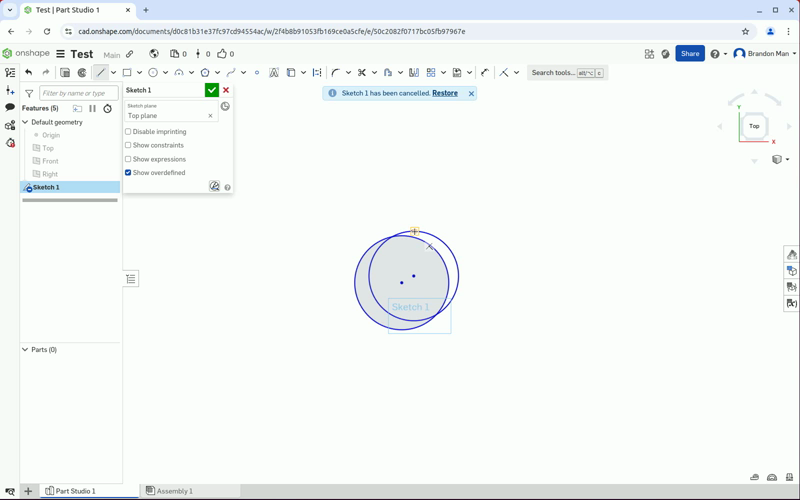
scroll(6)
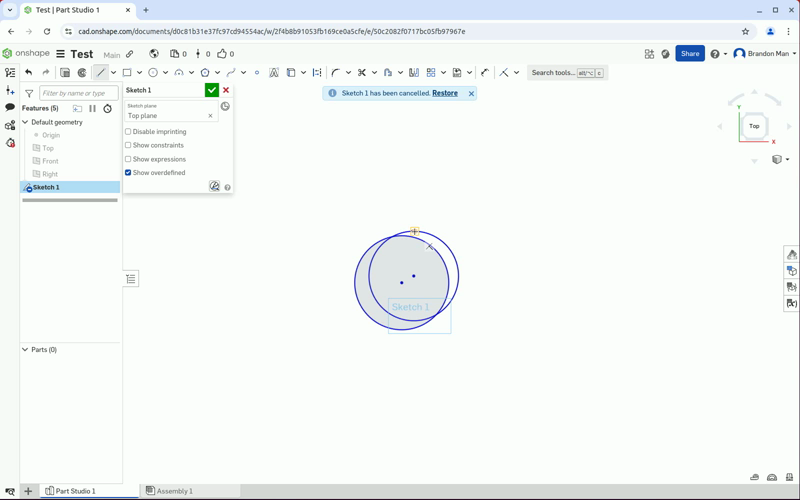
scroll(6)
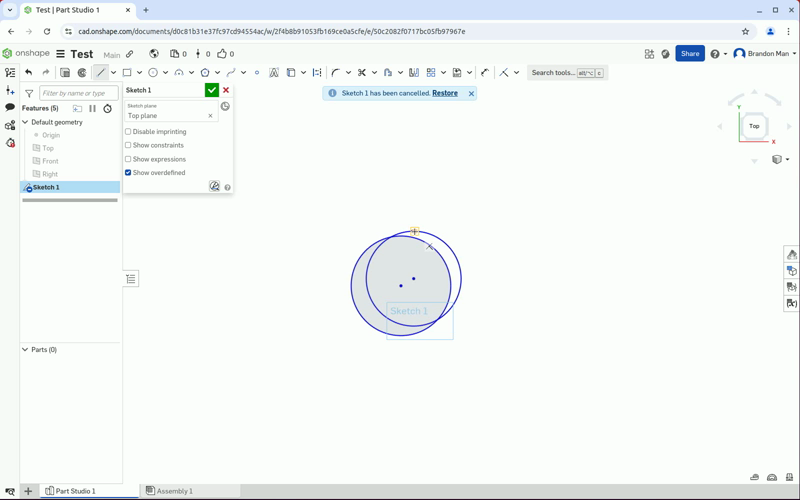
scroll(6)
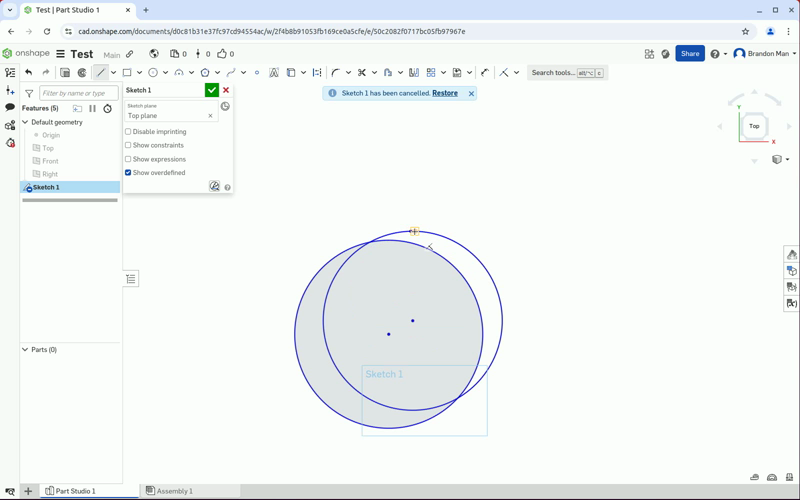
scroll(6)
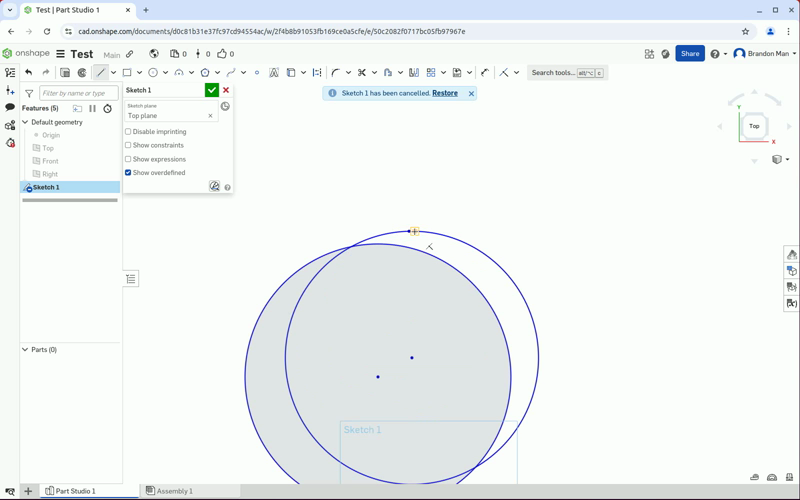
scroll(6)
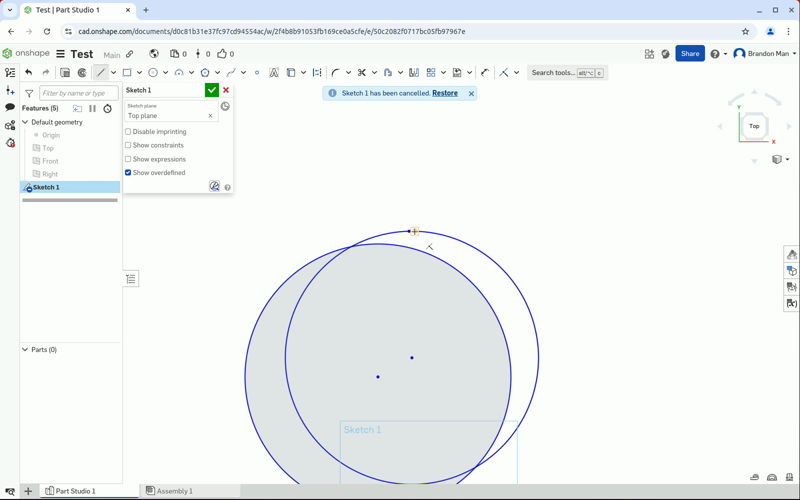
scroll(6)
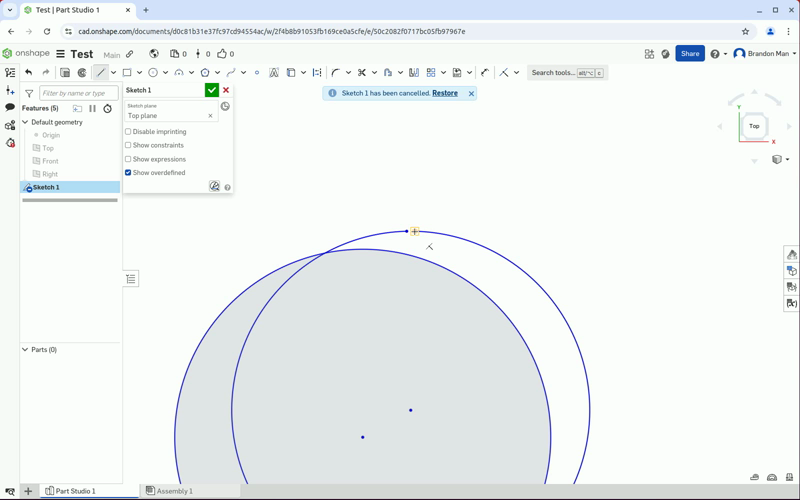
scroll(6)
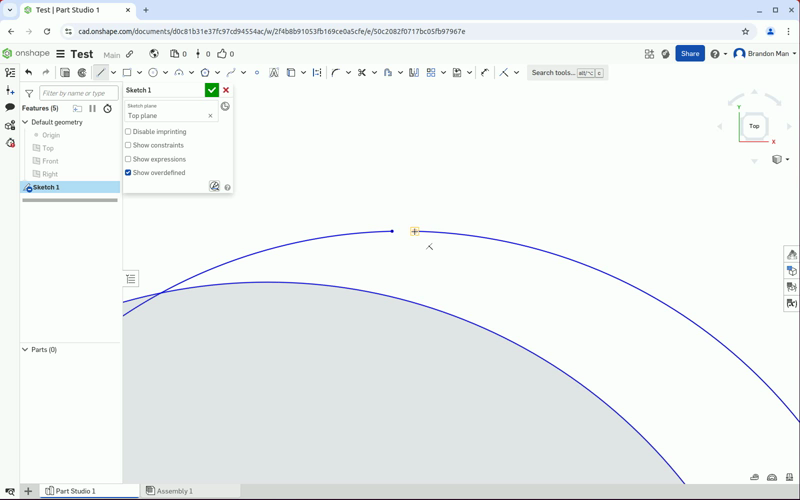
click(414, 231)
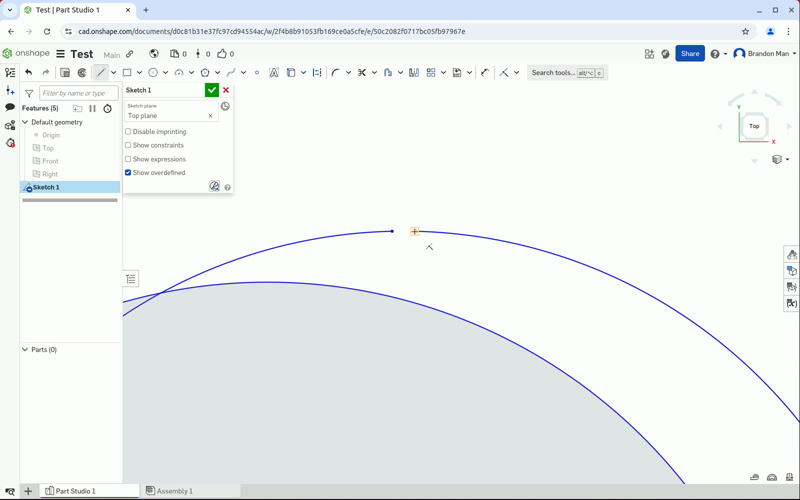
scroll(-6)
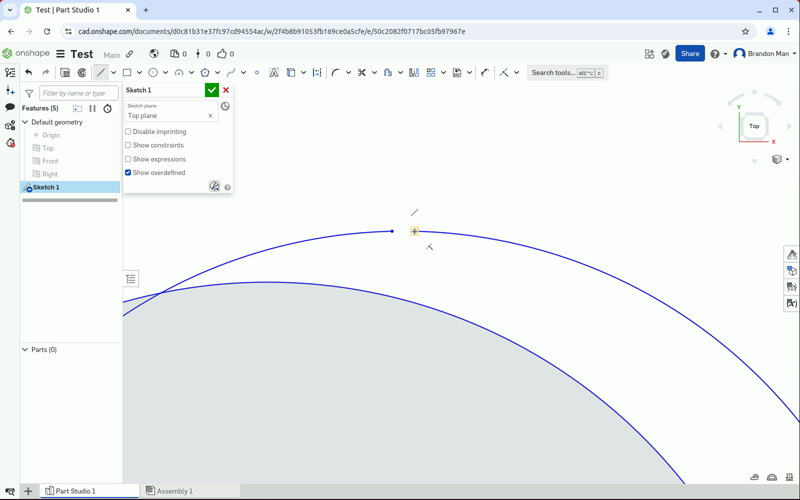
scroll(-6)
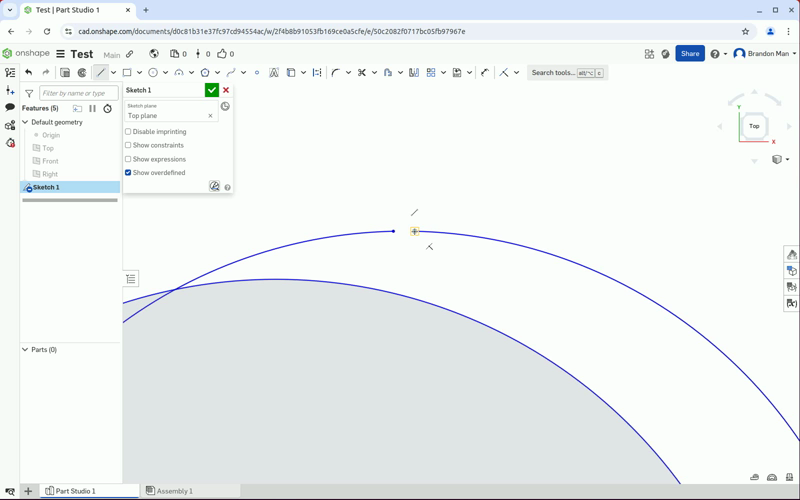
scroll(-6)
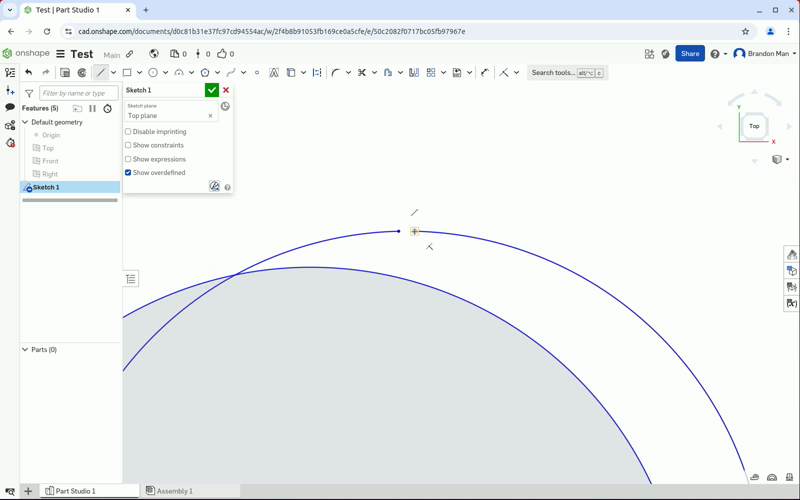
scroll(-6)
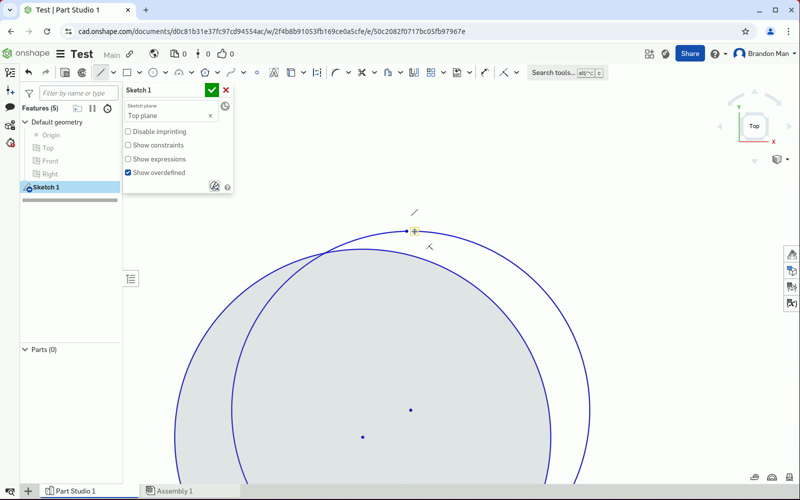
scroll(-6)
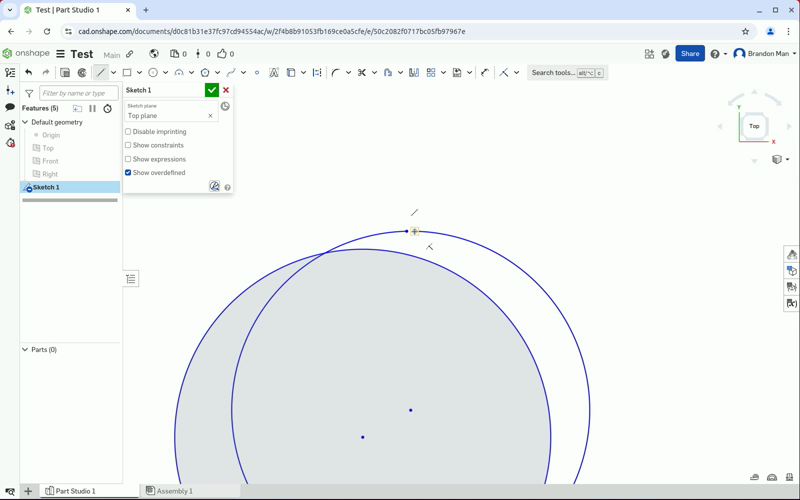
scroll(-6)
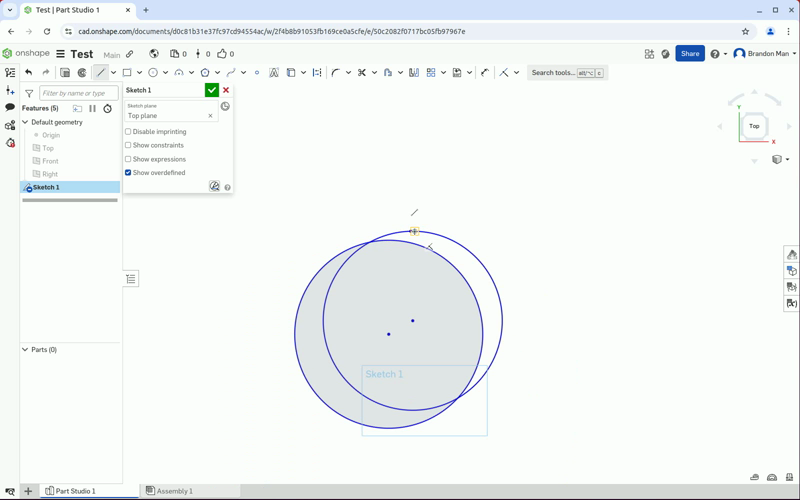
scroll(-6)
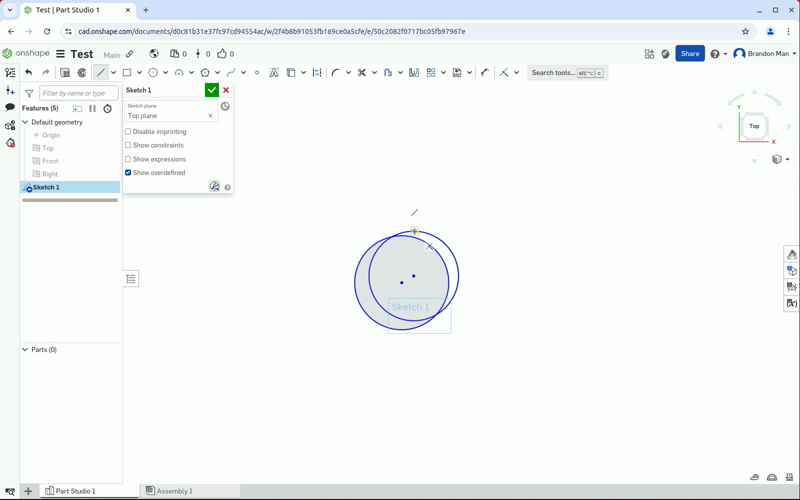
mouse_move(444, 231)
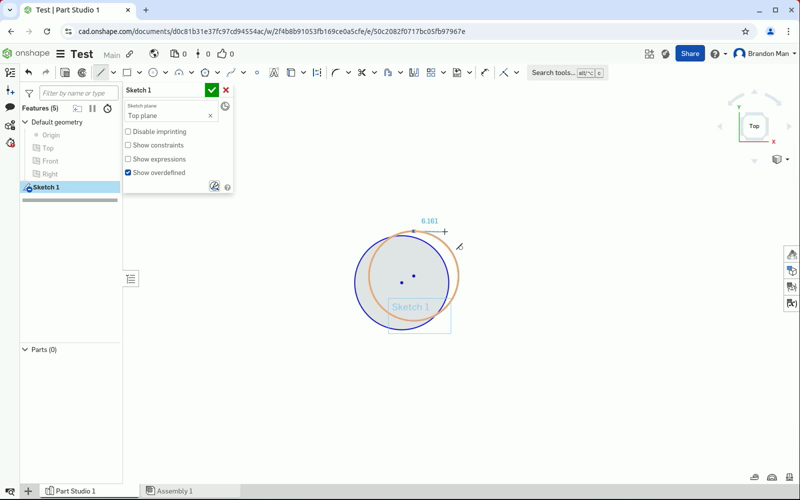
key_down(shift)
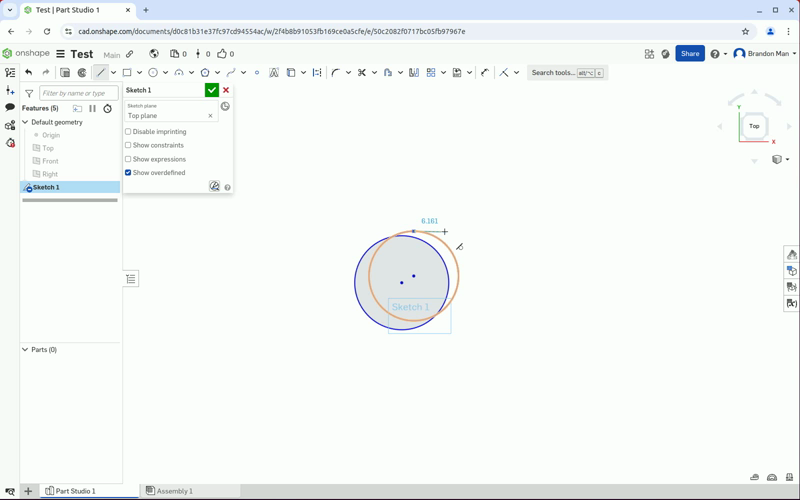
mouse_move(412, 231)
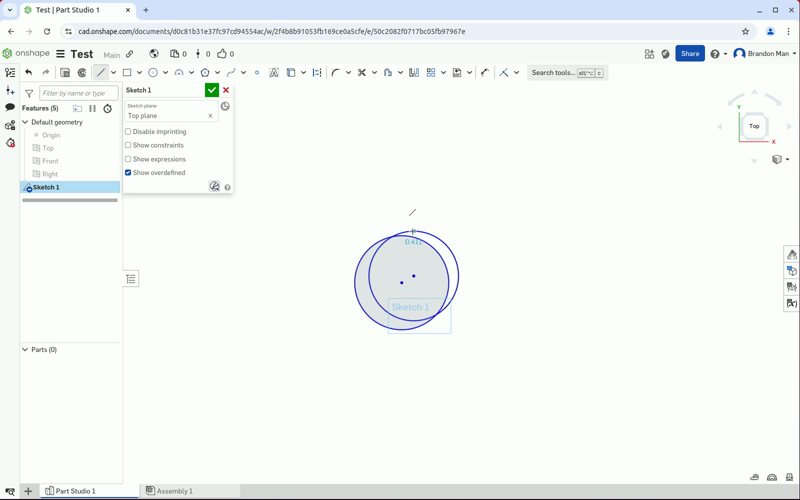
scroll(6)
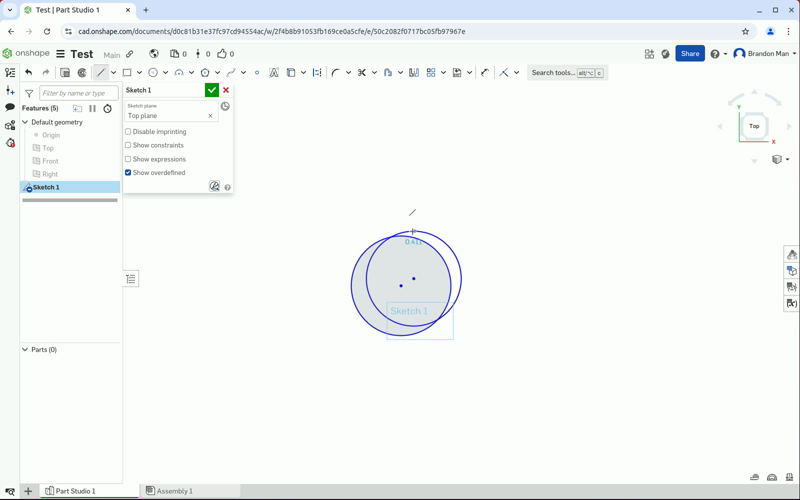
scroll(6)
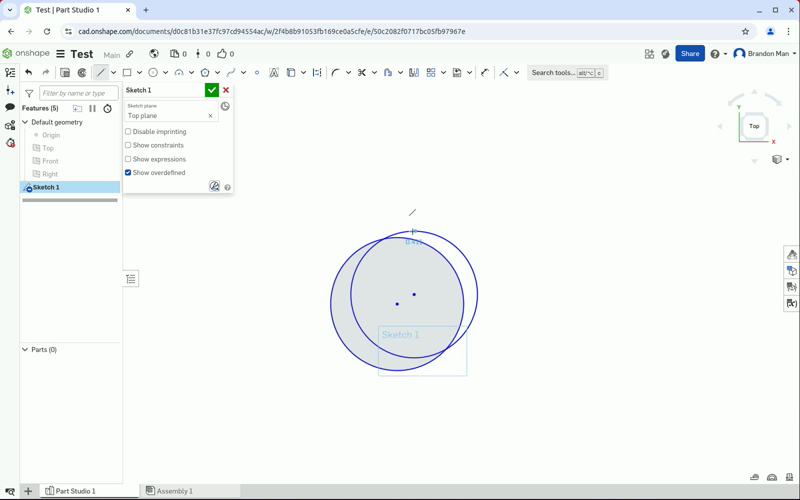
scroll(6)
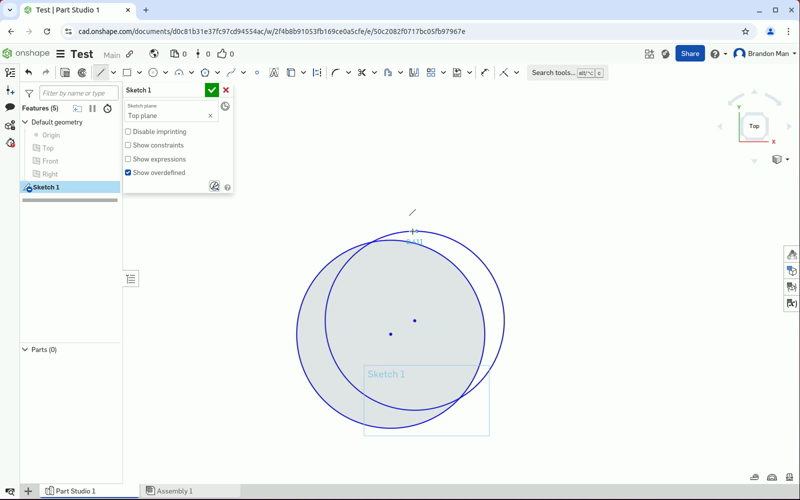
scroll(6)
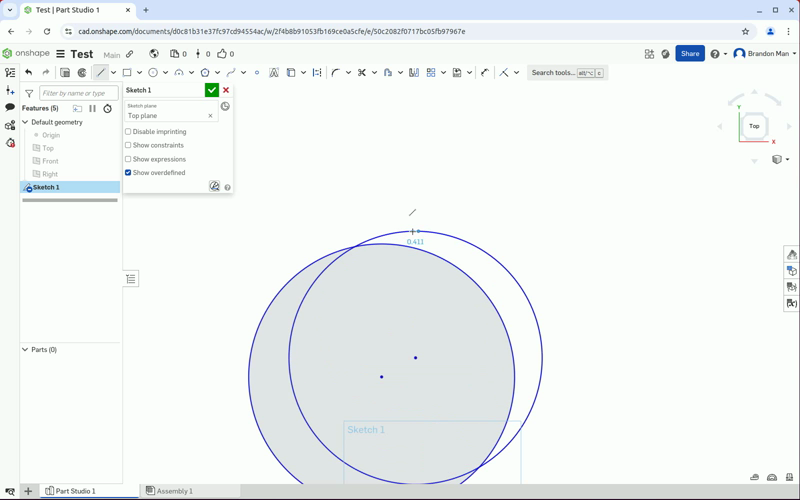
scroll(6)
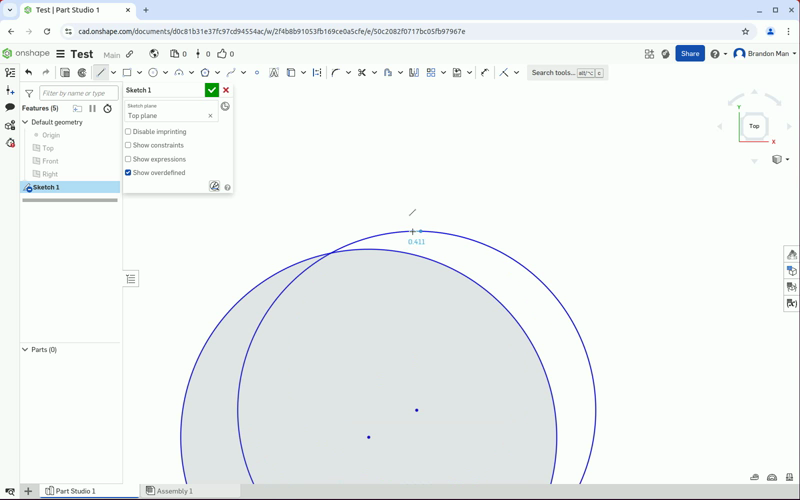
scroll(6)
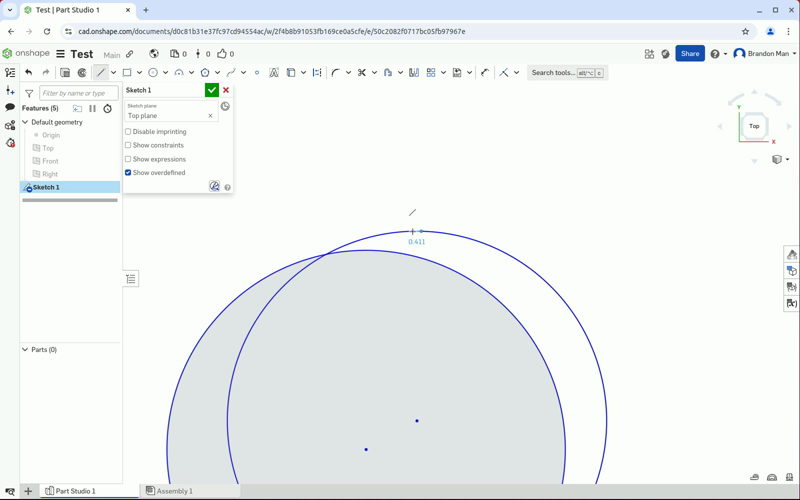
scroll(6)
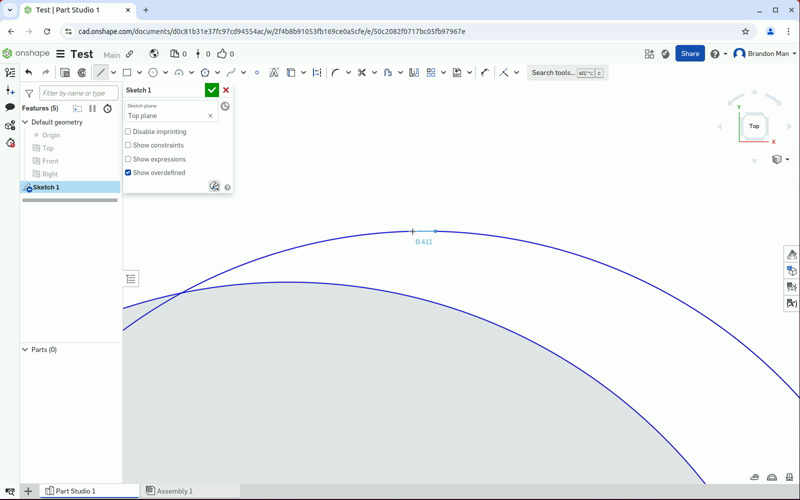
key_up(shift)
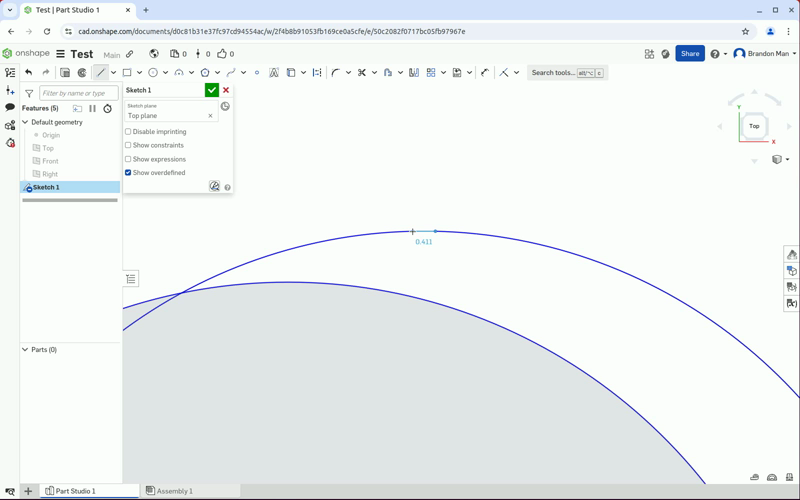
click(412, 231)
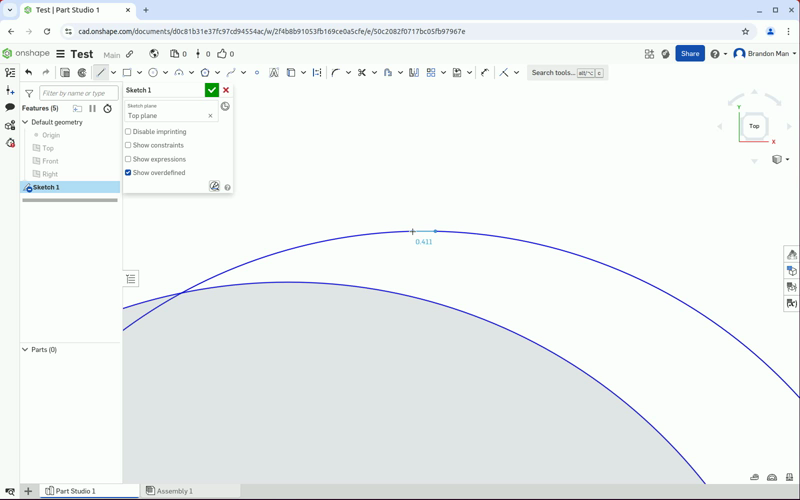
scroll(-6)
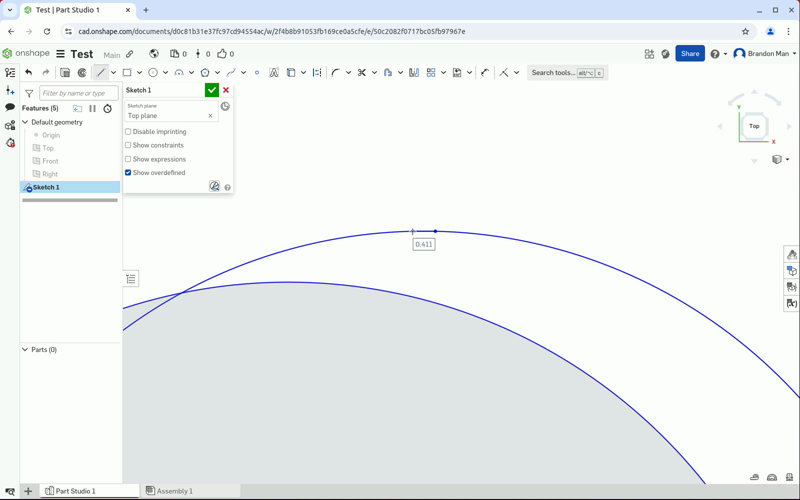
scroll(-6)
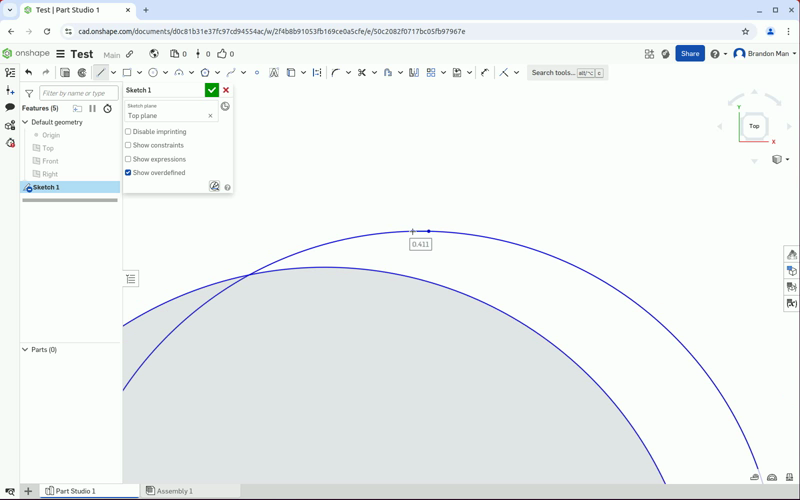
scroll(-6)
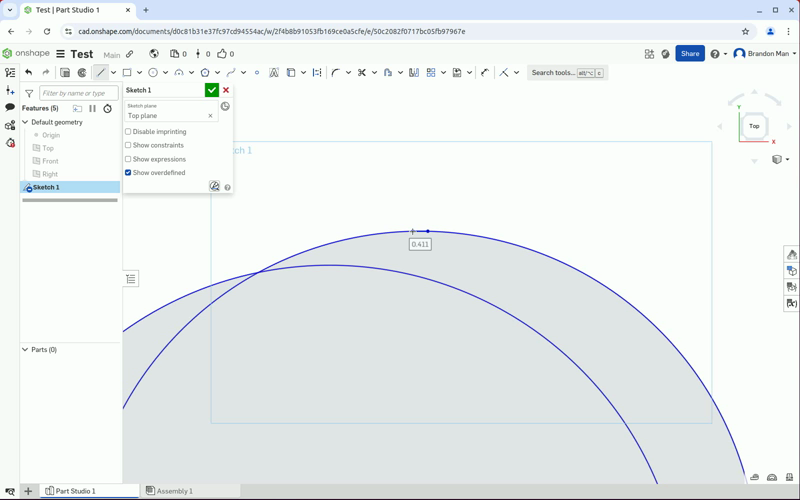
scroll(-6)
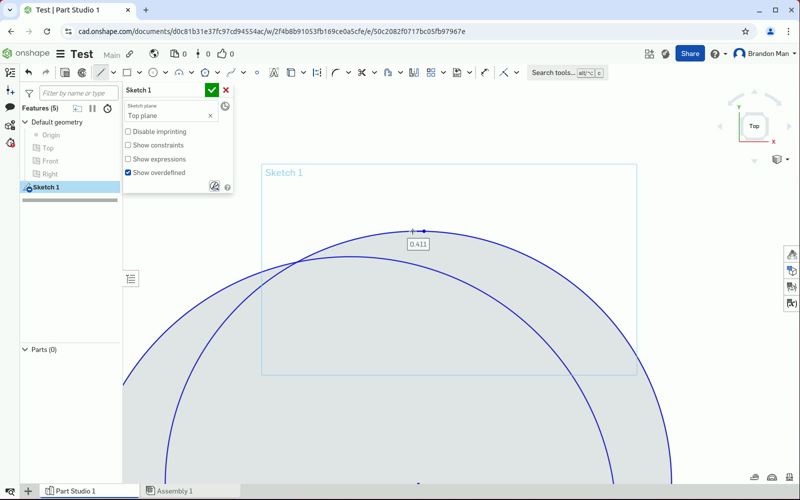
scroll(-6)
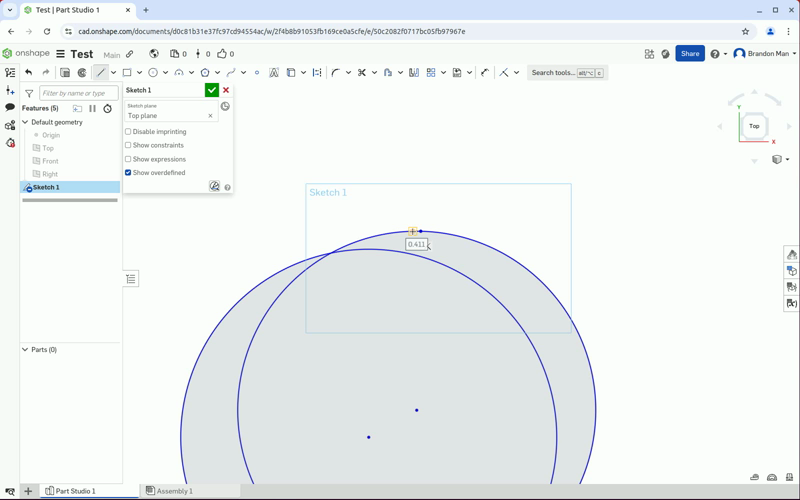
scroll(-6)
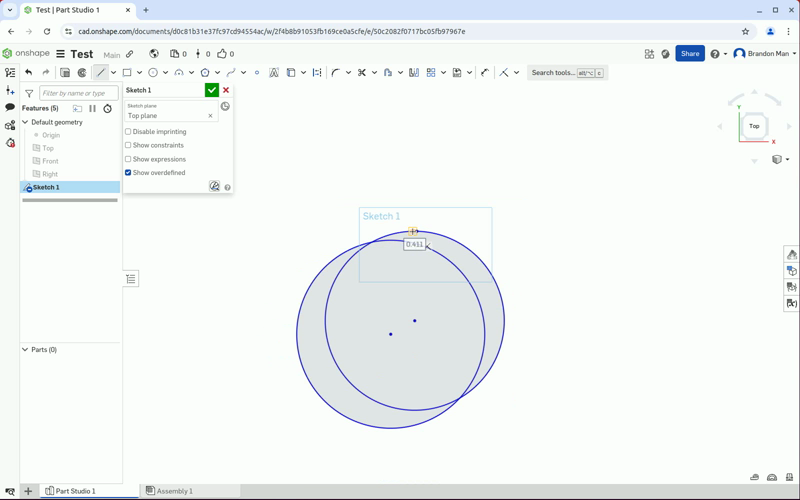
scroll(-6)
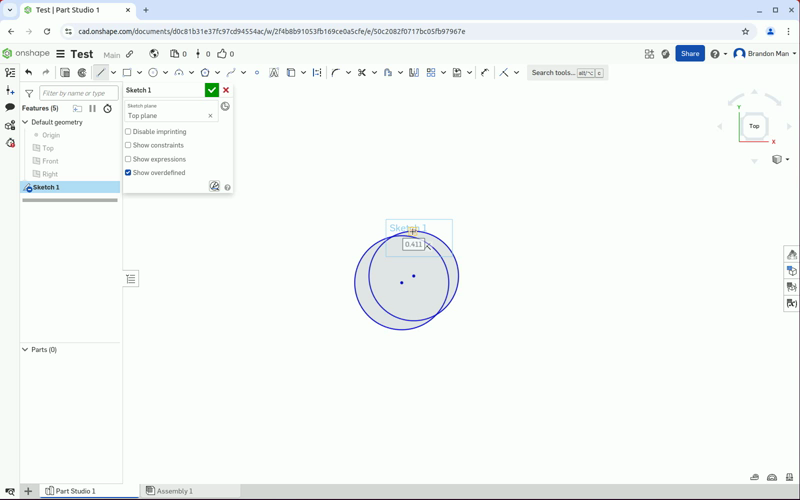
key(esc)
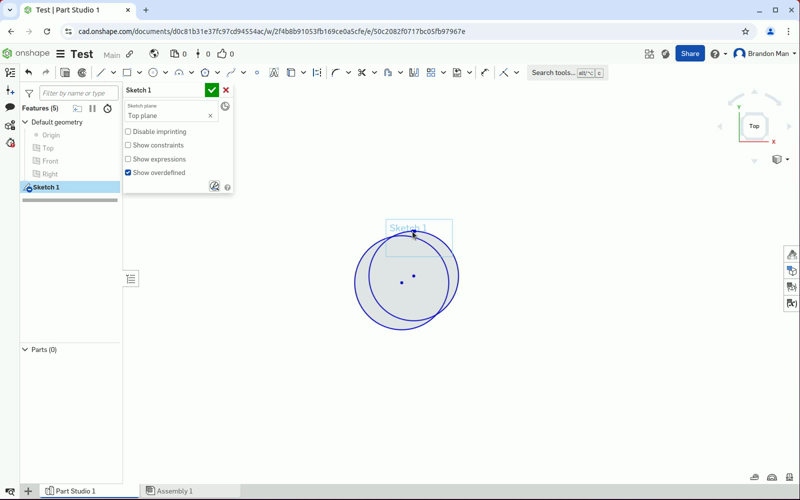
mouse_move(362, 293)
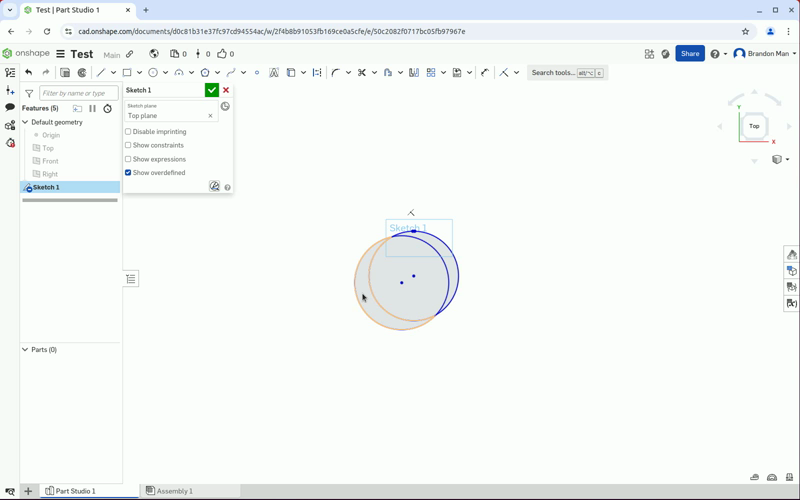
scroll(6)
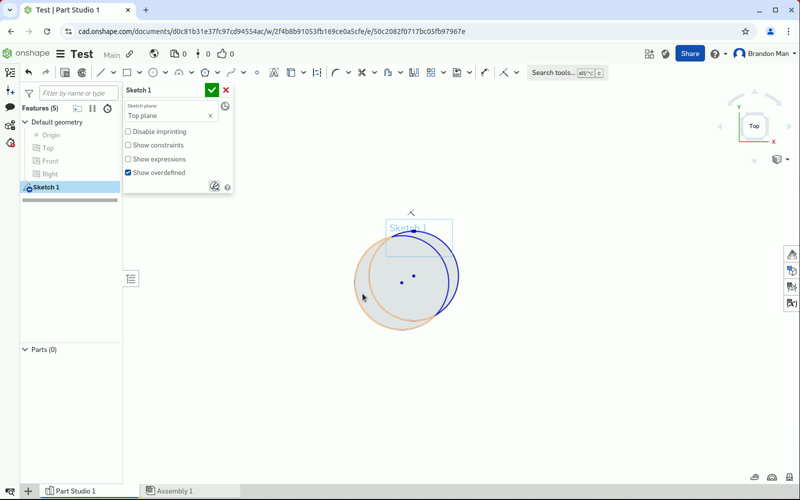
scroll(6)
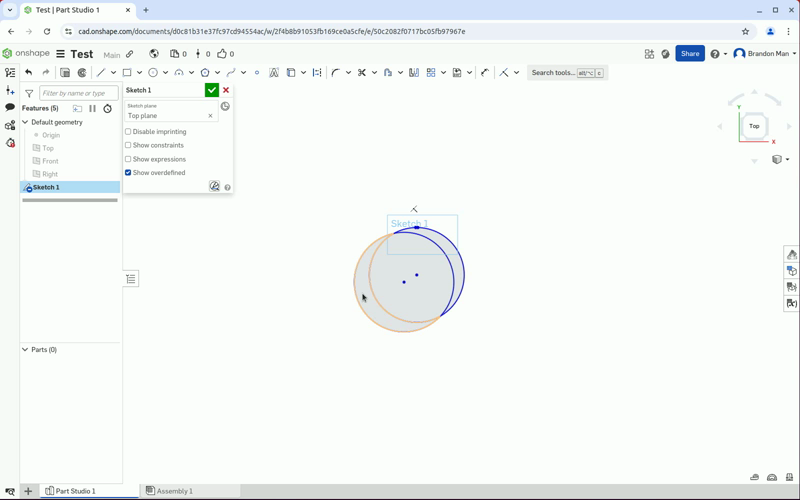
scroll(6)
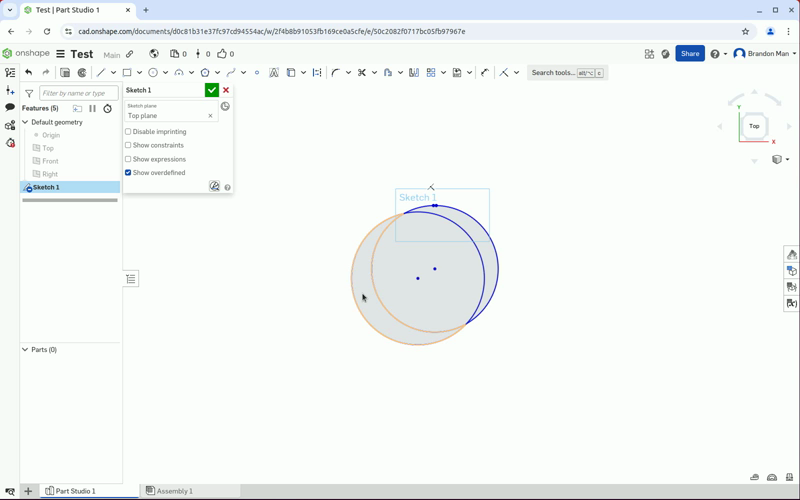
scroll(6)
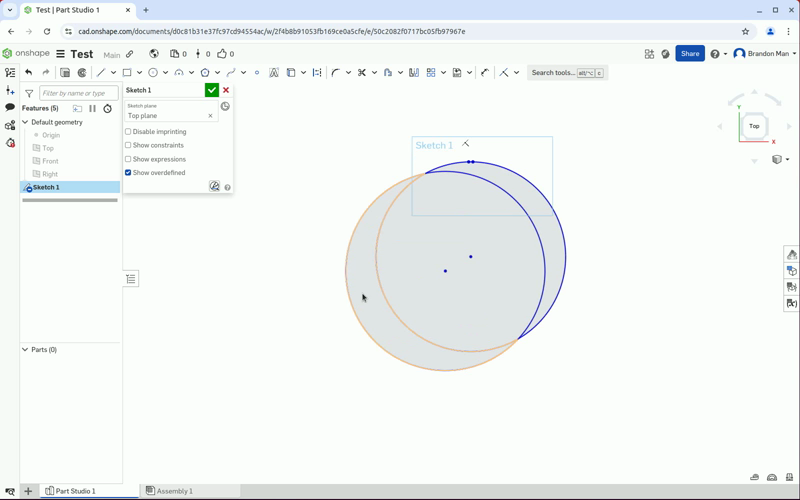
scroll(6)
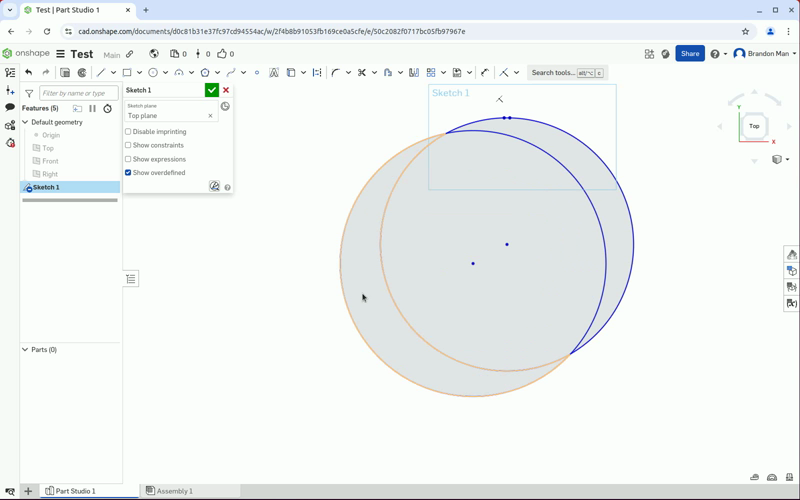
scroll(6)
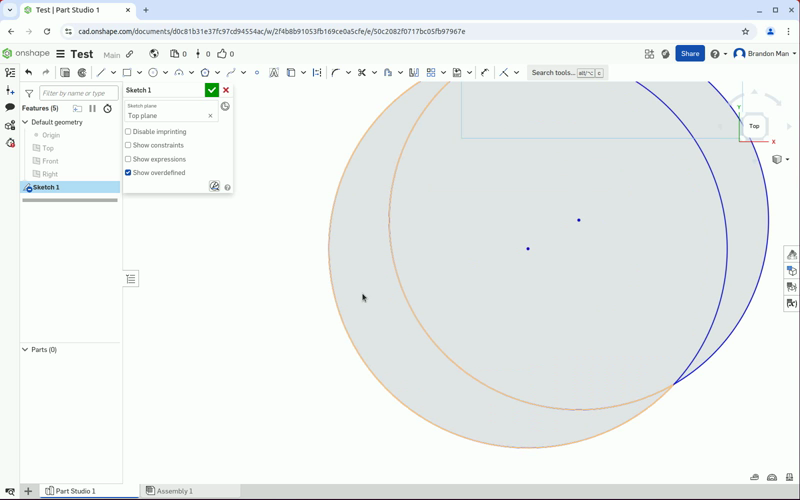
scroll(6)
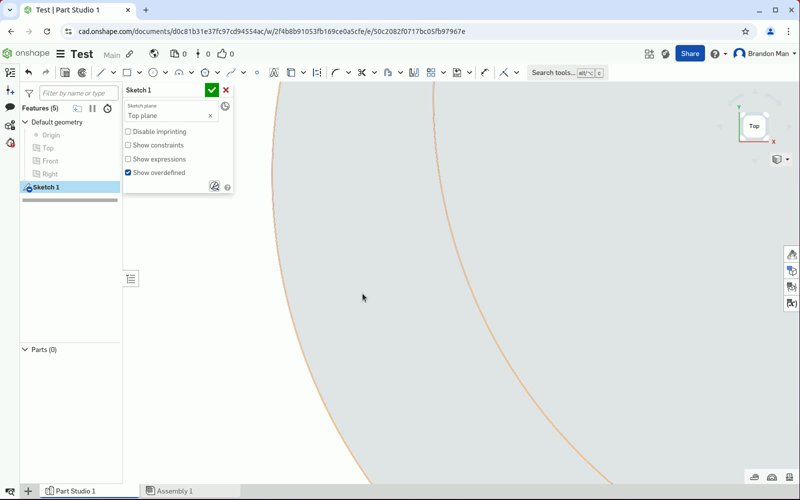
click(362, 293)
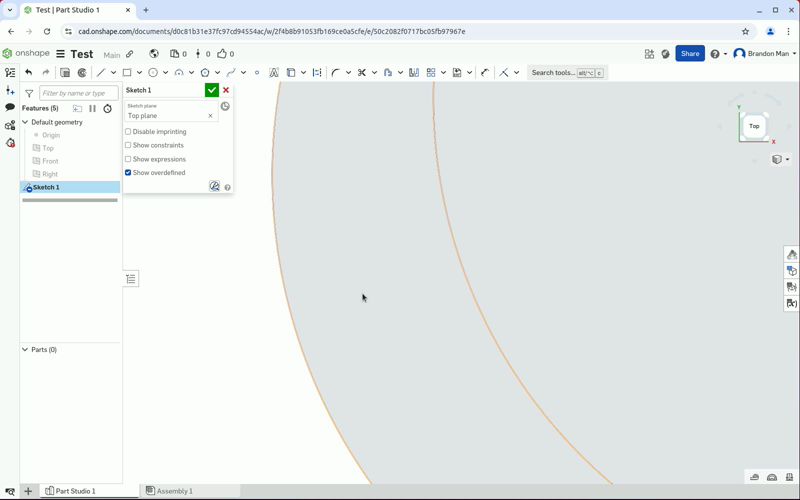
scroll(-6)
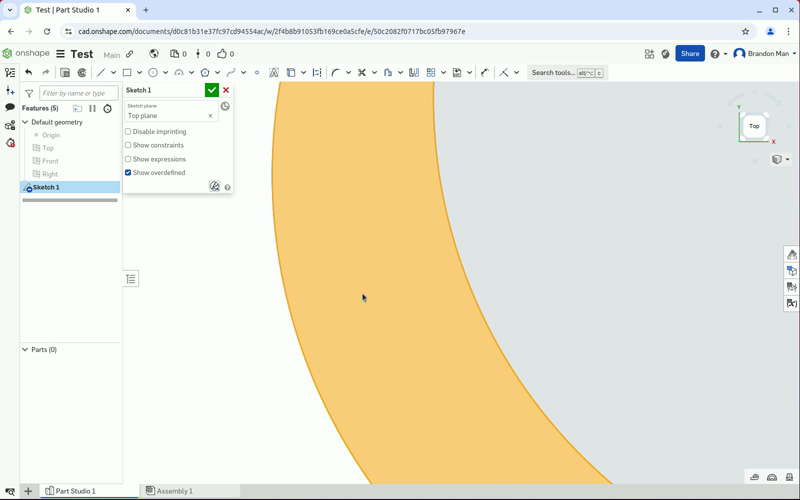
scroll(-6)
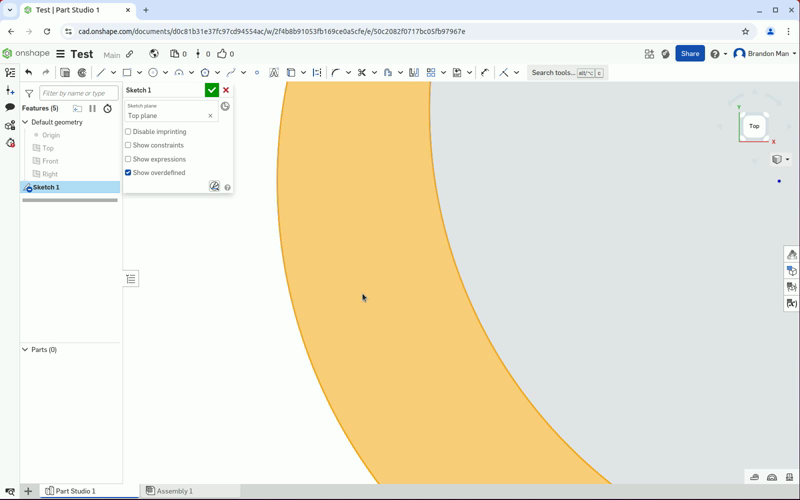
scroll(-6)
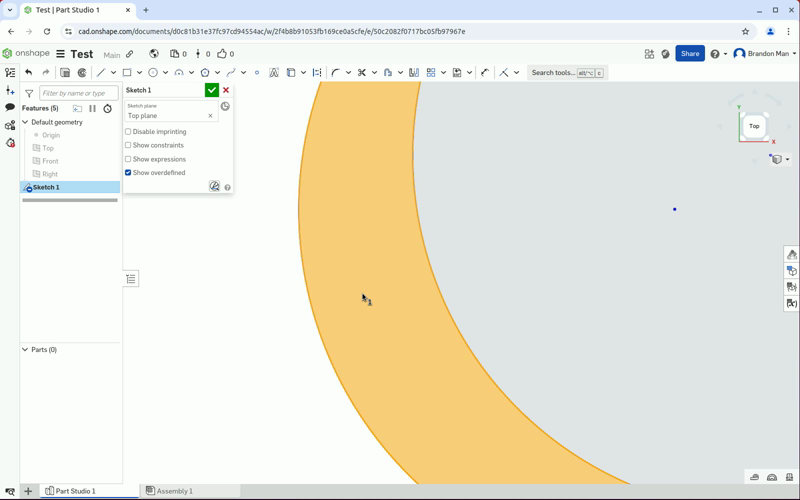
scroll(-6)
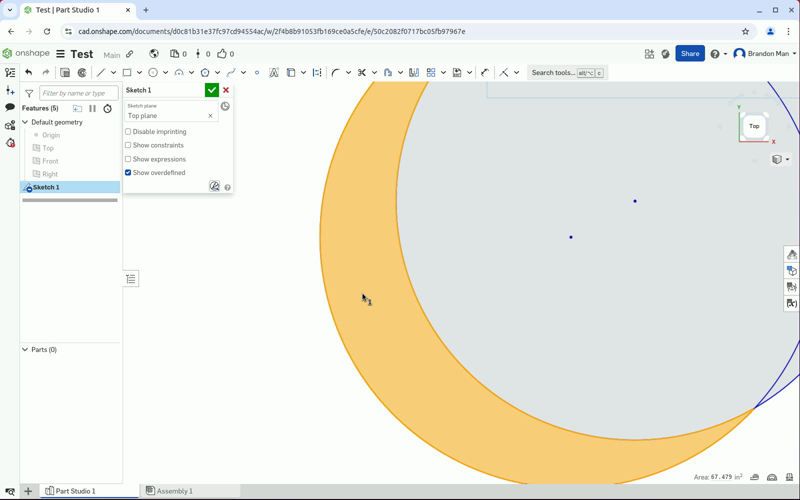
scroll(-6)
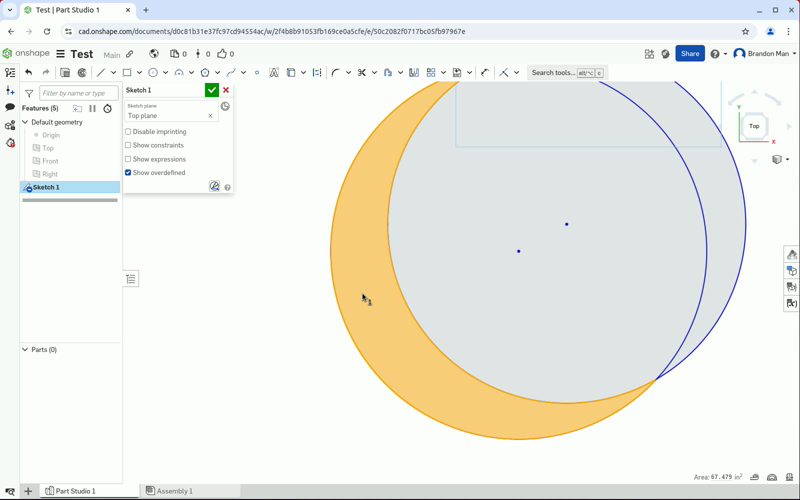
scroll(-6)
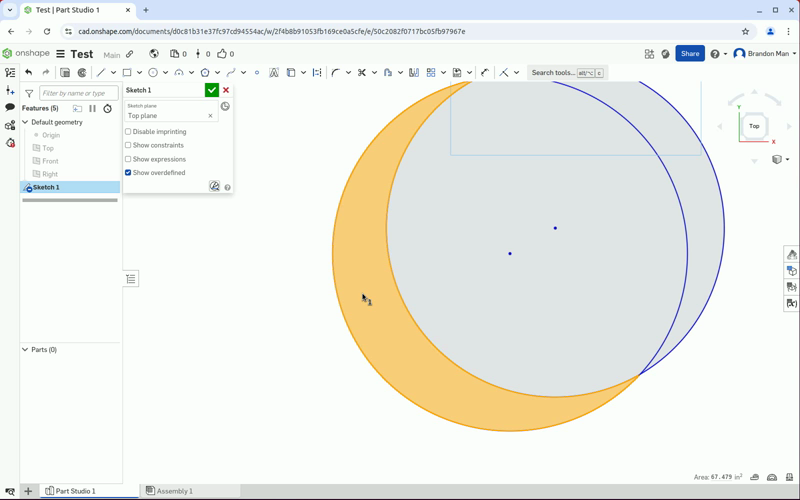
scroll(-6)
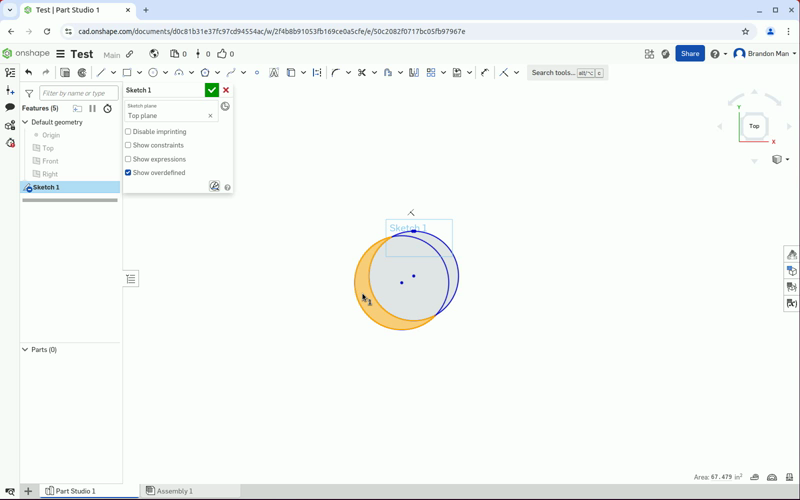
mouse_move(73, 352)
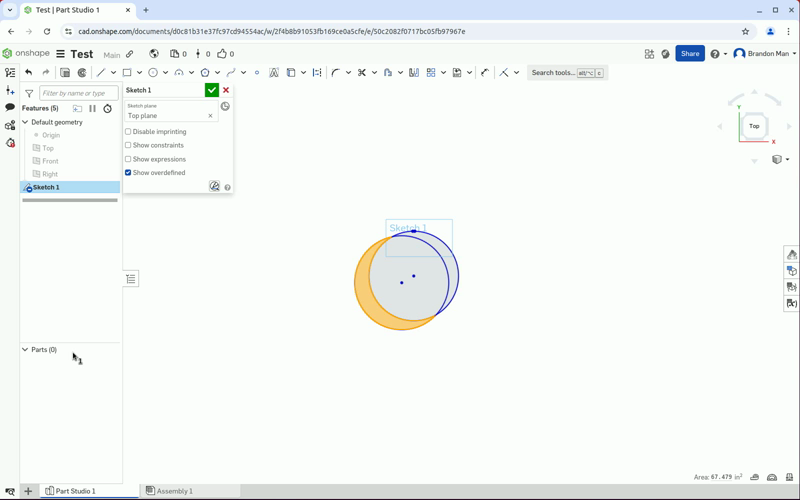
key(shift+y)
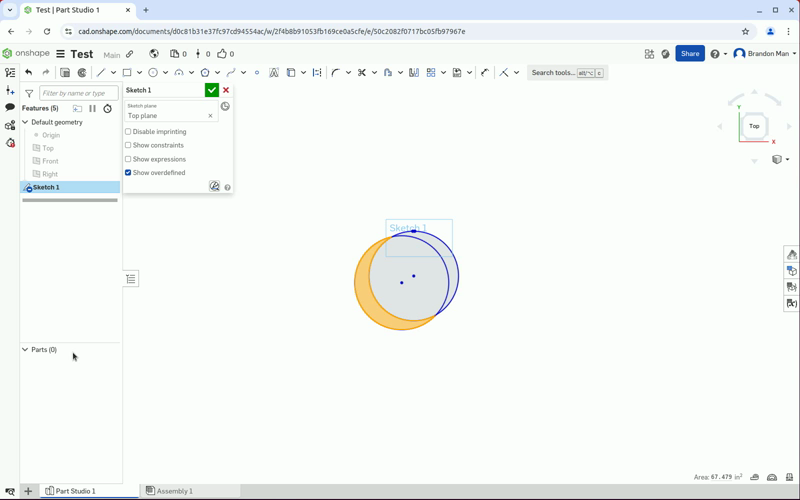
key(shift+e)
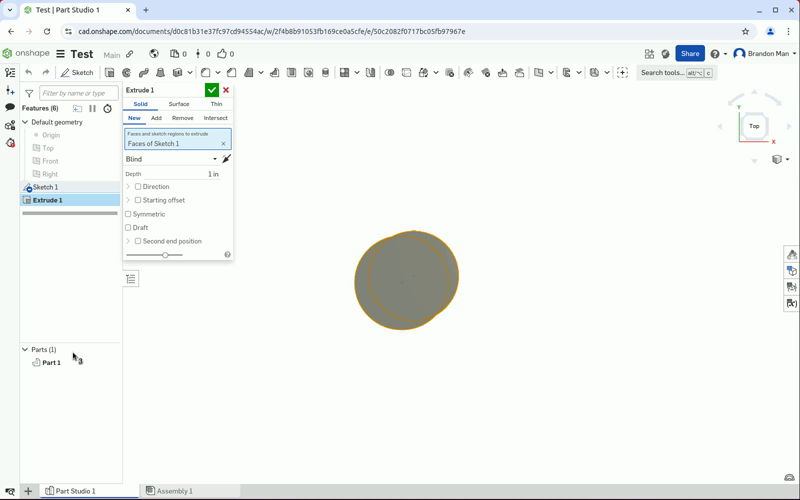
mouse_move(143, 106)
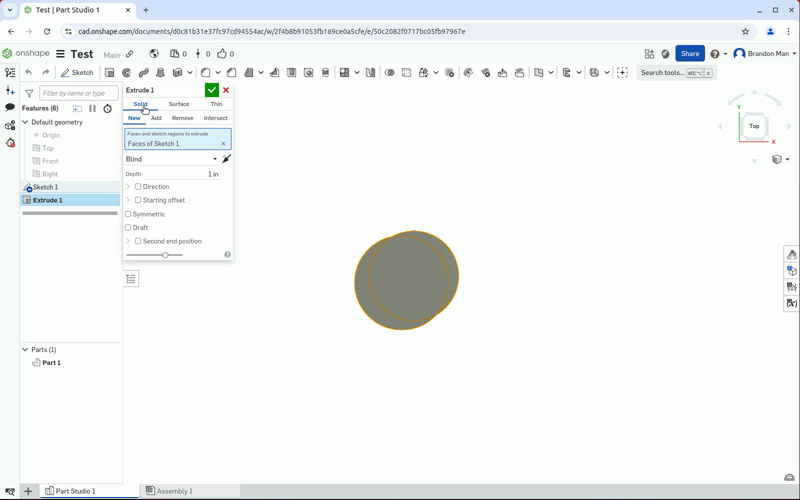
click(143, 106)
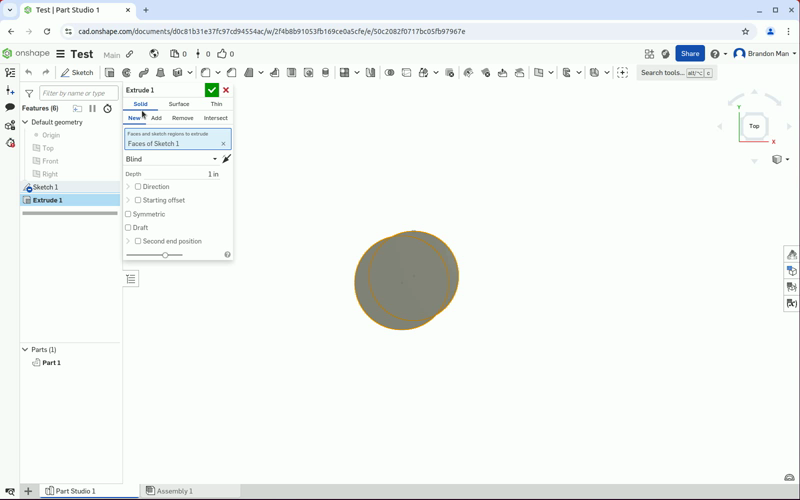
mouse_move(137, 120)
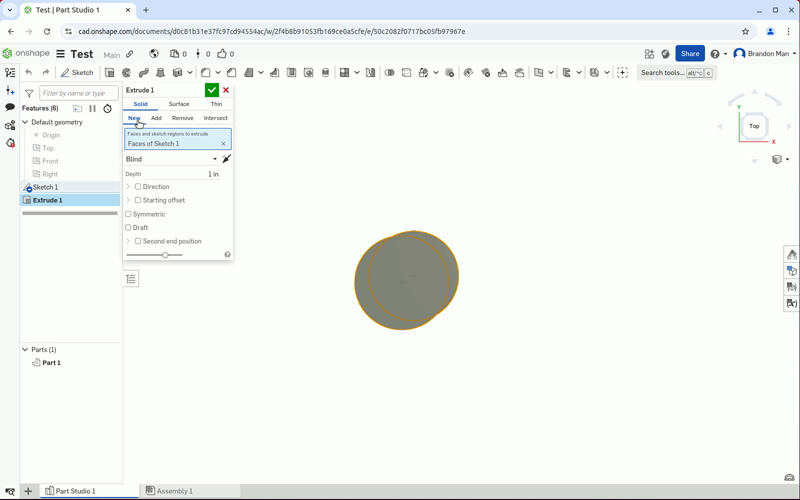
click(137, 120)
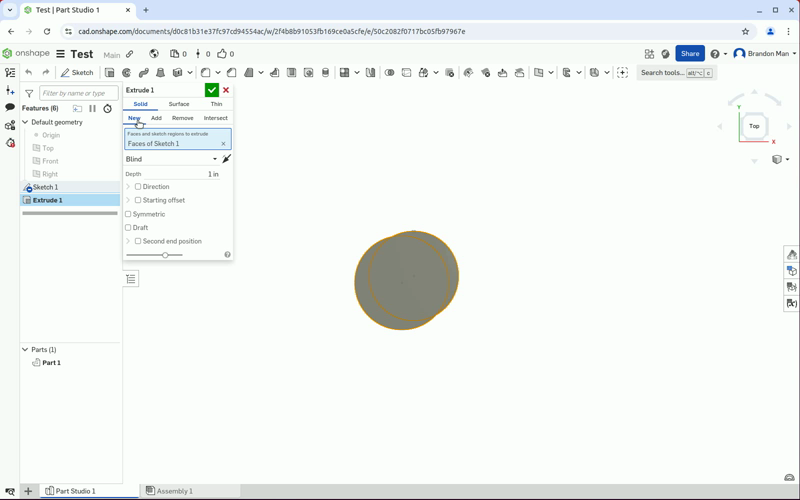
key(tab, 4)
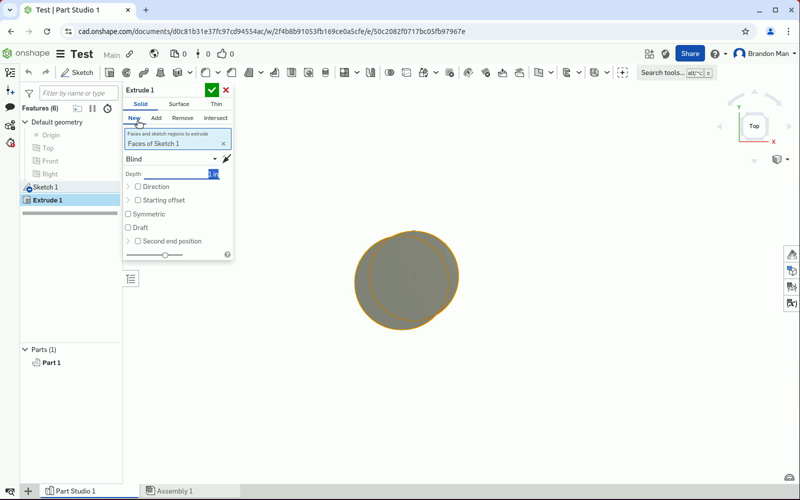
text(15.165)
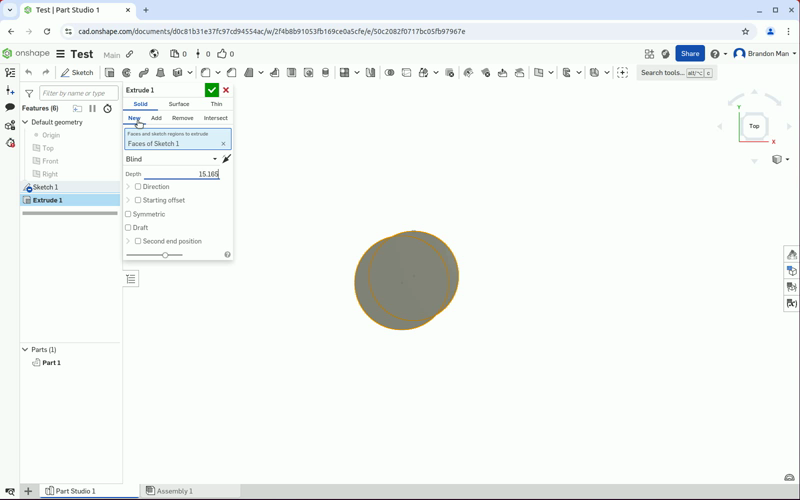
key(enter)
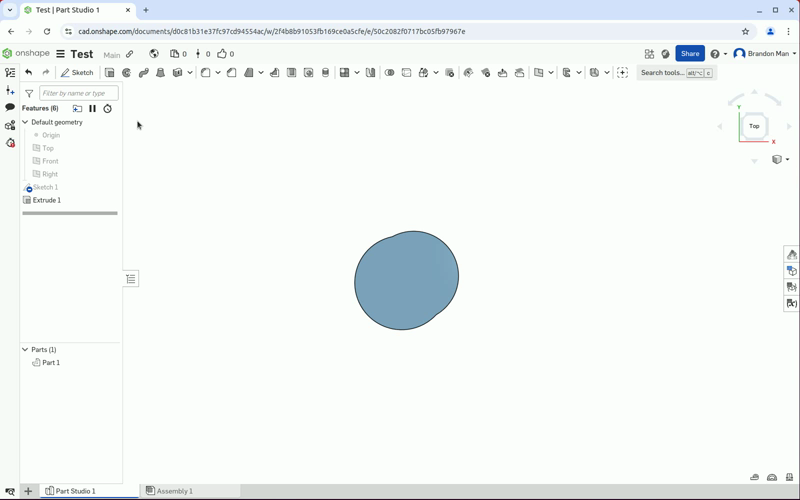
key(shift+h)
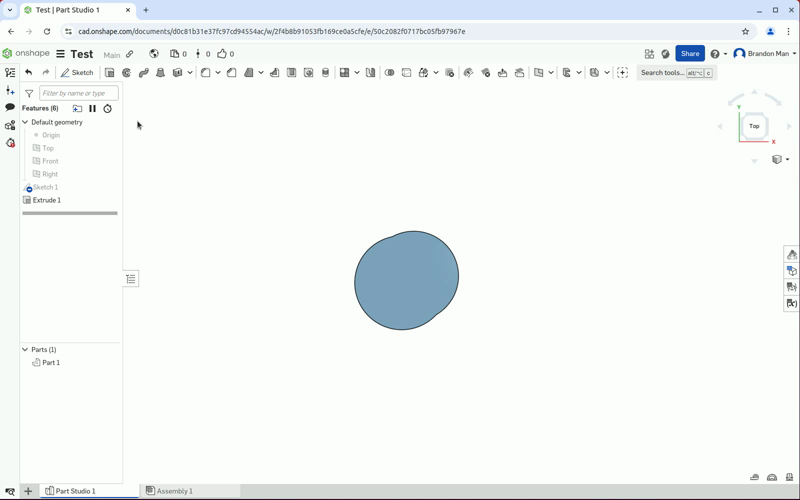
key(shift+h)
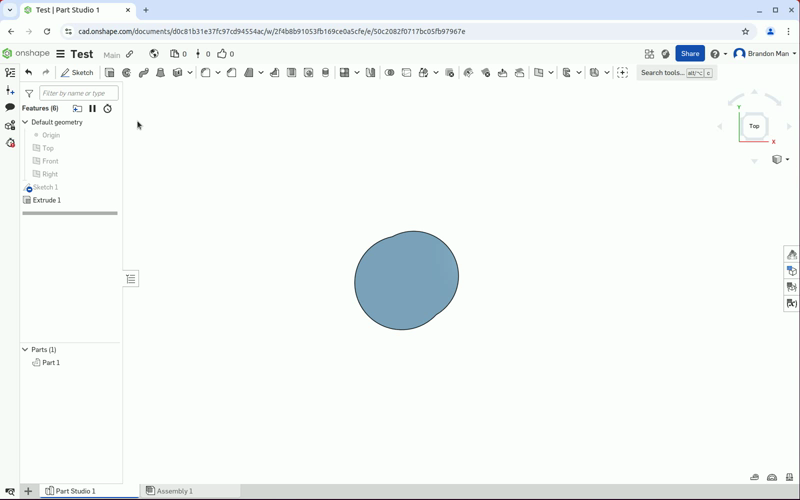
mouse_move(73, 189)
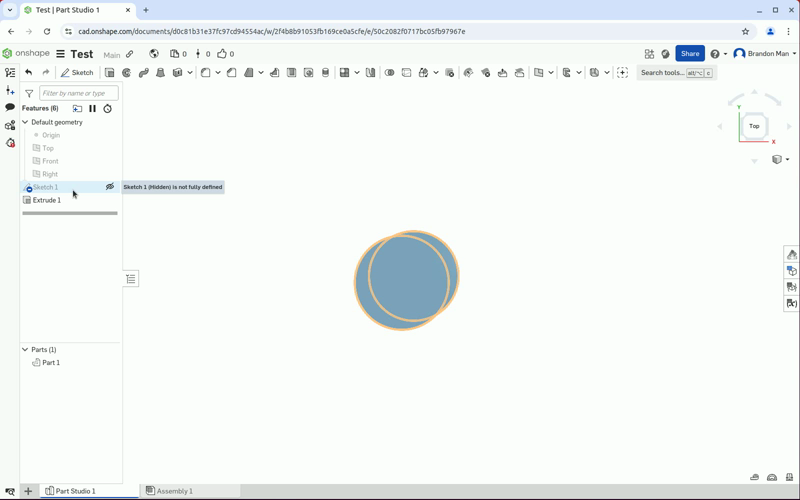
click(73, 189)
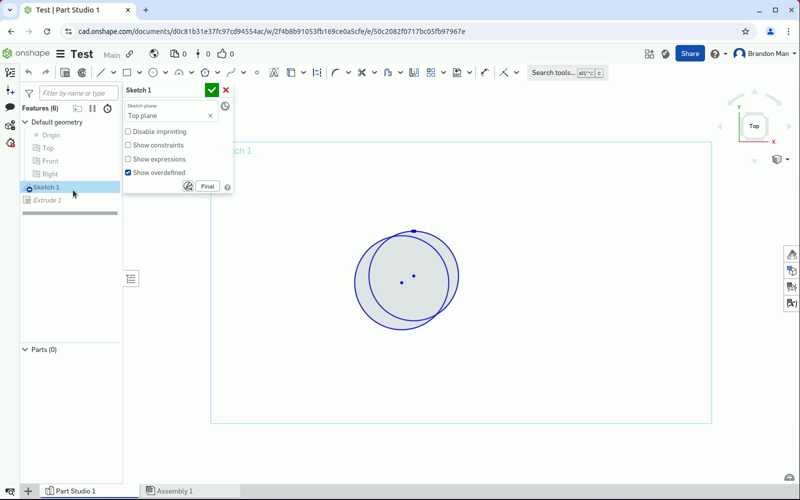
mouse_move(229, 92)
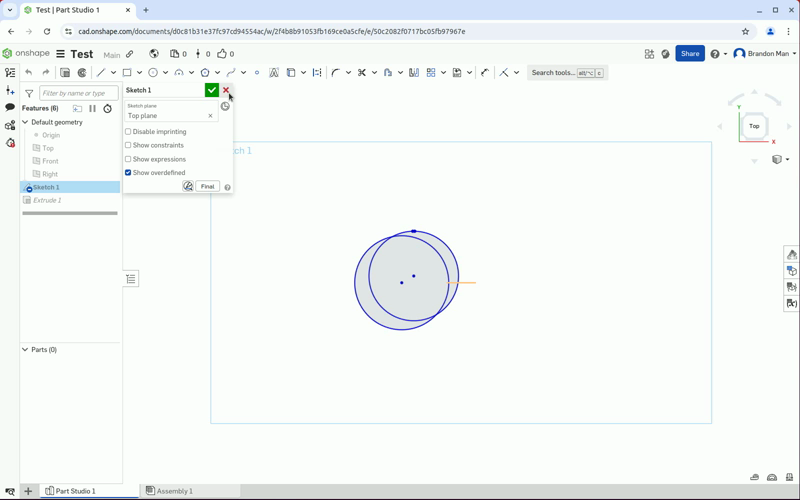
click(229, 92)
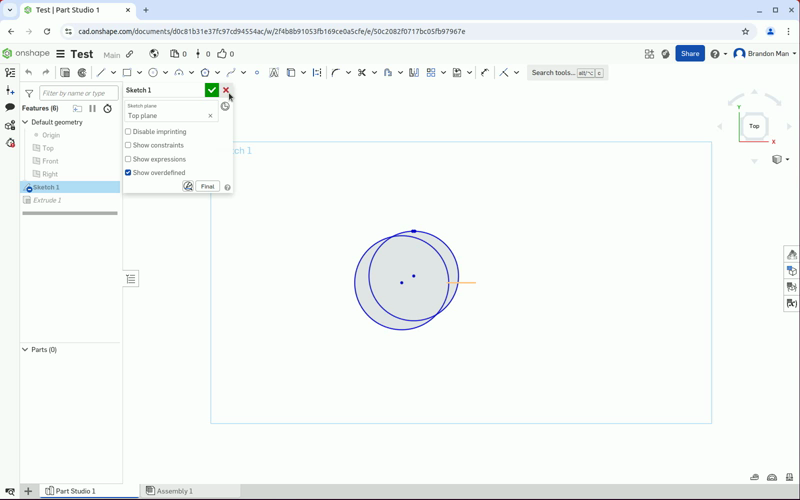
key(shift+s)
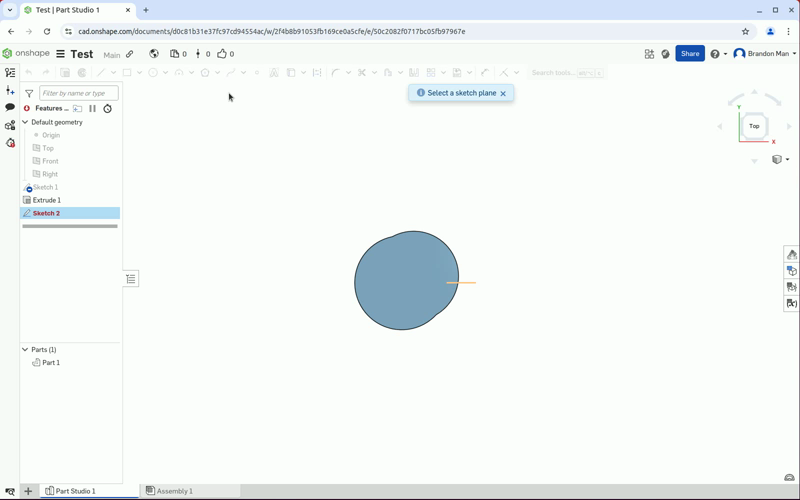
mouse_move(73, 150)
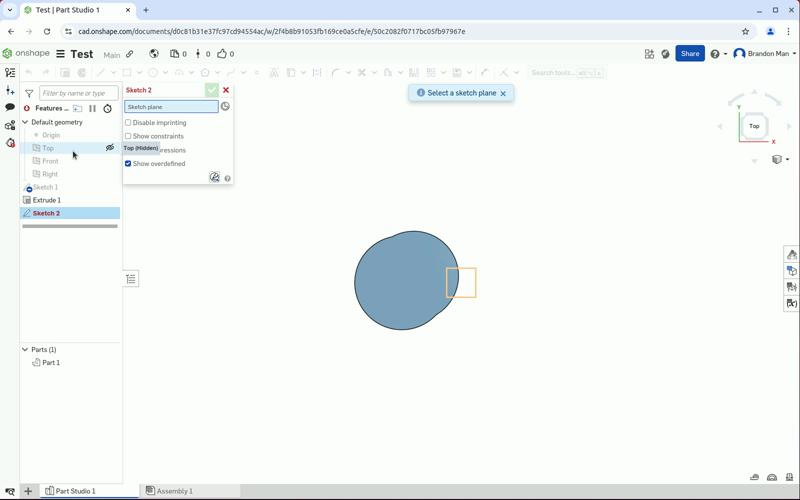
click(73, 150)
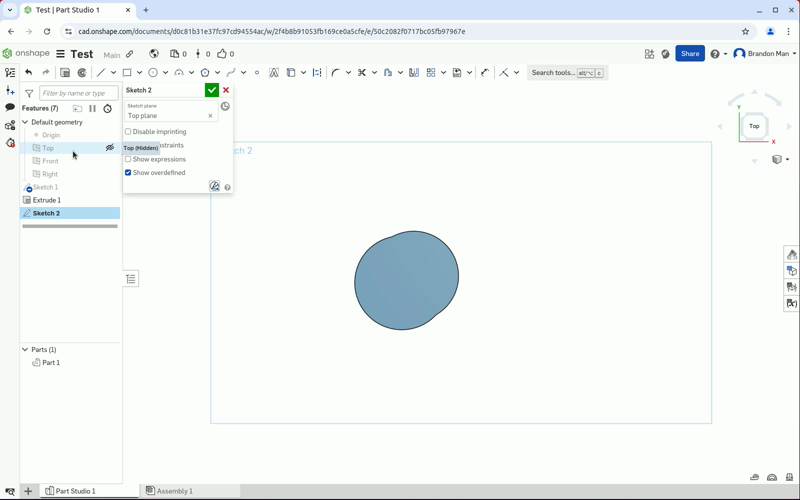
mouse_move(73, 352)
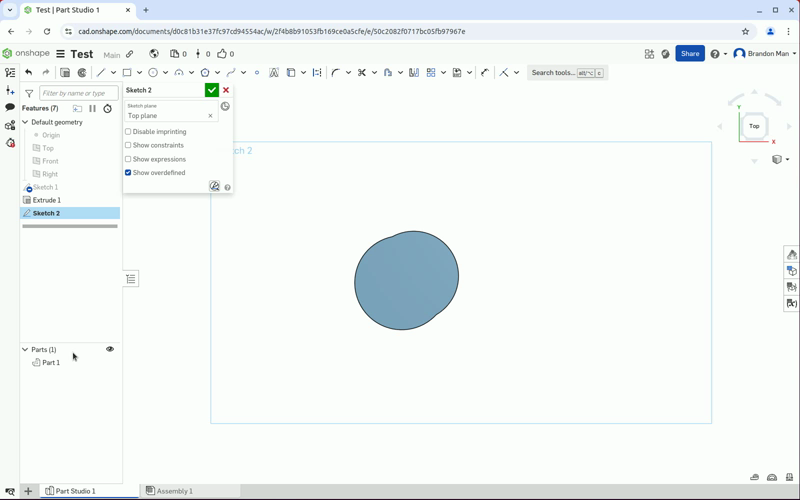
key(y)
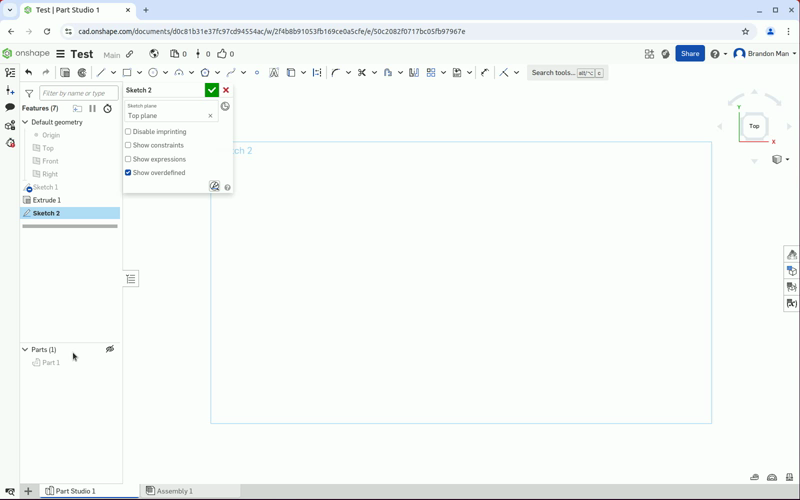
key(c)
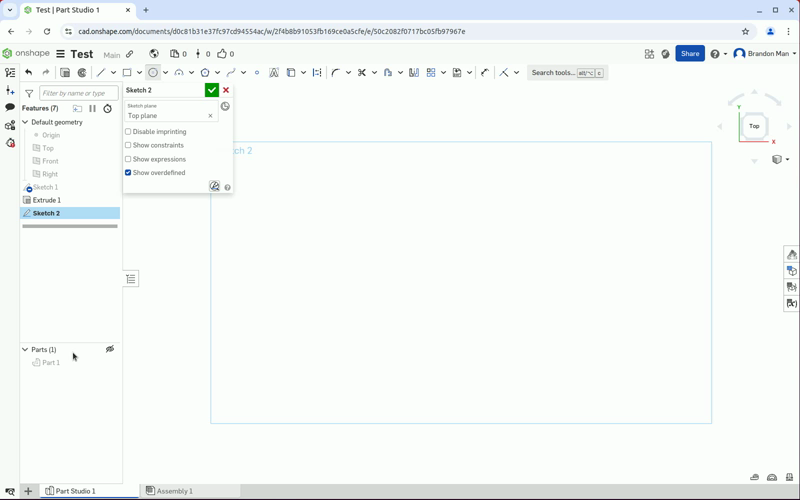
key_down(shift)
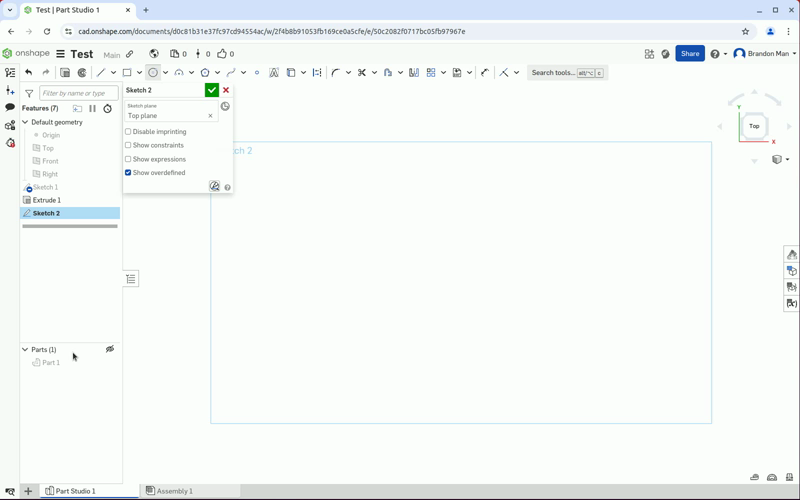
mouse_move(401, 282)
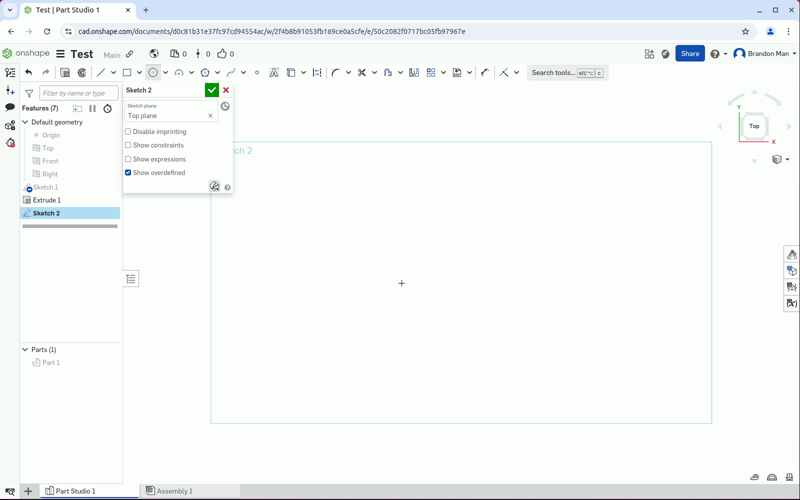
click(401, 282)
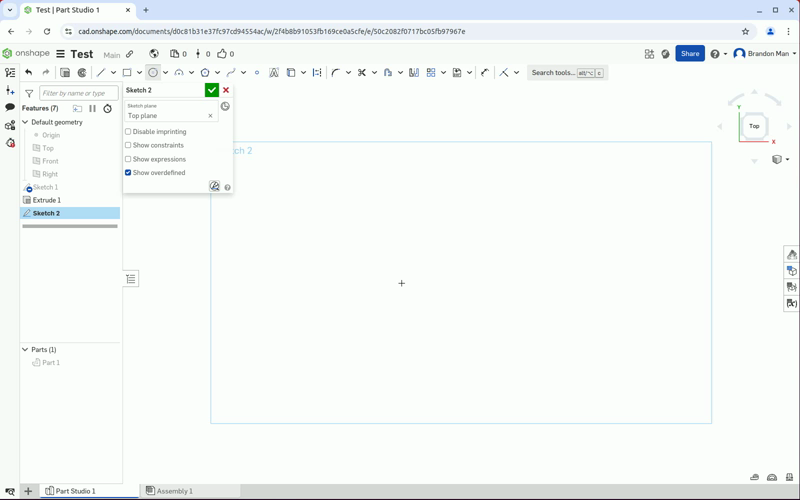
key_up(shift)
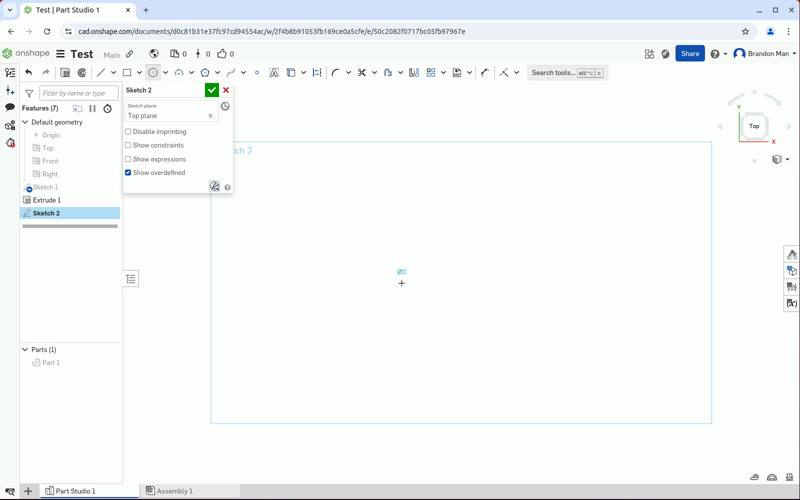
mouse_move(449, 282)
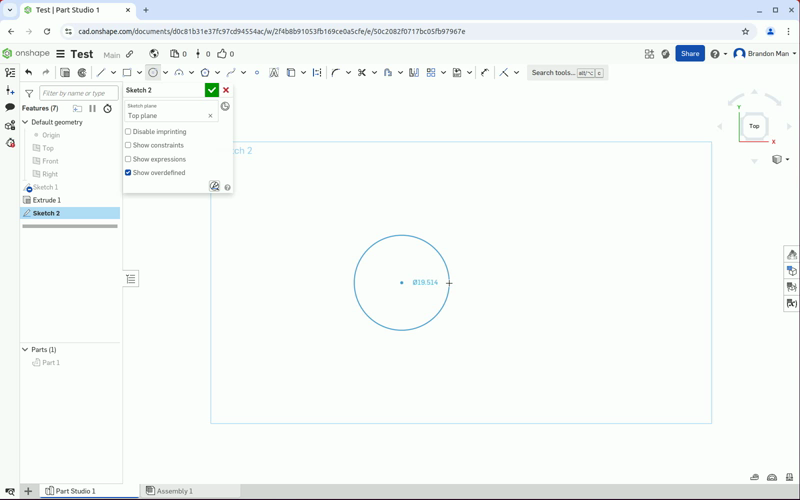
click(449, 282)
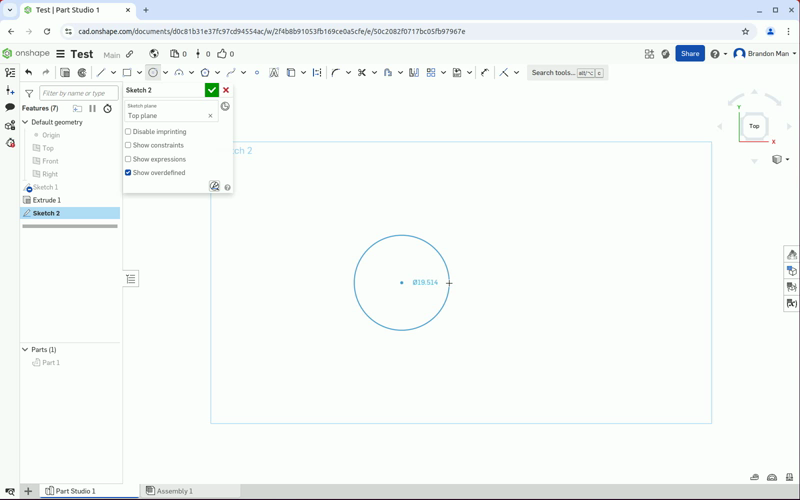
key(esc)
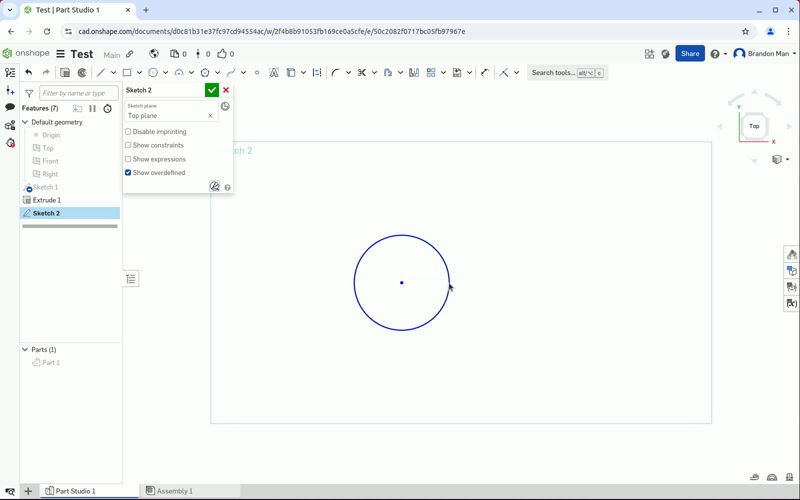
key(l)
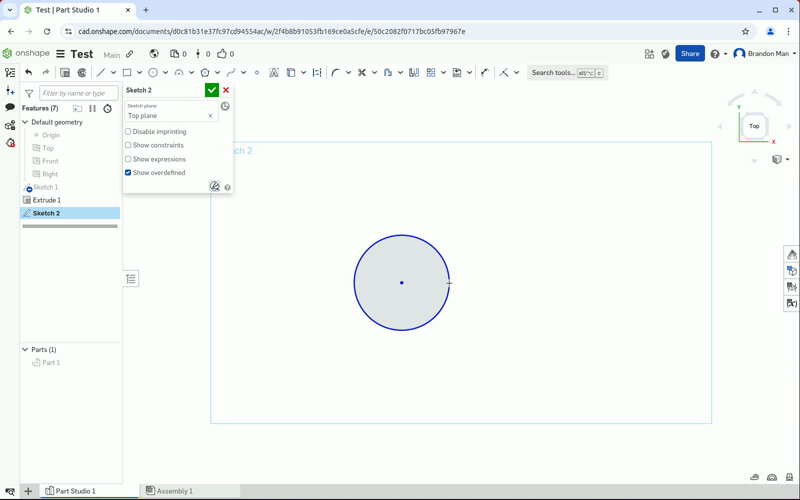
key_down(shift)
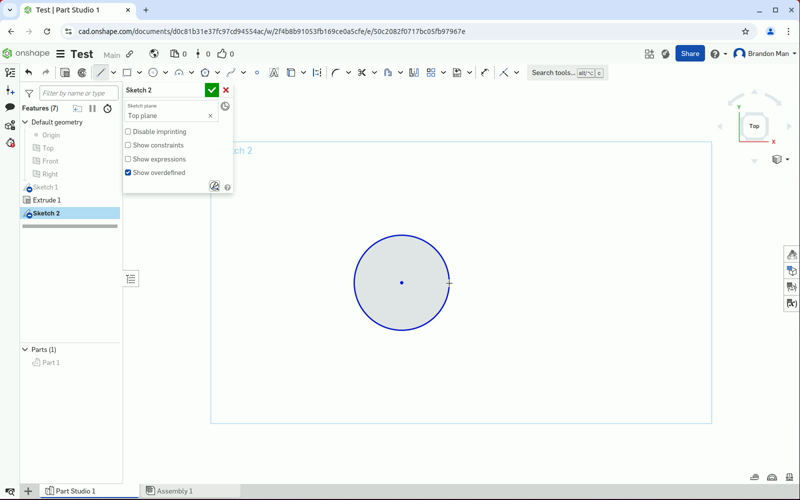
mouse_move(426, 290)
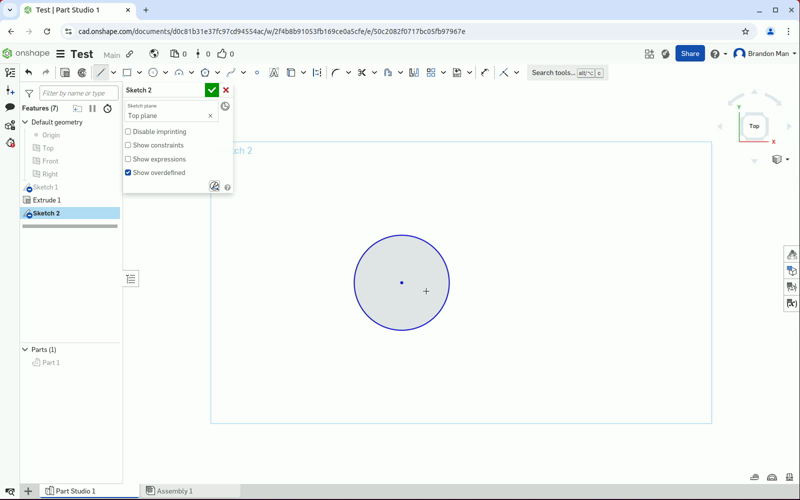
click(426, 290)
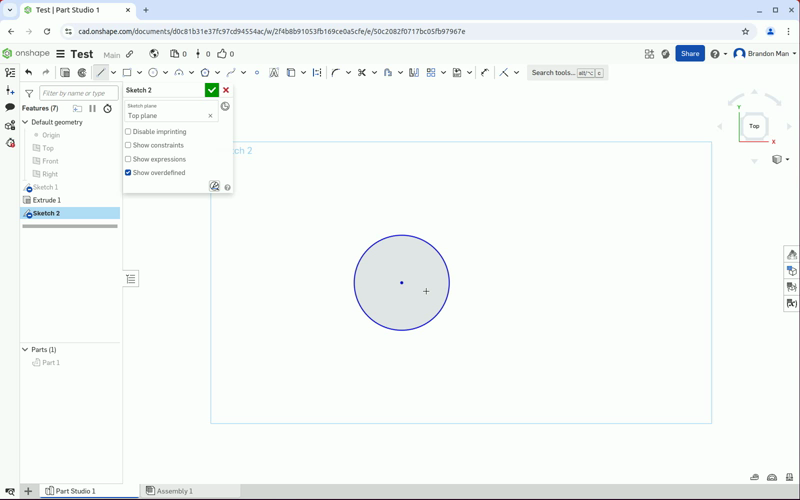
key_up(shift)
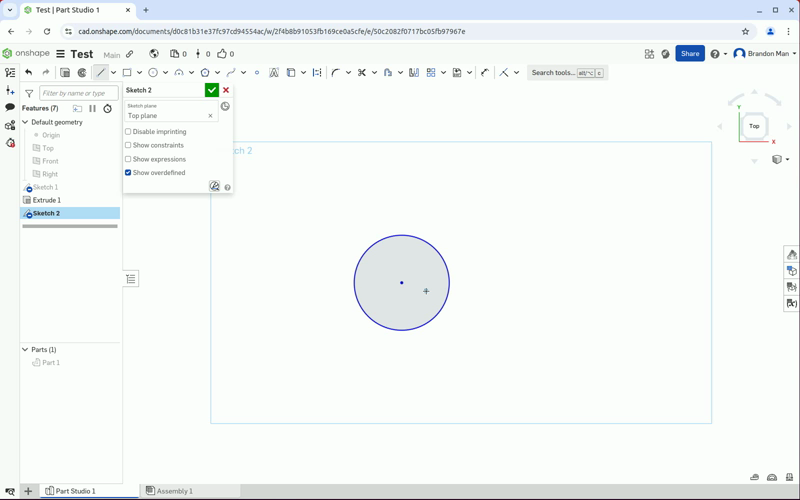
key_down(shift)
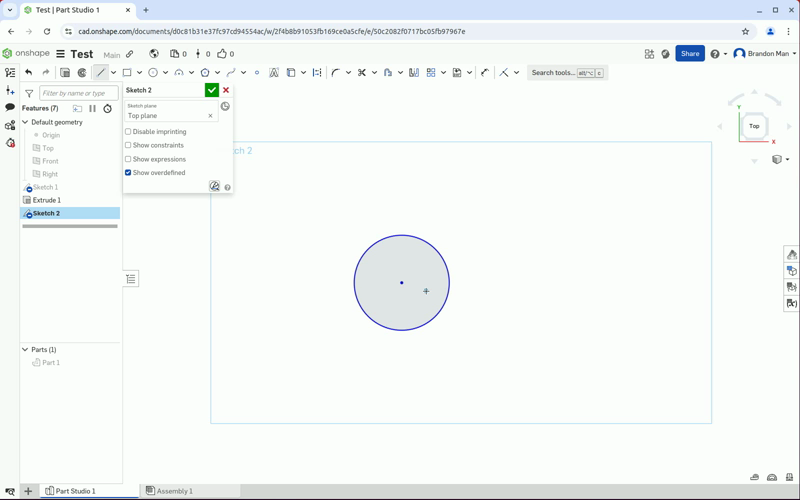
mouse_move(456, 290)
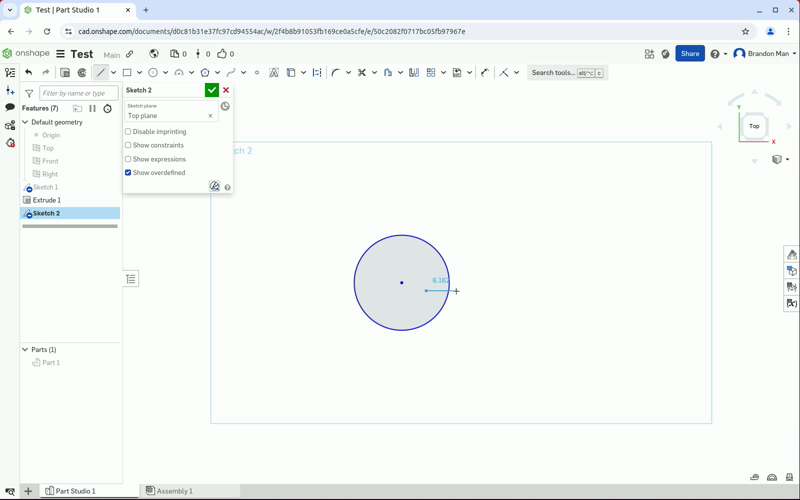
mouse_move(436, 290)
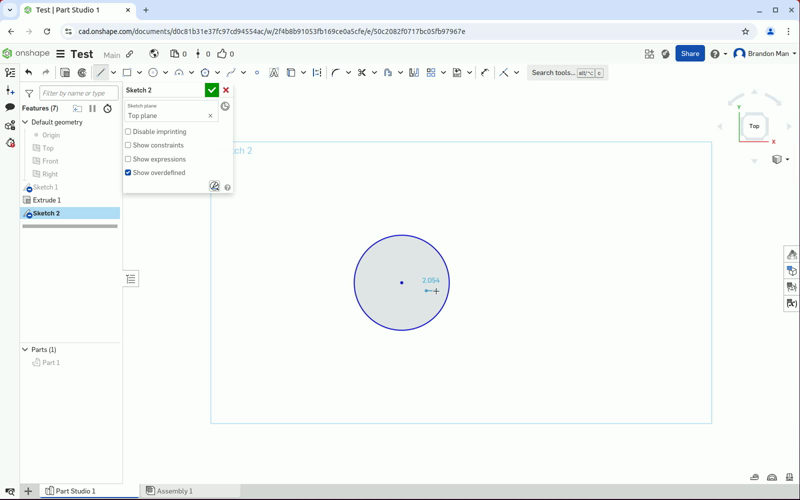
click(436, 290)
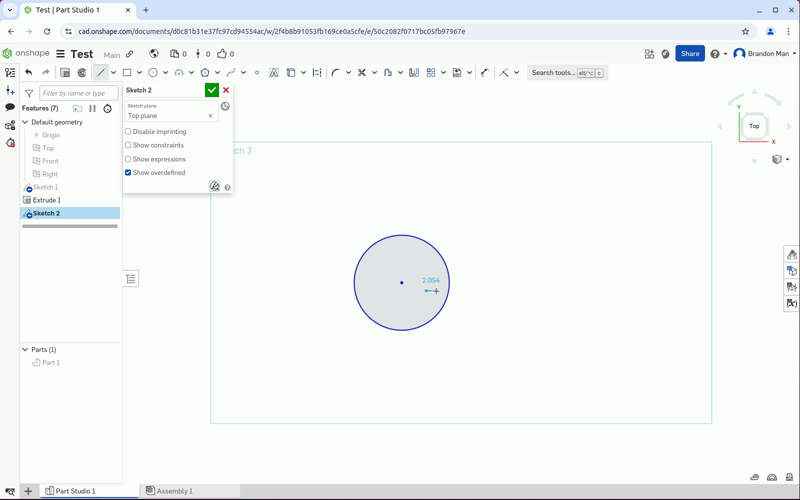
key_up(shift)
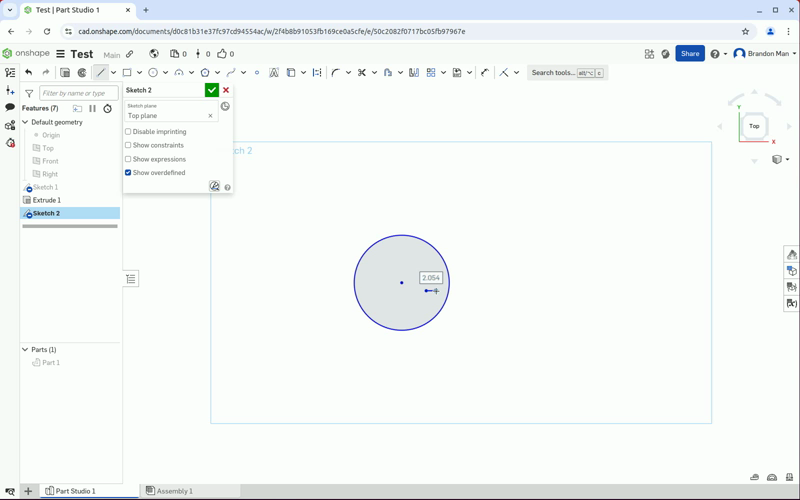
key_down(shift)
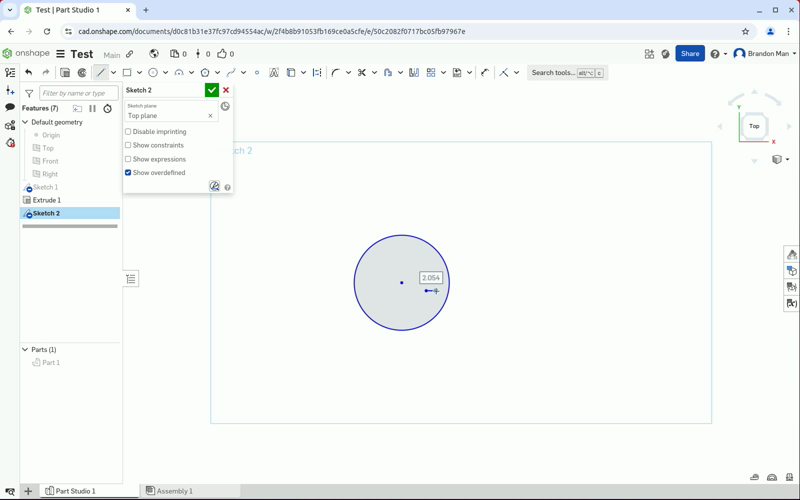
mouse_move(466, 290)
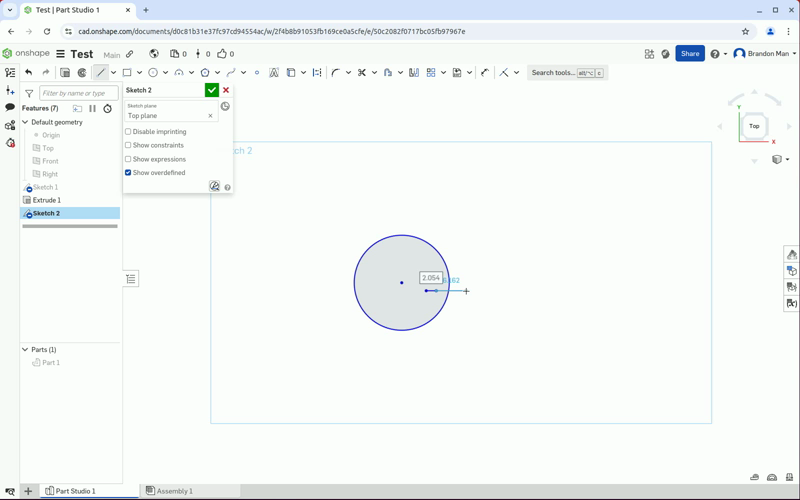
mouse_move(436, 275)
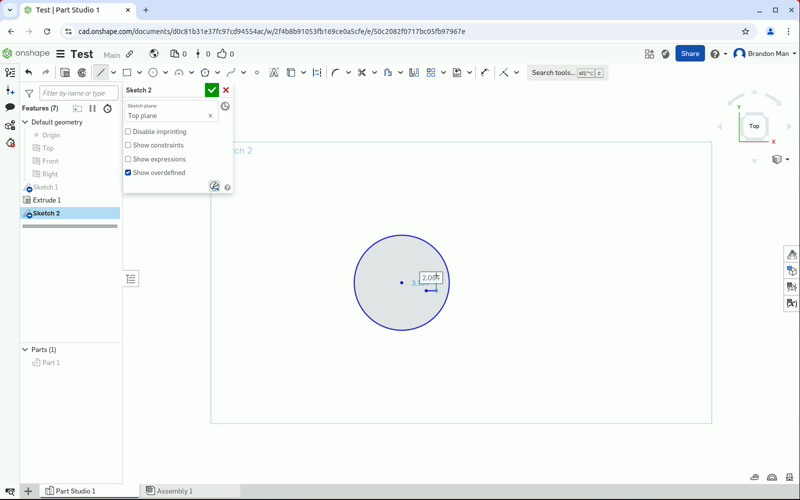
click(436, 275)
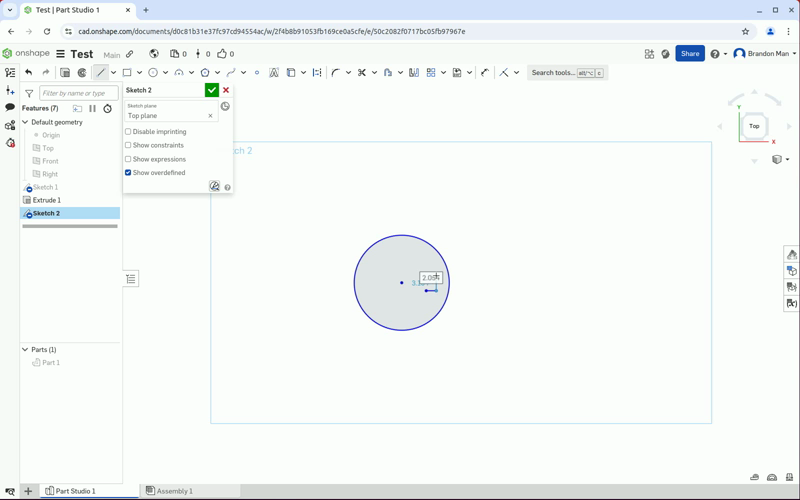
key_up(shift)
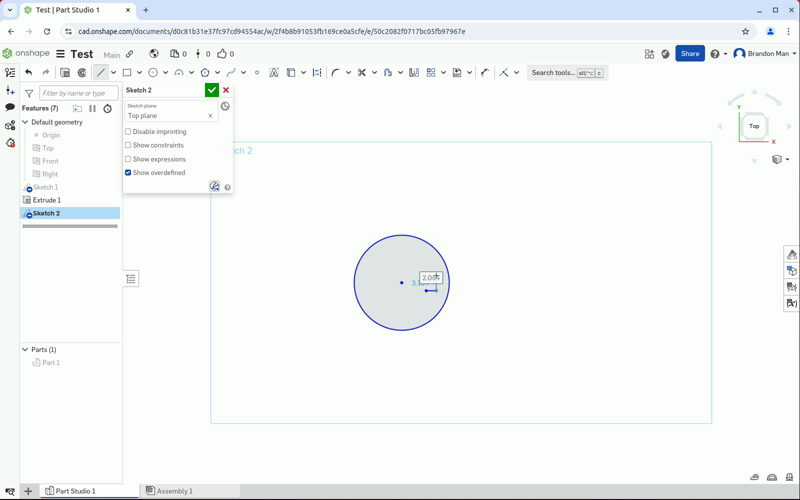
key_down(shift)
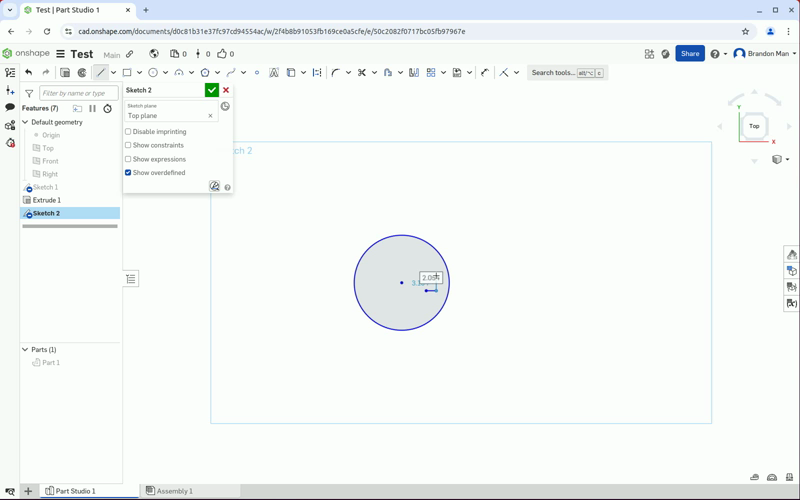
mouse_move(466, 275)
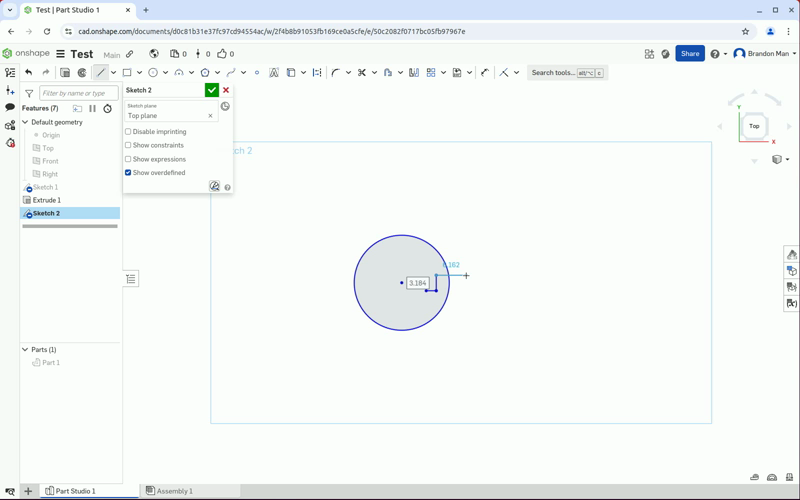
mouse_move(426, 275)
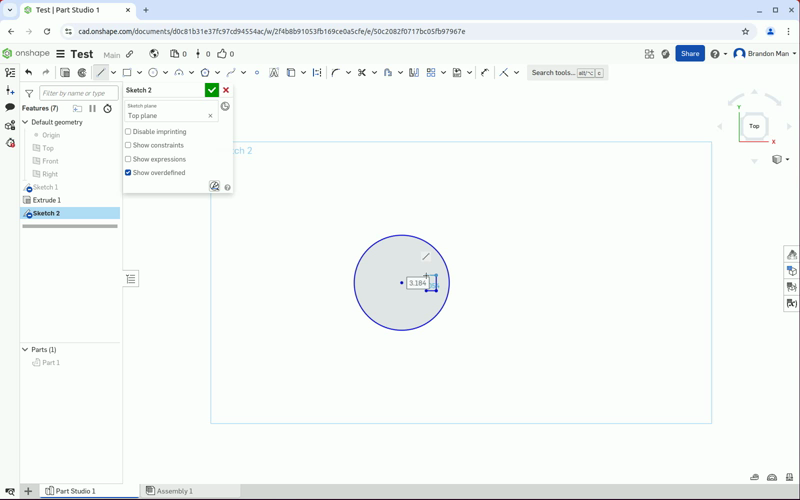
click(426, 275)
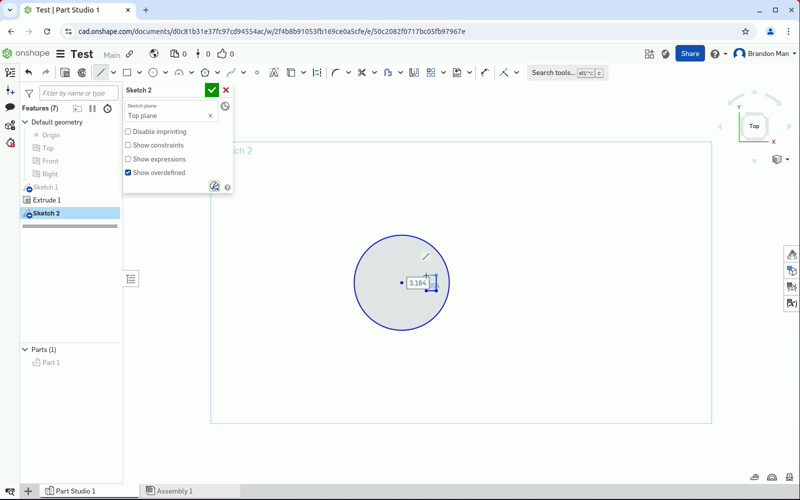
key_up(shift)
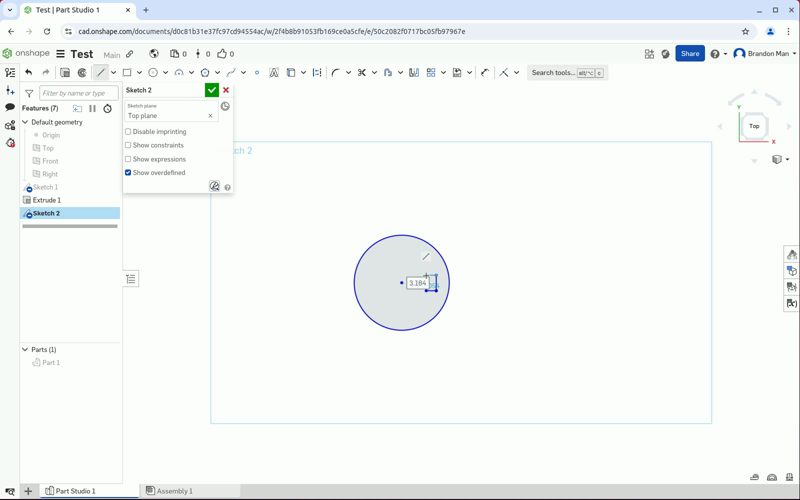
key(esc)
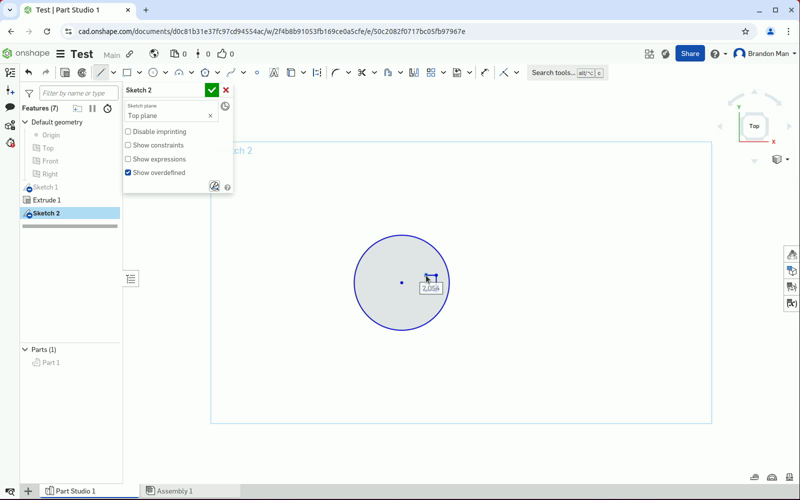
key(a)
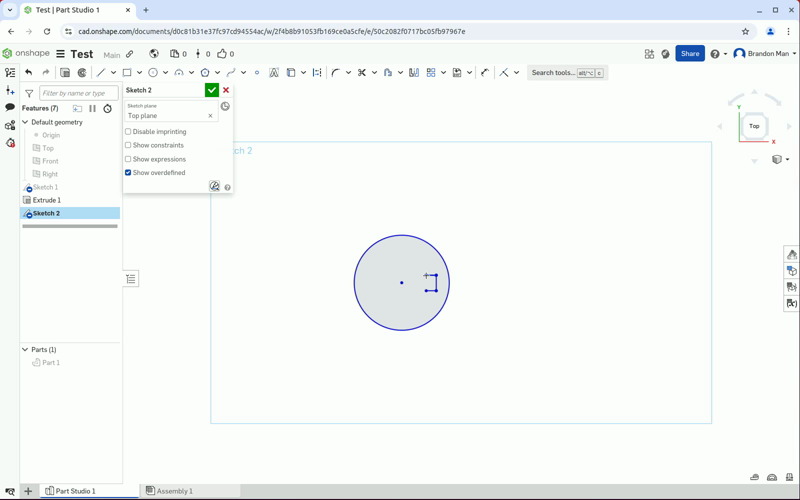
mouse_move(426, 275)
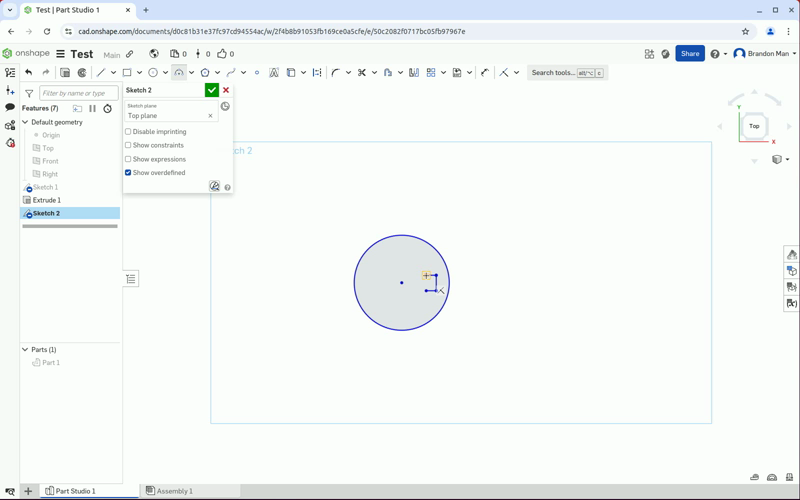
click(426, 275)
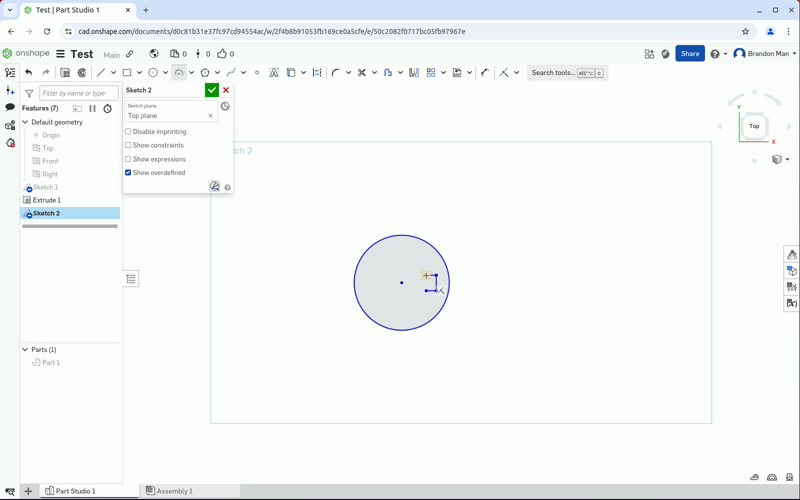
mouse_move(426, 290)
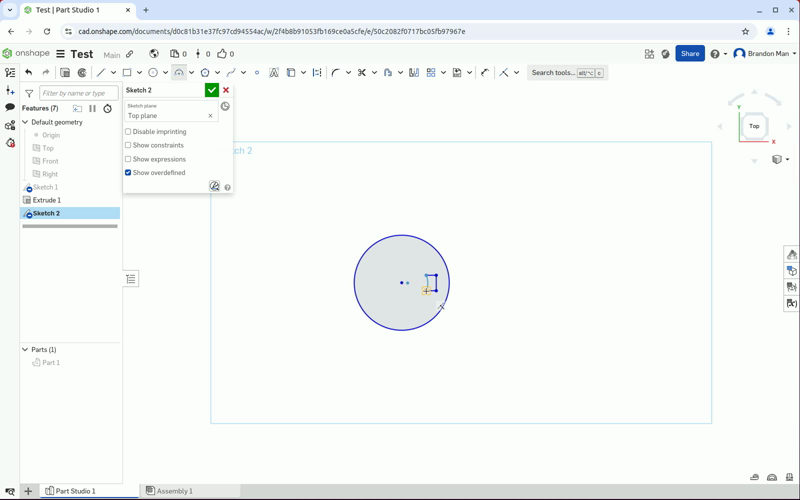
click(426, 290)
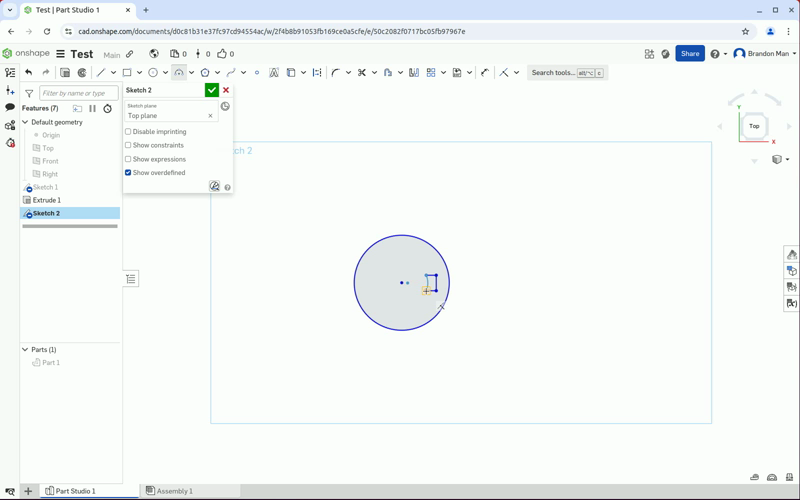
key_down(shift)
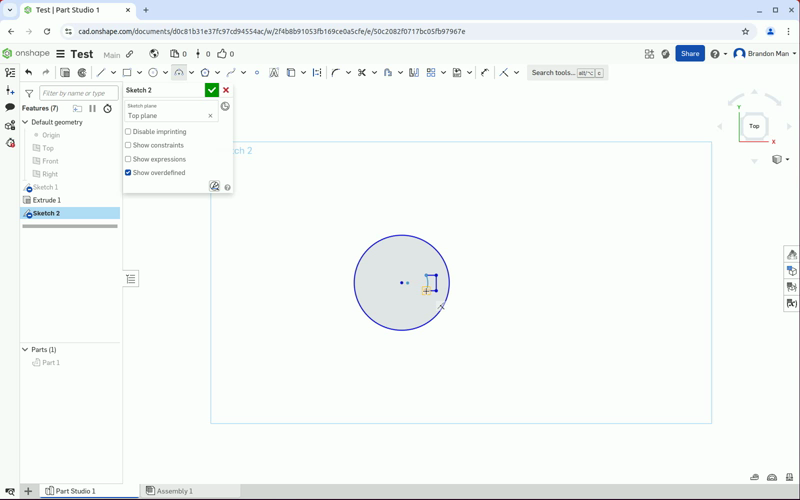
mouse_move(372, 282)
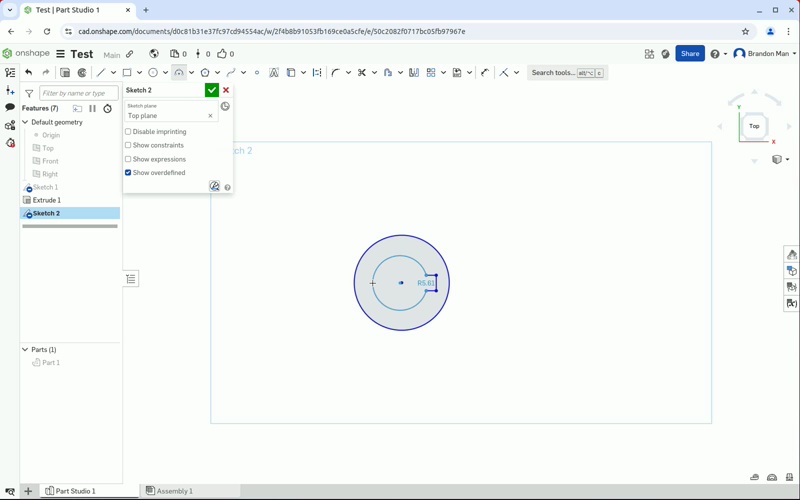
click(372, 282)
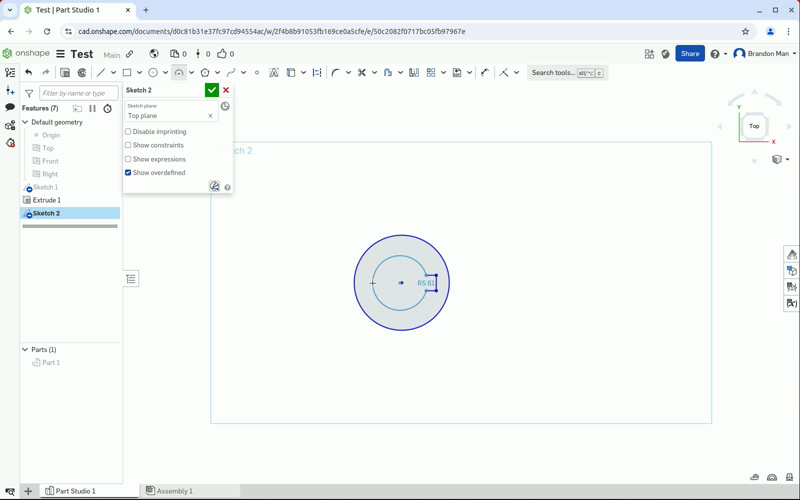
key_up(shift)
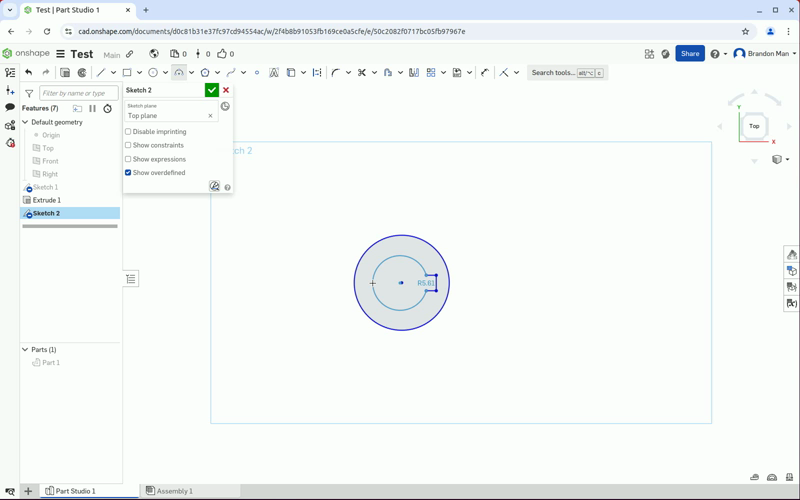
key(esc)
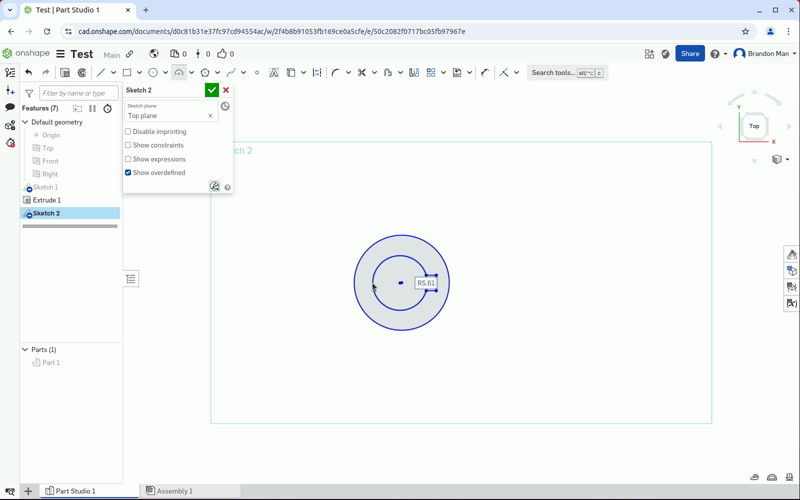
mouse_move(433, 304)
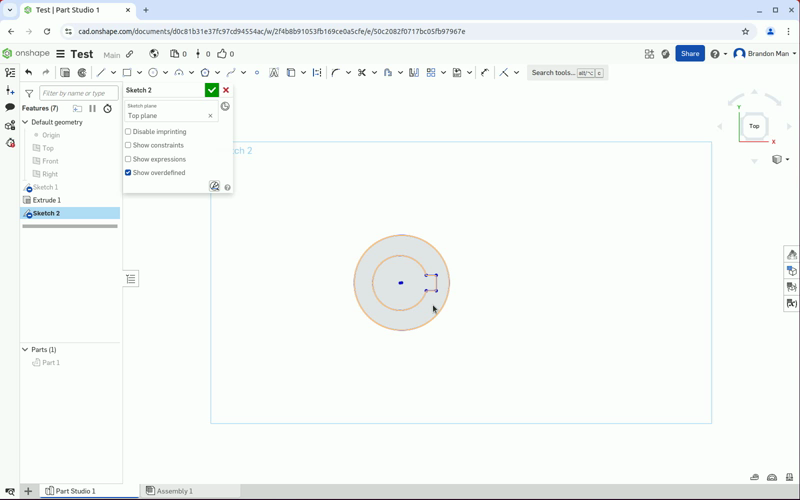
click(433, 304)
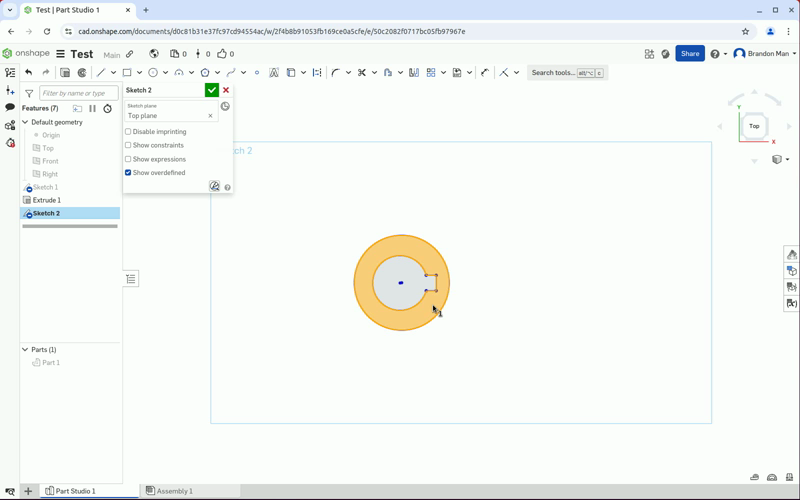
mouse_move(73, 352)
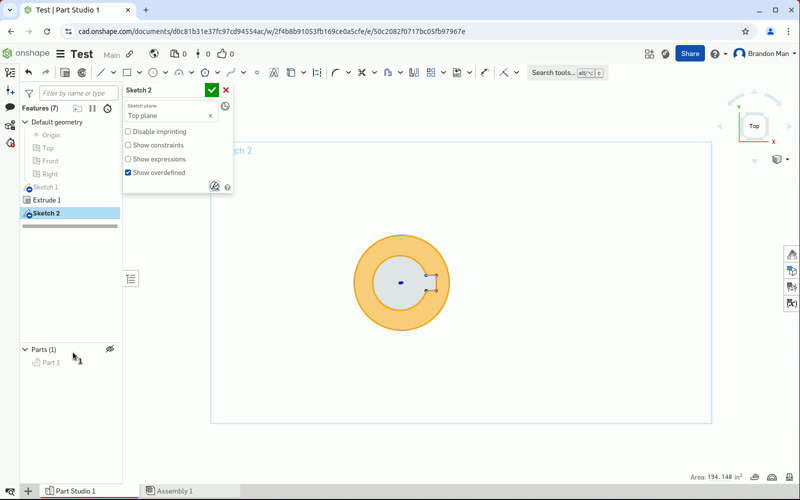
key(shift+y)
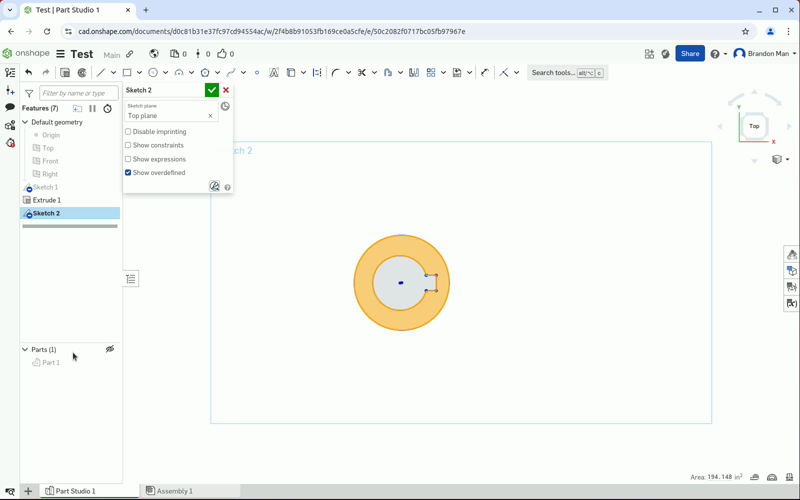
key(shift+e)
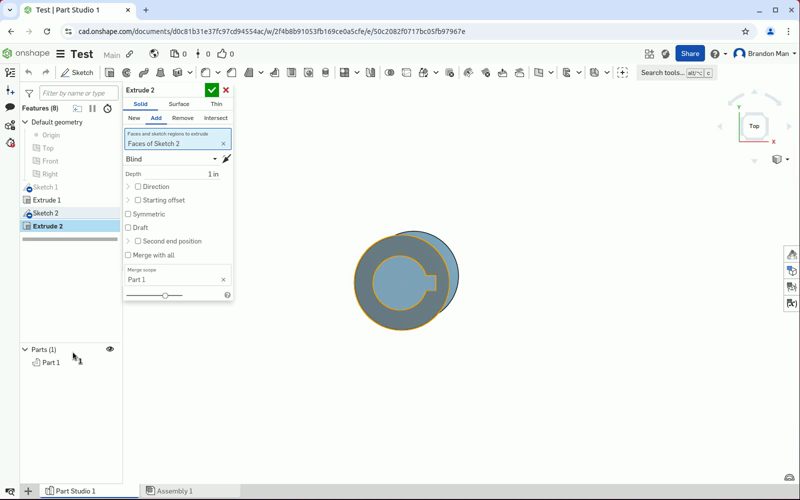
mouse_move(143, 106)
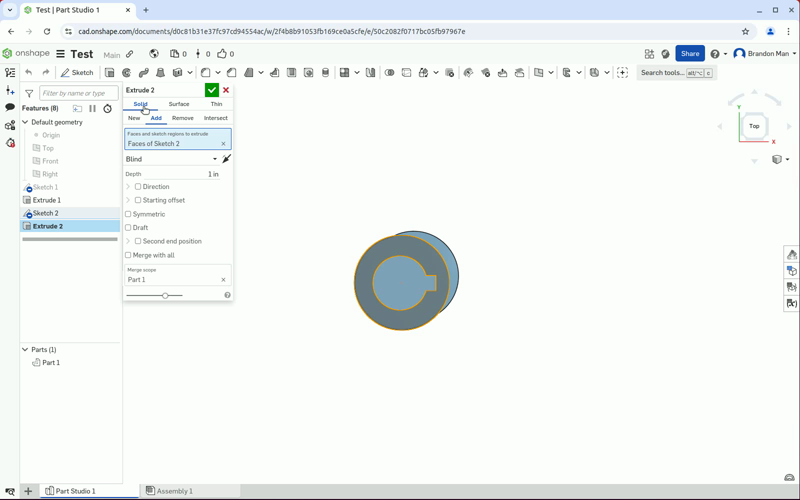
click(143, 106)
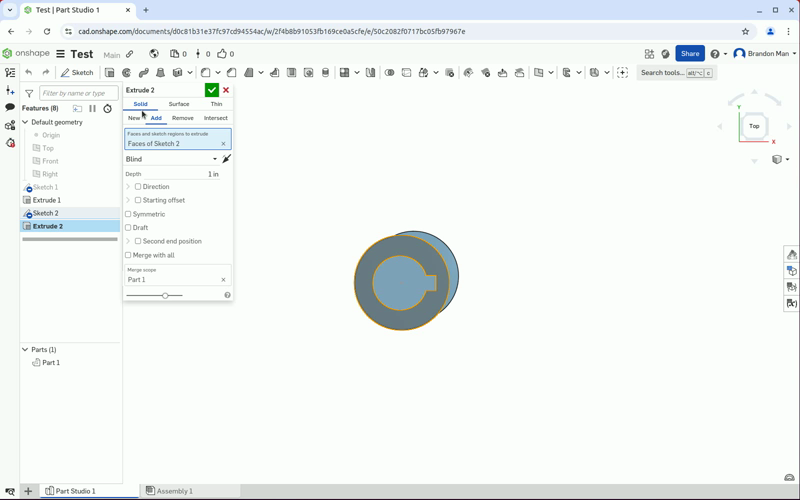
mouse_move(137, 120)
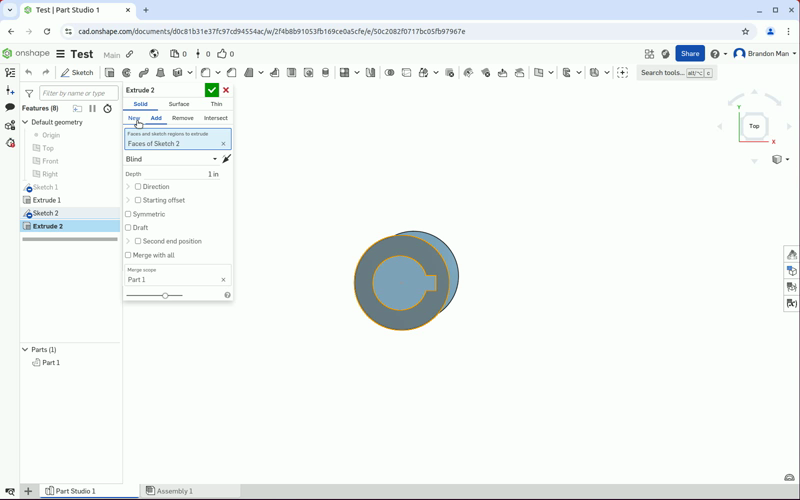
click(137, 120)
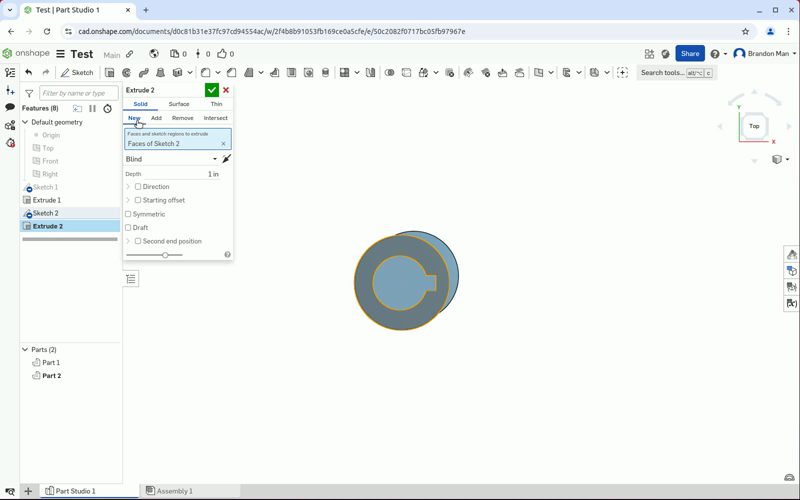
key(tab, 4)
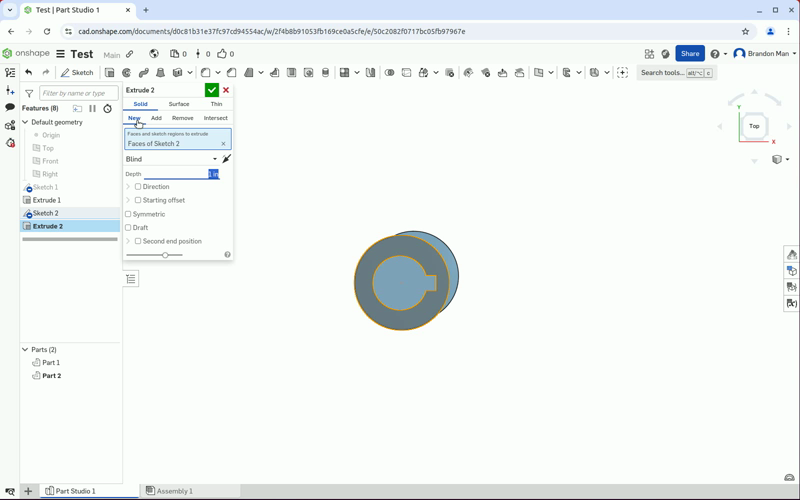
text(15.165)
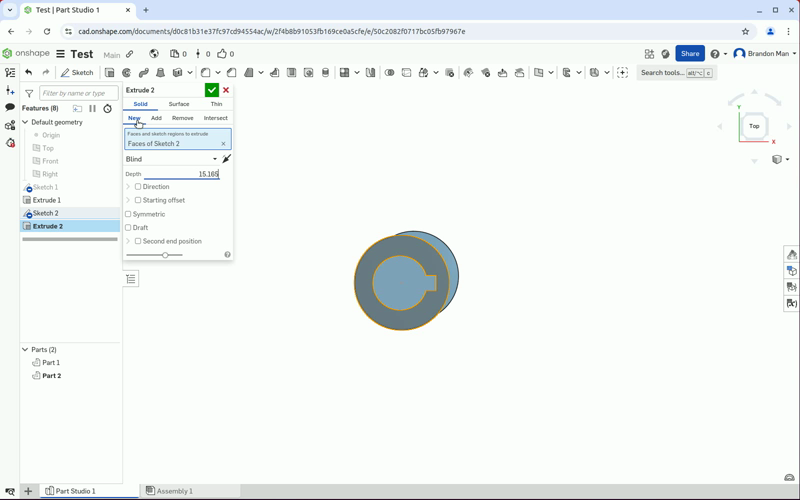
key(enter)
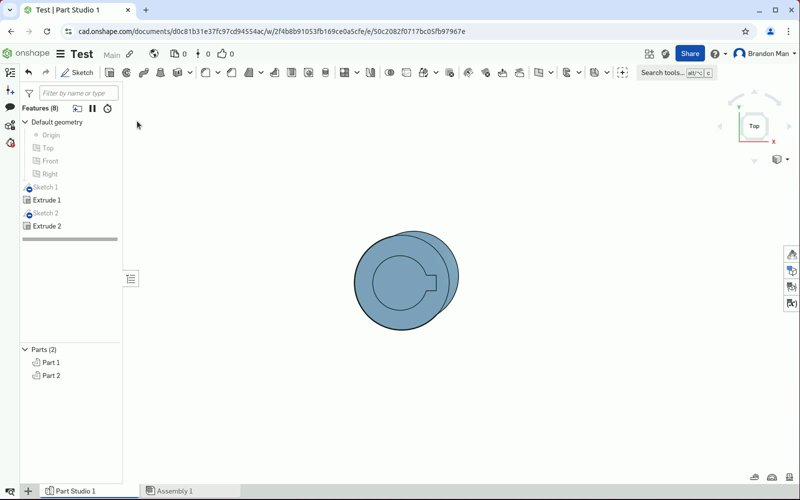
key(shift+h)
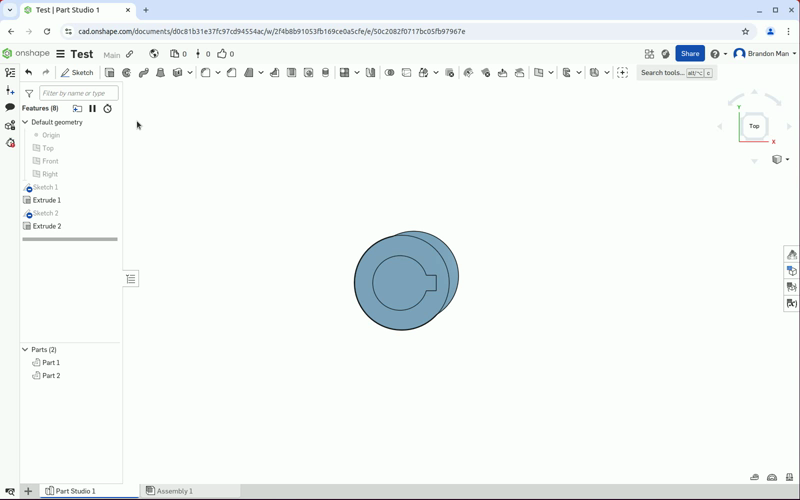
key(shift+h)
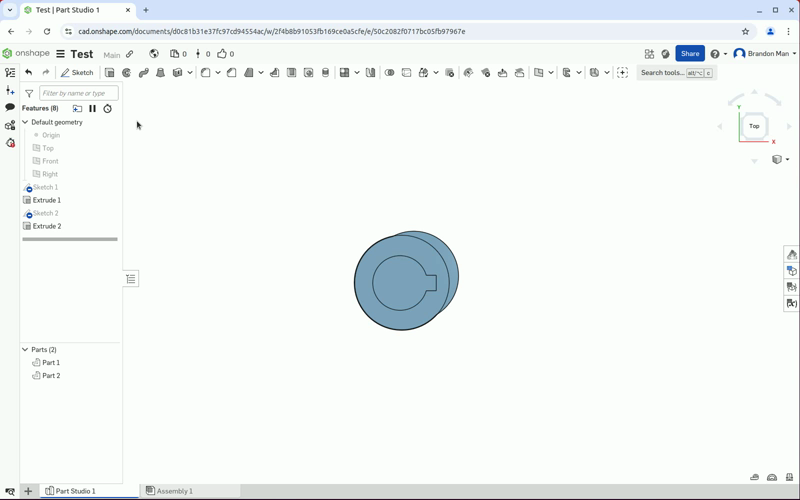
mouse_move(73, 189)
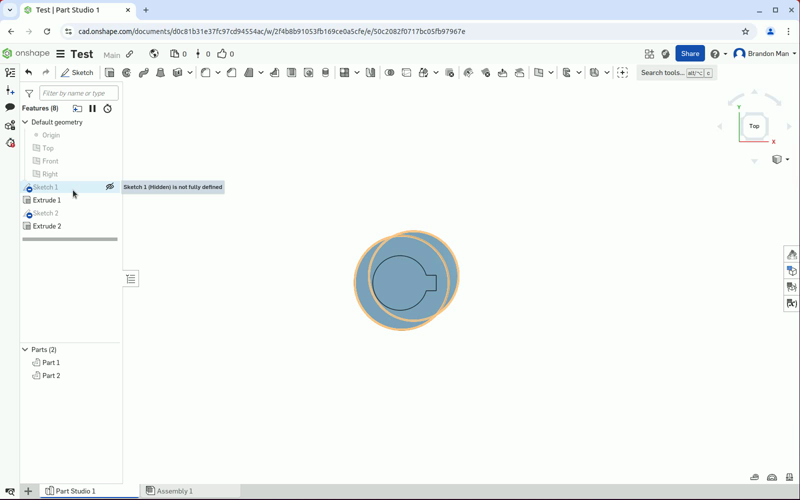
click(73, 189)
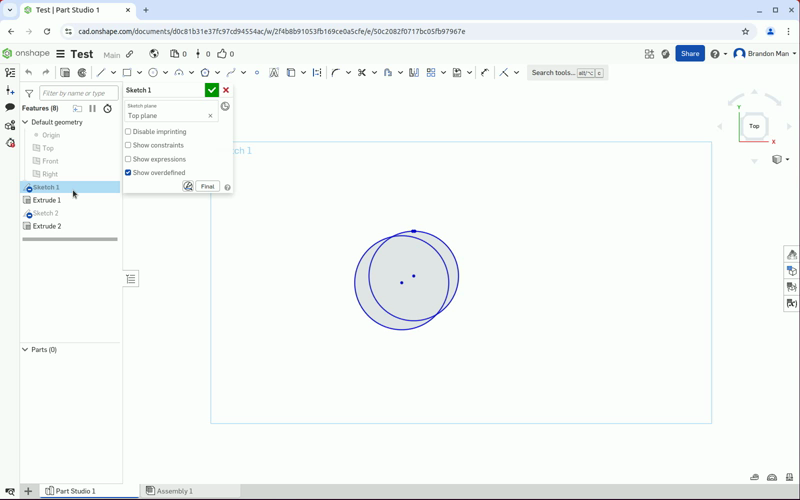
mouse_move(229, 92)
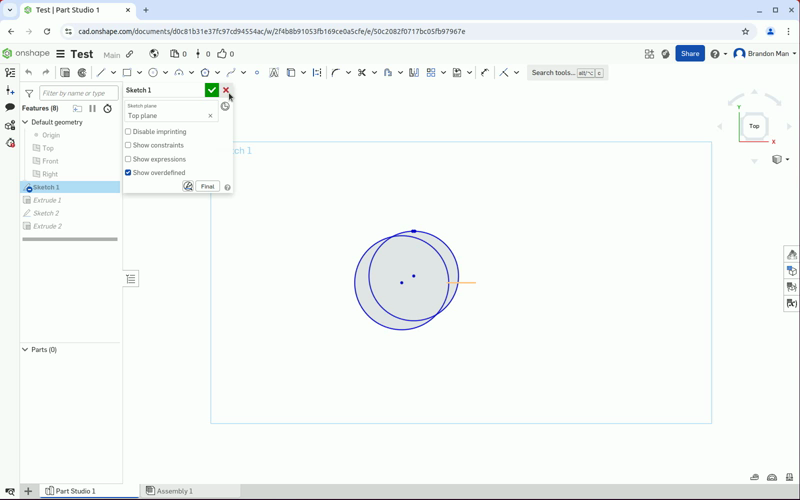
click(229, 92)
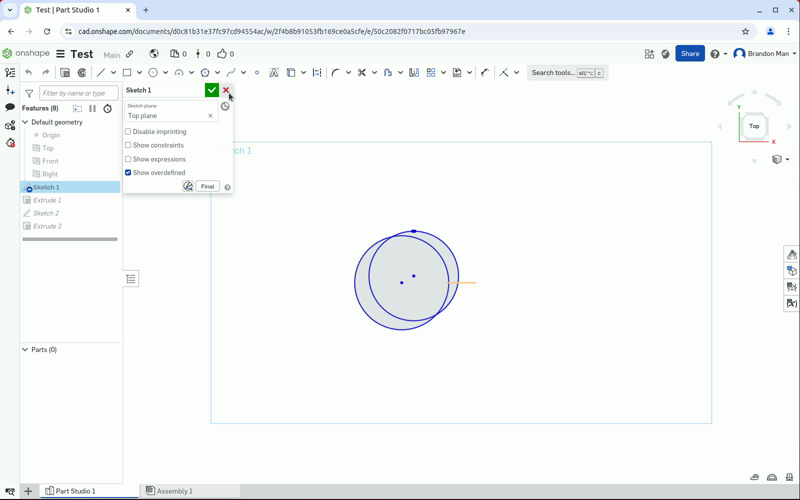
key(shift+s)
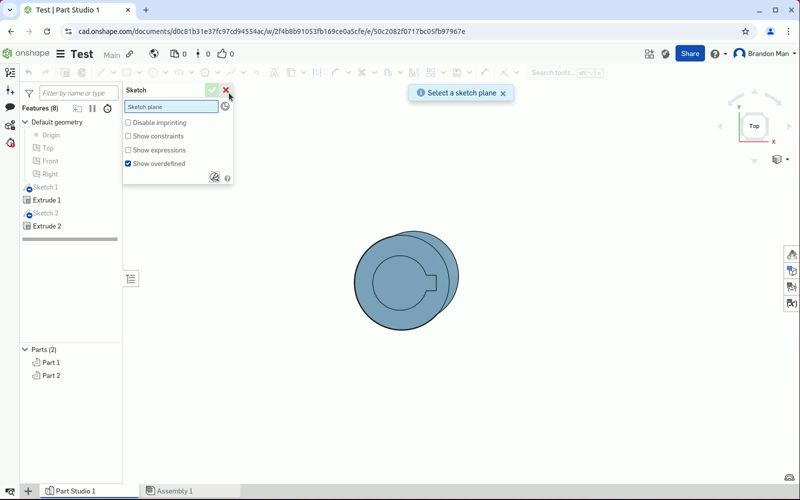
mouse_move(73, 150)
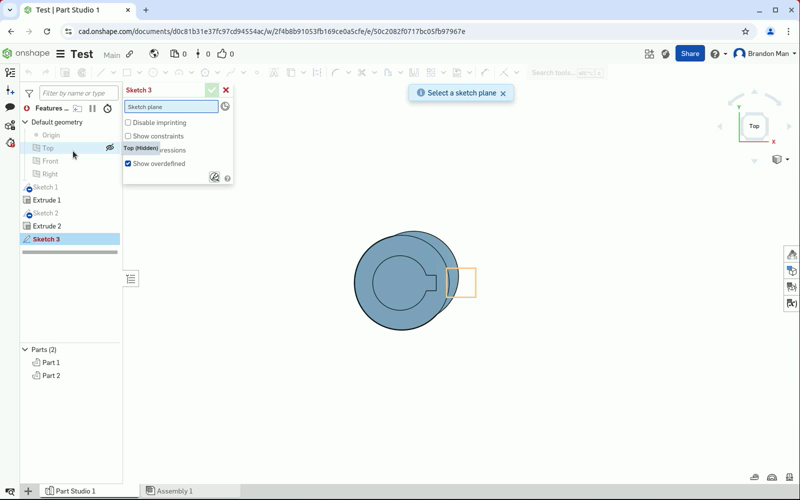
click(73, 150)
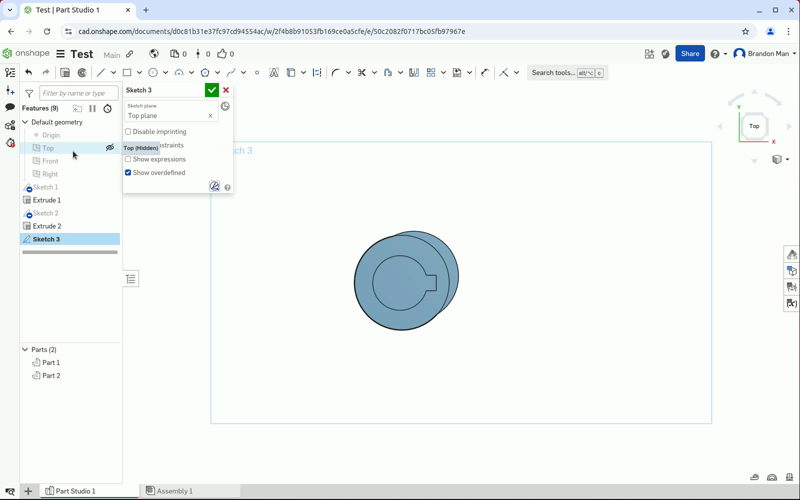
mouse_move(73, 352)
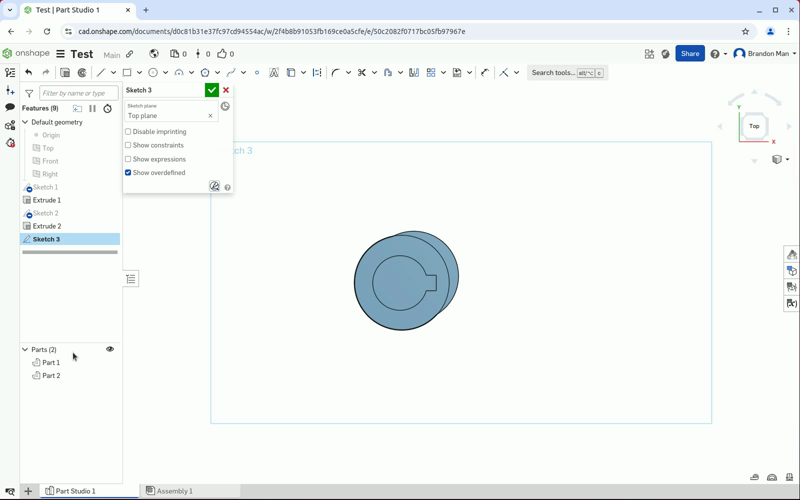
key(y)
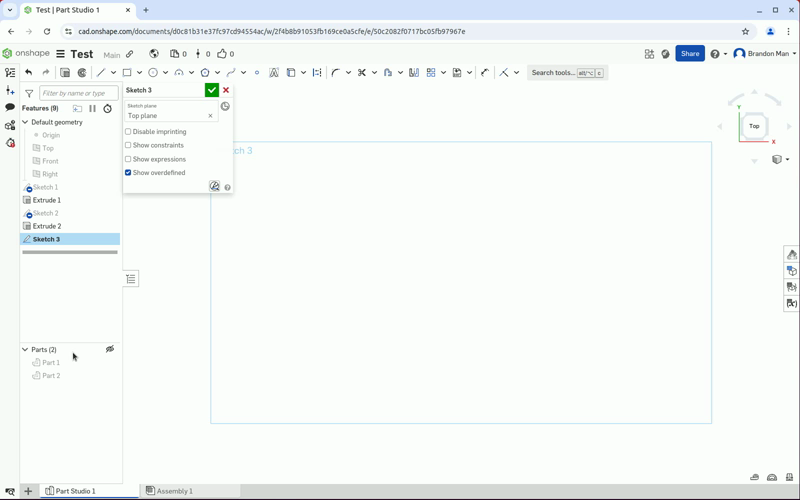
key(l)
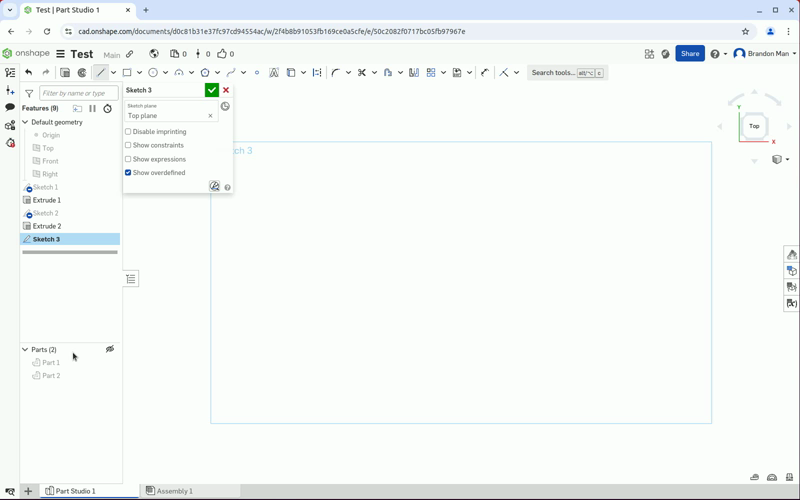
key_down(shift)
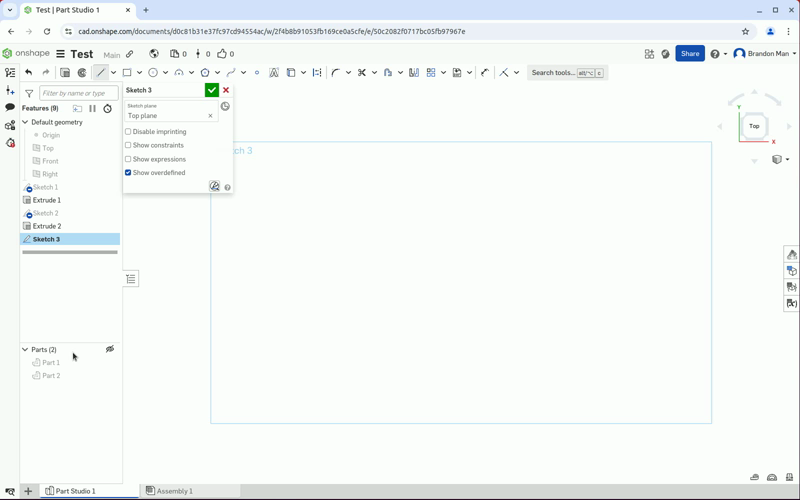
mouse_move(412, 334)
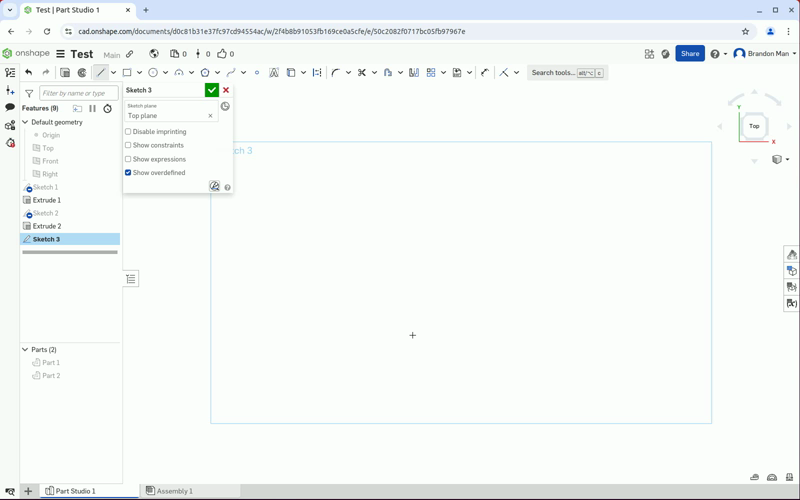
click(412, 334)
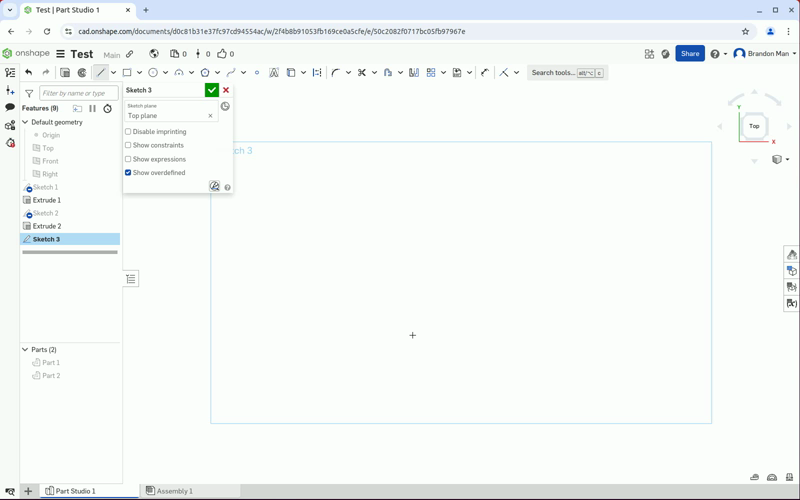
key_up(shift)
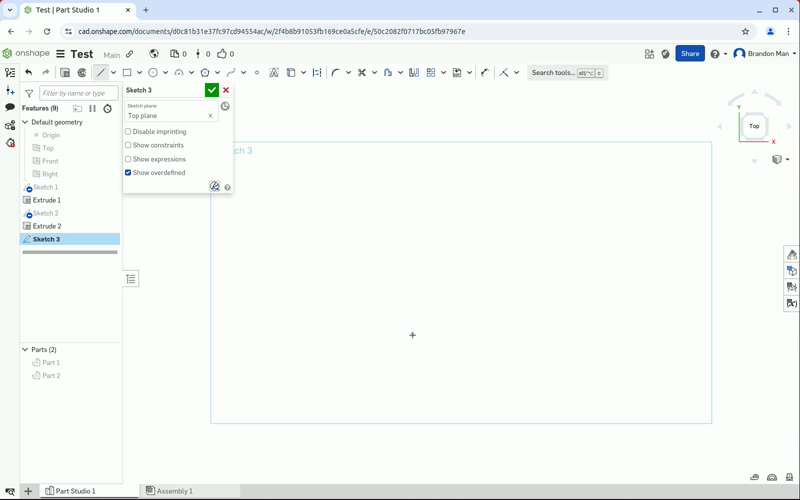
key_down(shift)
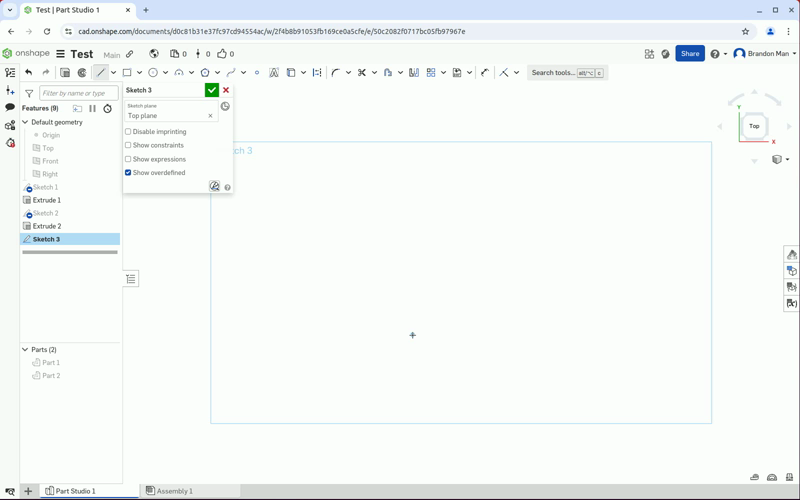
mouse_move(504, 312)
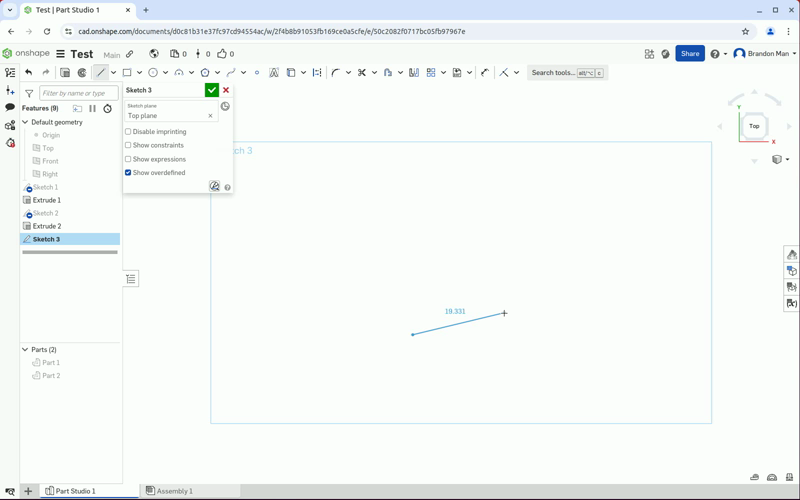
click(504, 312)
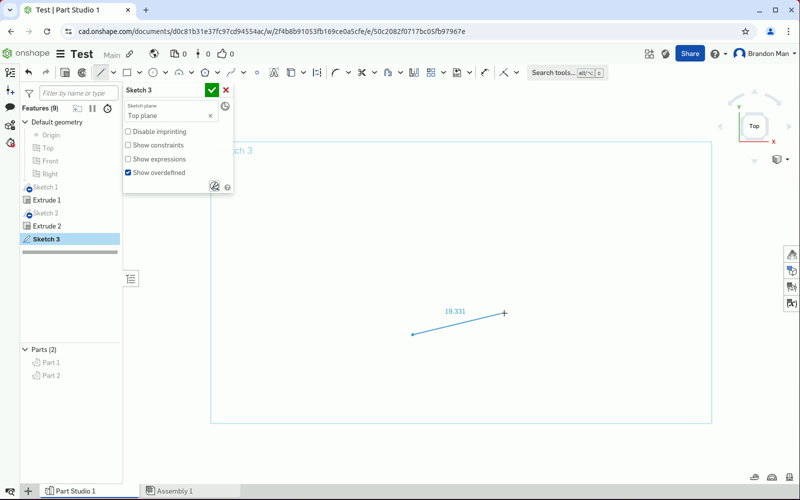
key_up(shift)
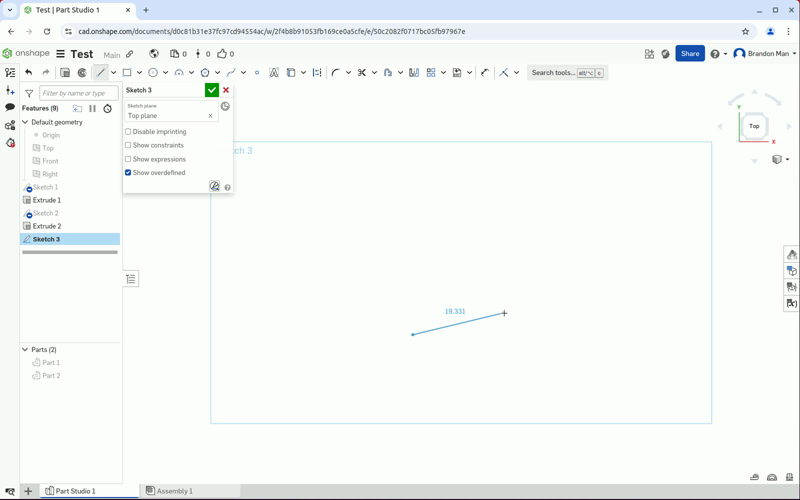
key_down(shift)
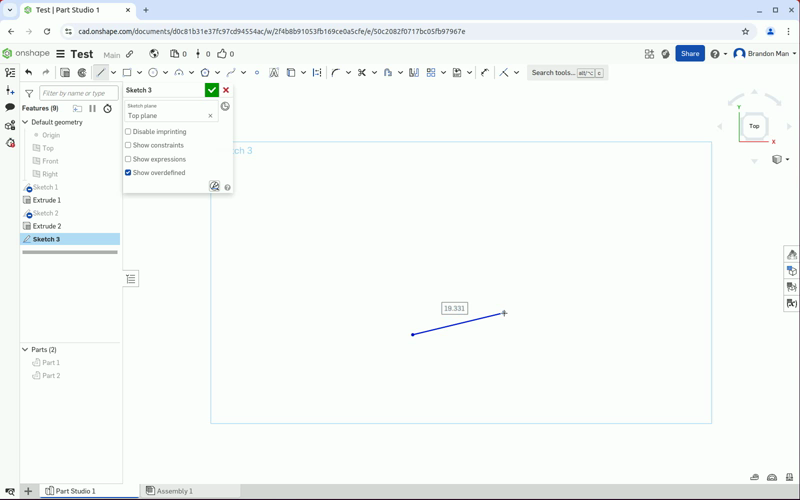
mouse_move(534, 312)
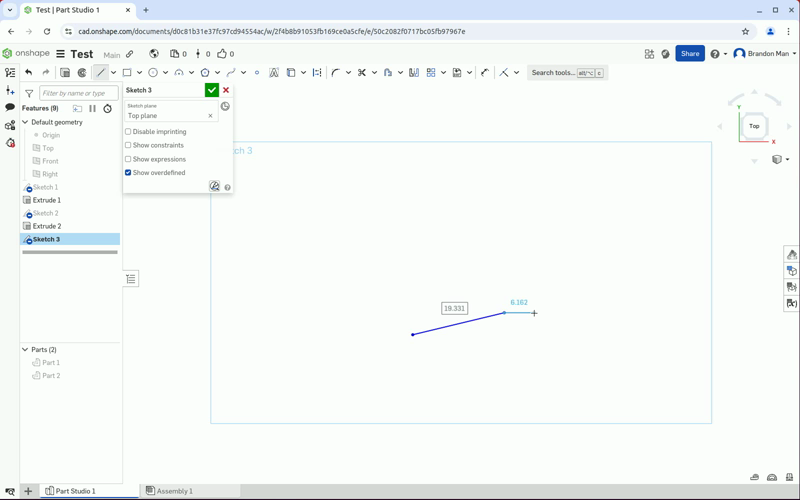
mouse_move(507, 311)
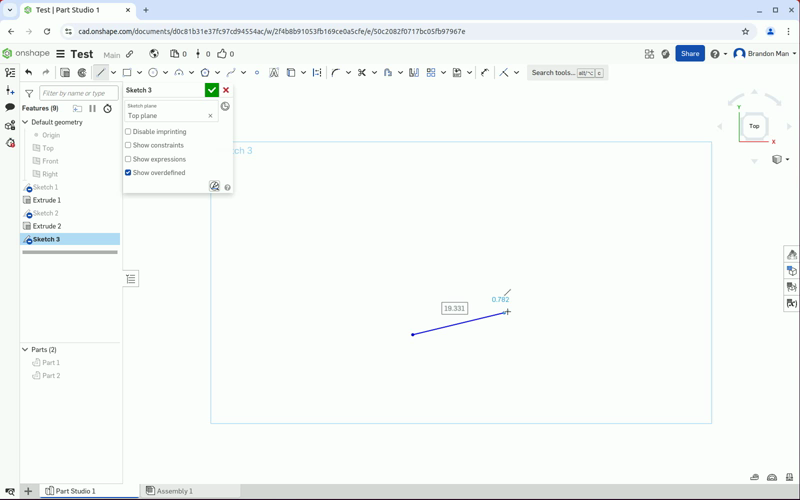
scroll(6)
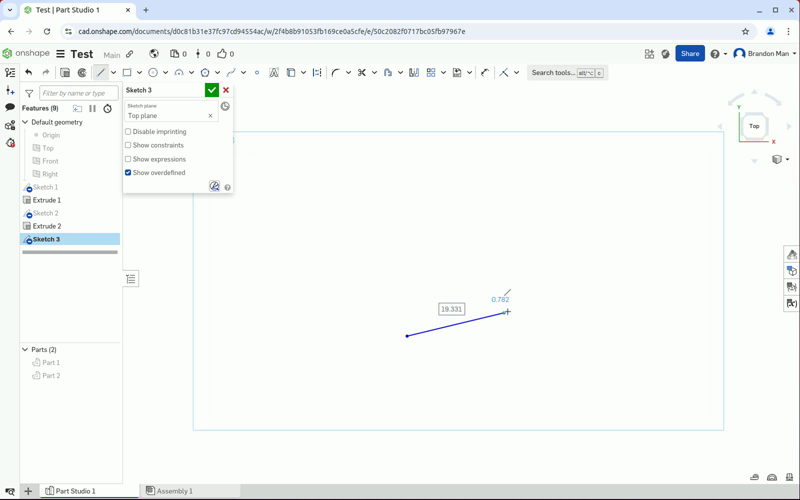
scroll(6)
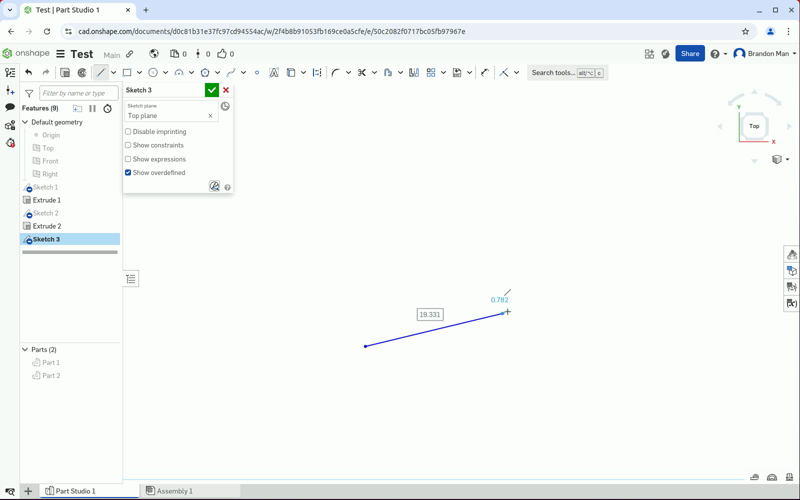
scroll(6)
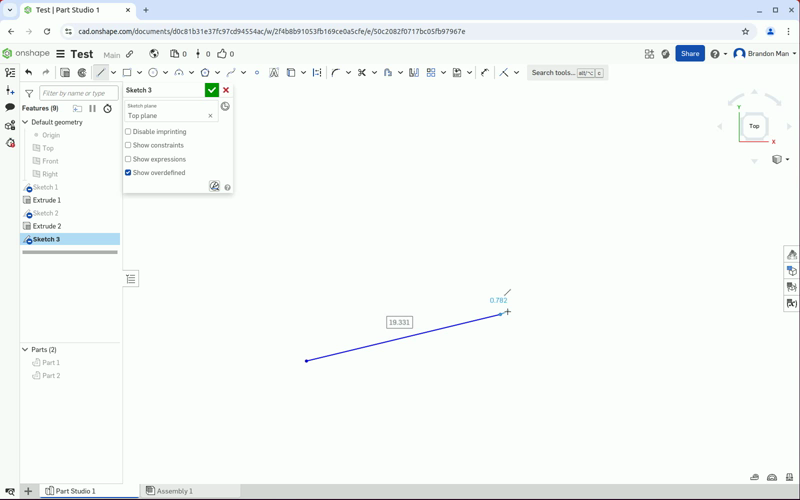
scroll(6)
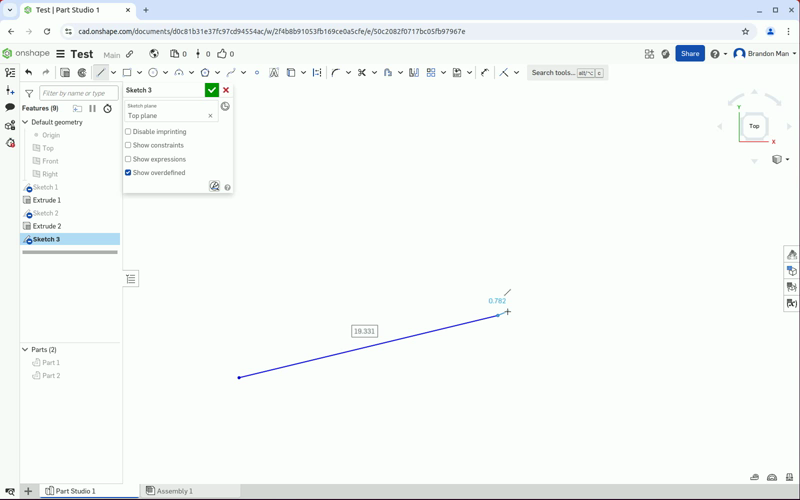
scroll(6)
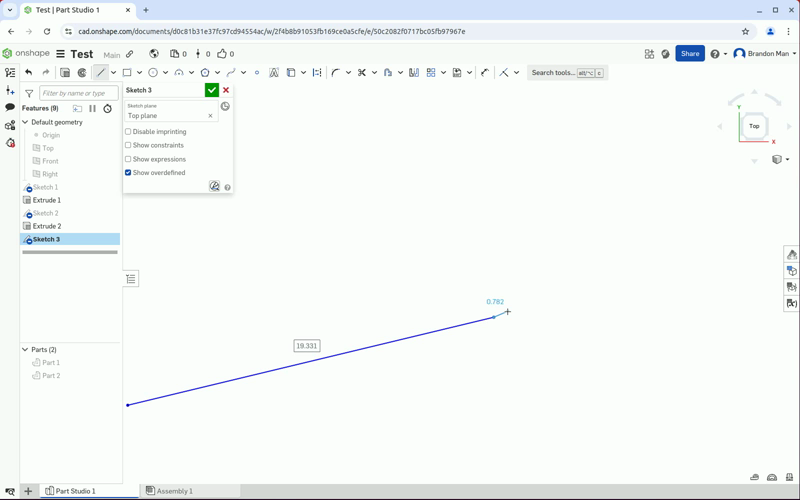
scroll(6)
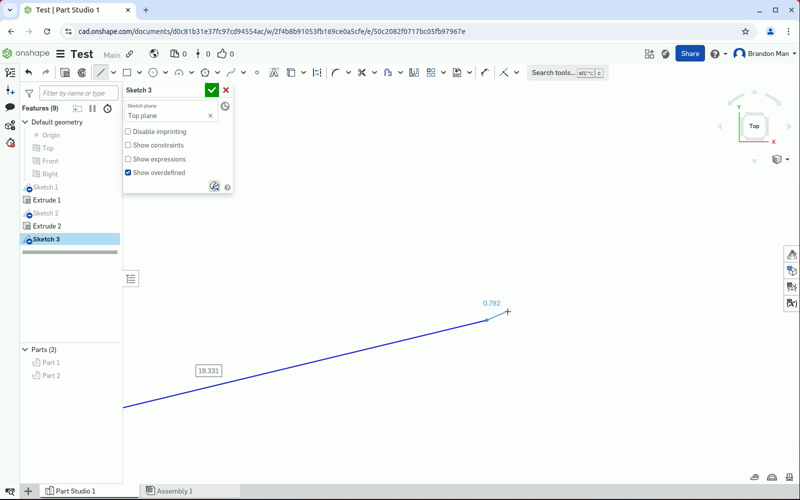
scroll(6)
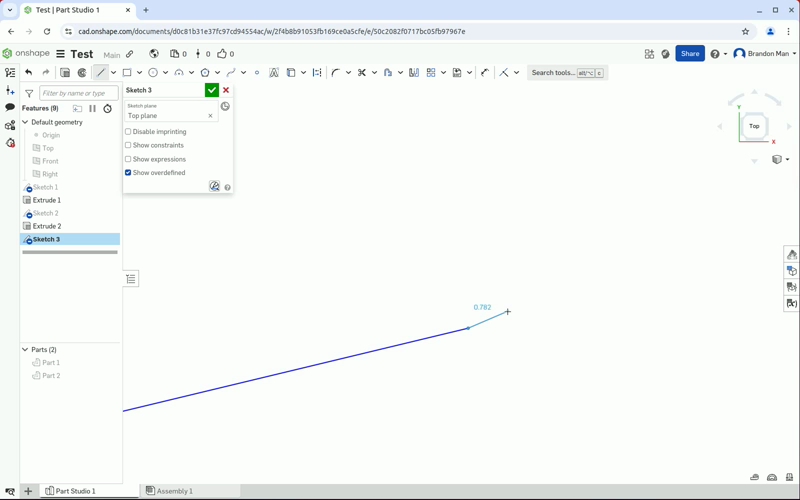
click(507, 311)
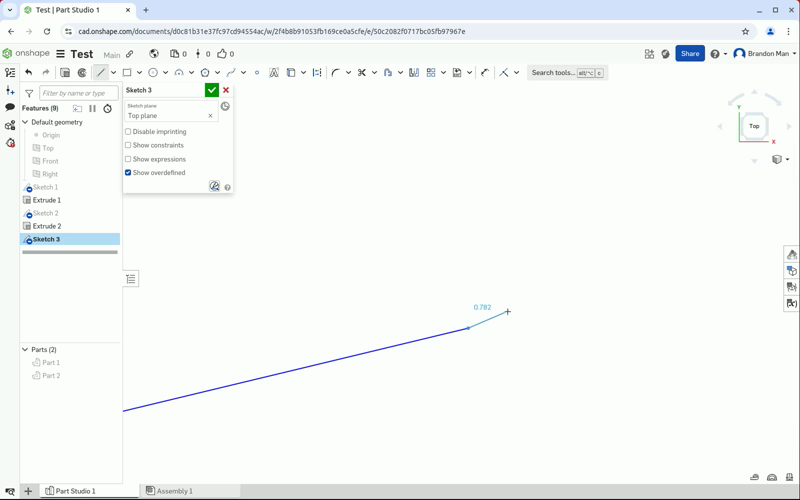
scroll(-6)
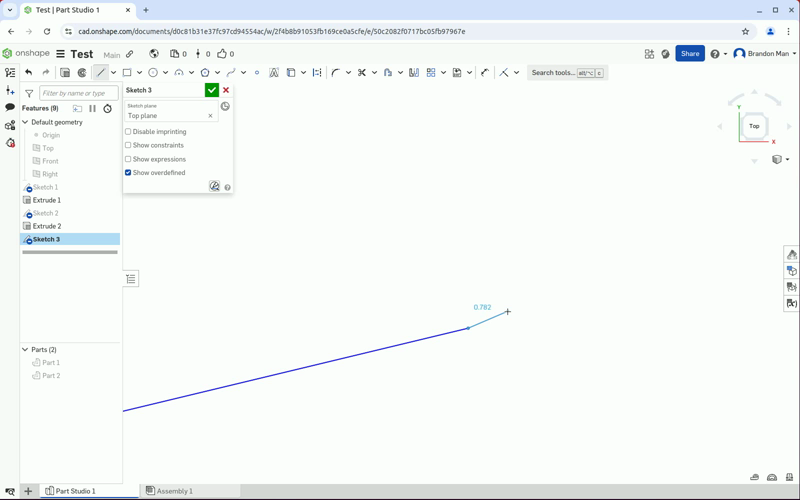
scroll(-6)
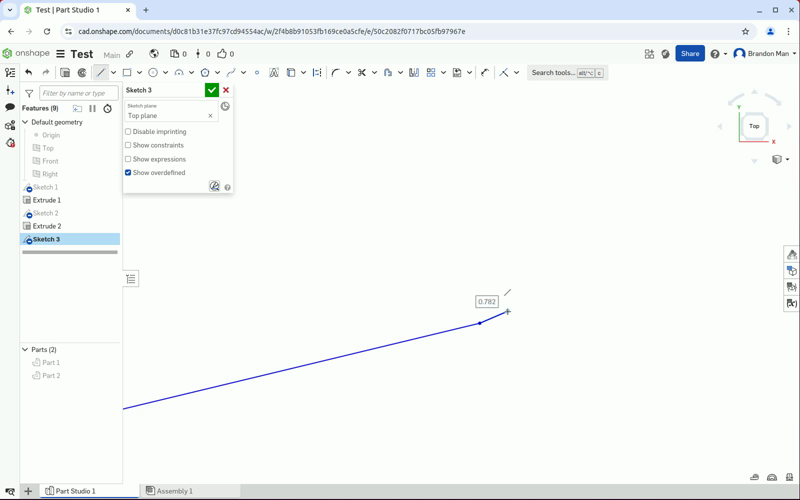
scroll(-6)
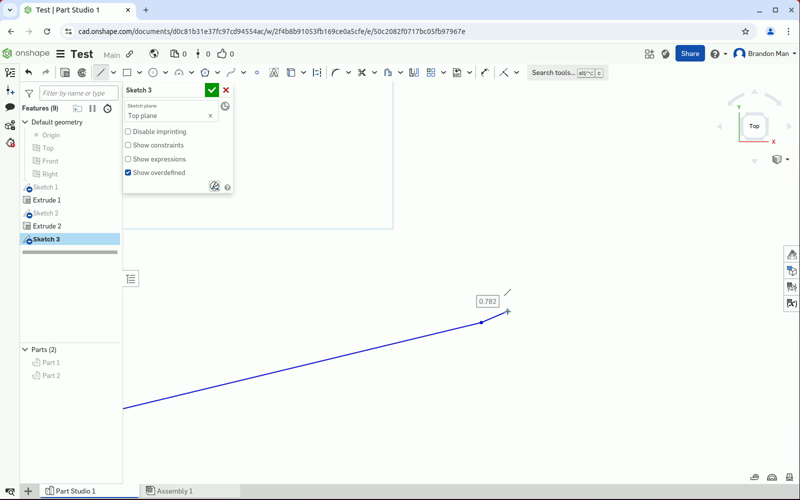
scroll(-6)
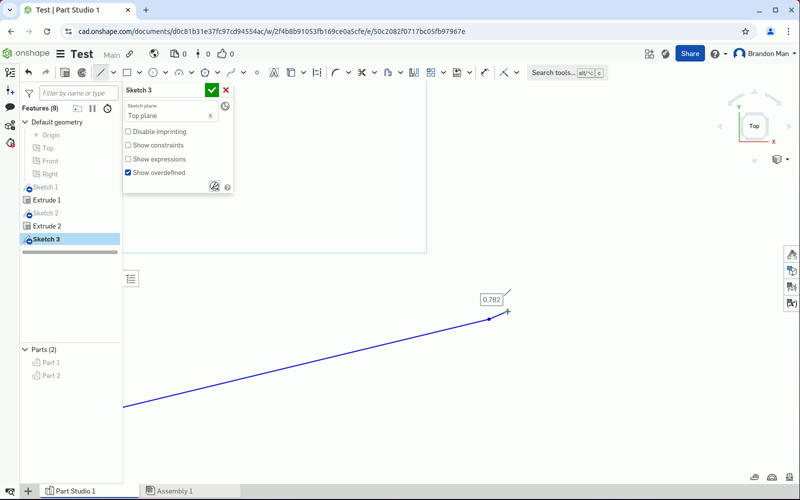
scroll(-6)
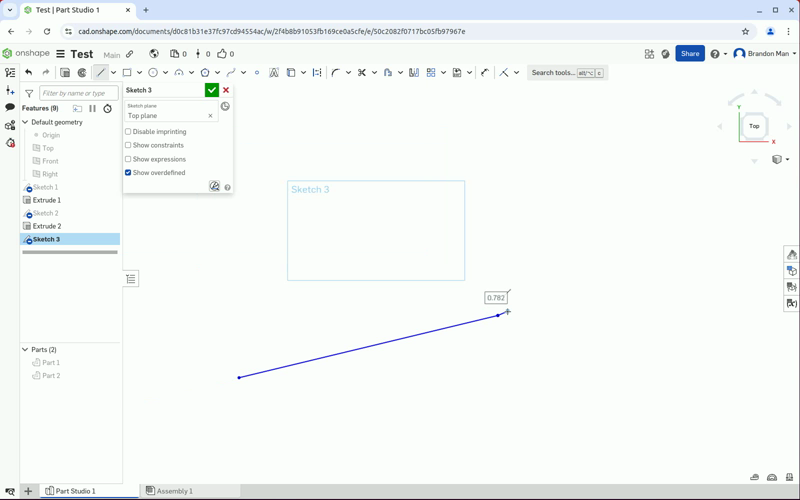
scroll(-6)
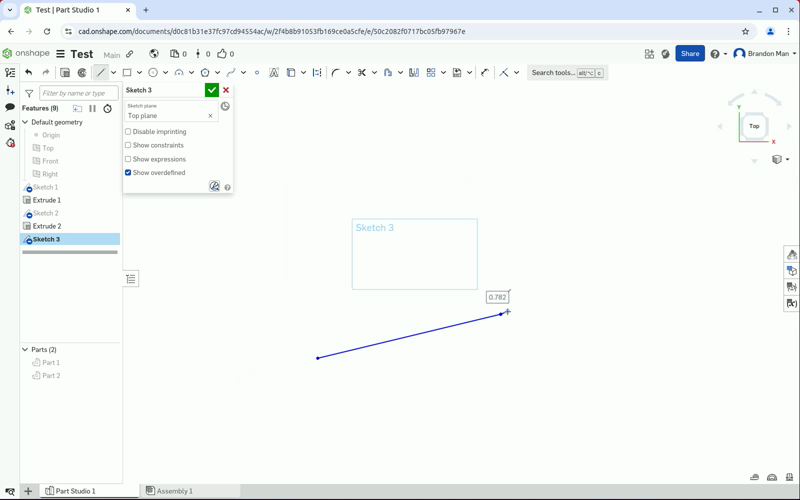
scroll(-6)
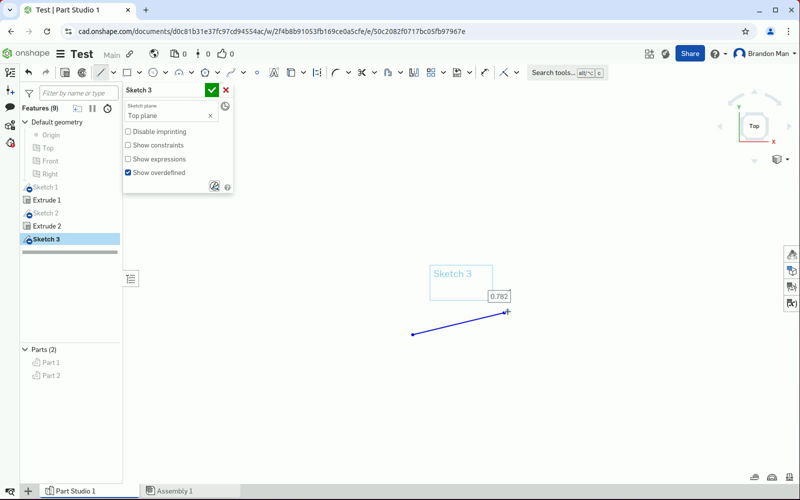
key_up(shift)
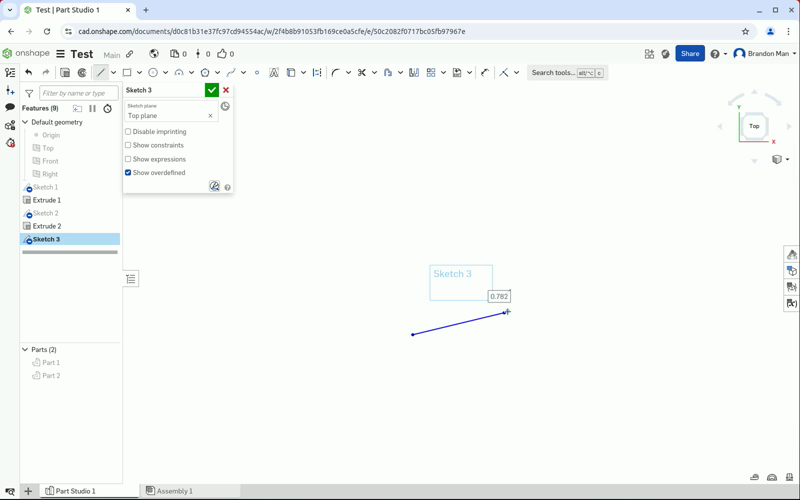
key(esc)
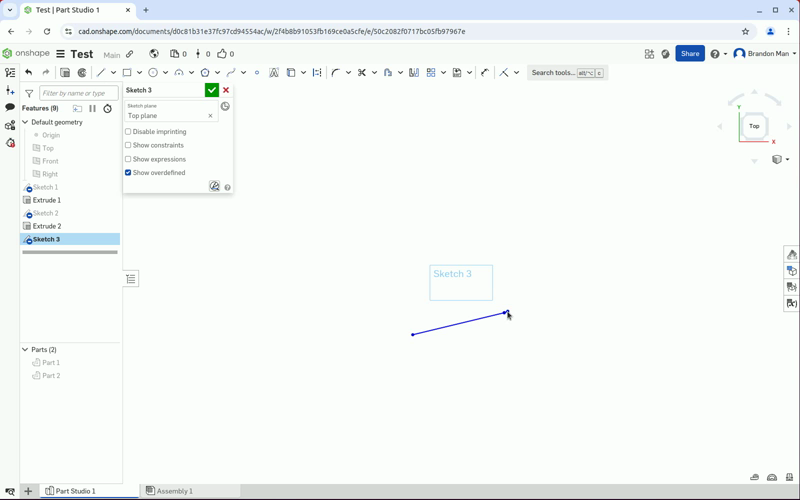
key(a)
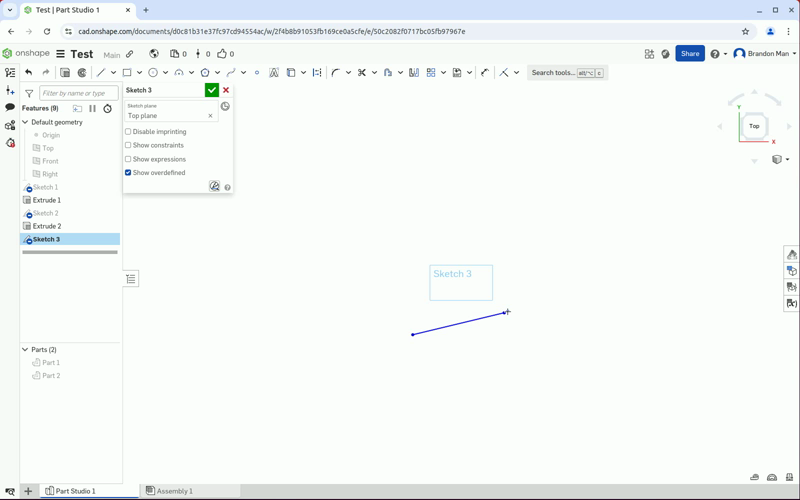
mouse_move(507, 311)
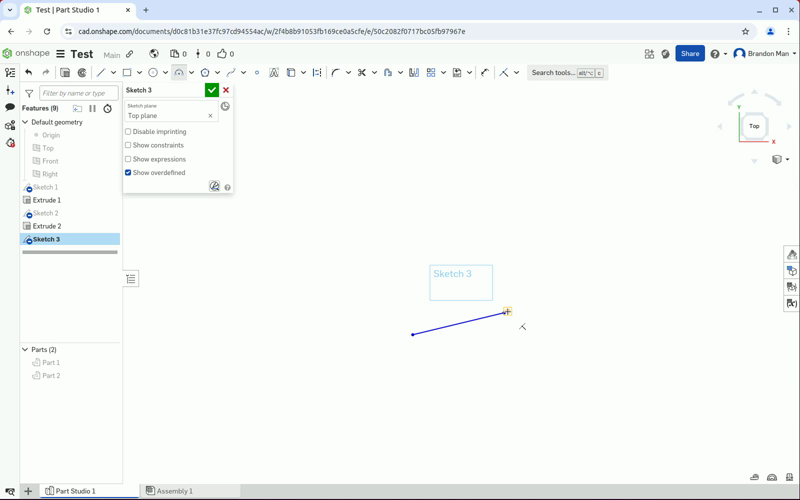
scroll(6)
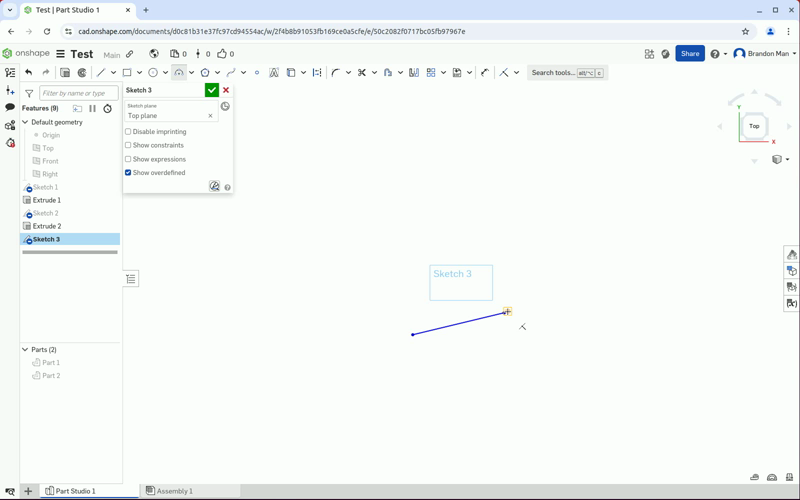
scroll(6)
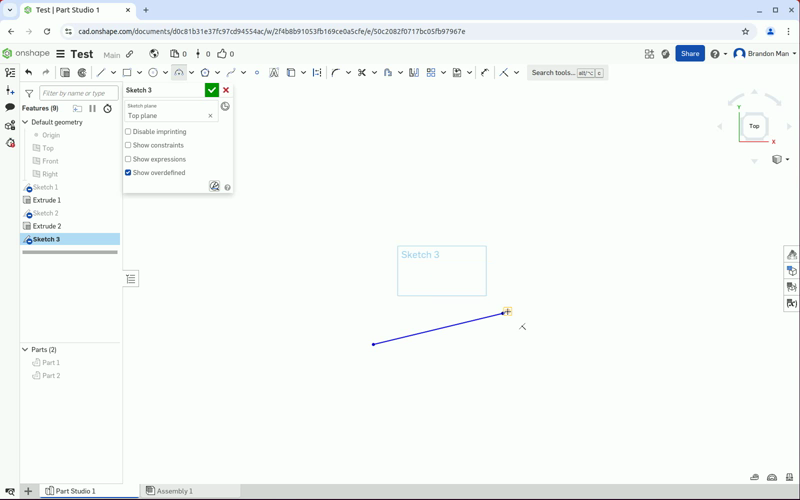
scroll(6)
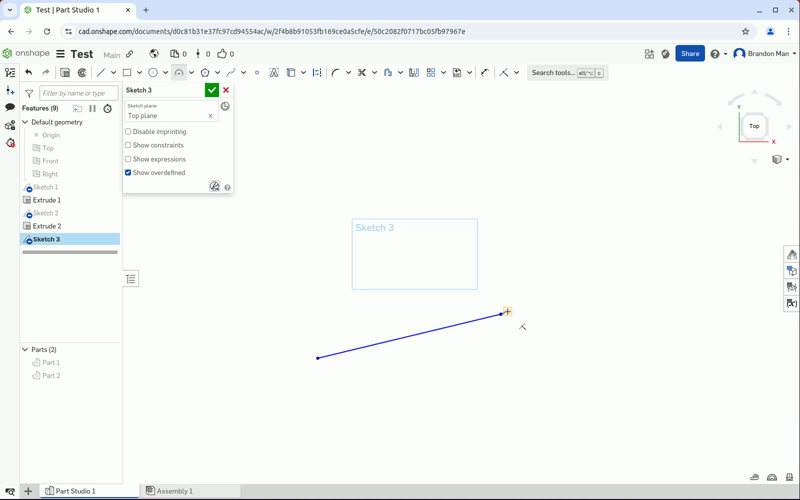
scroll(6)
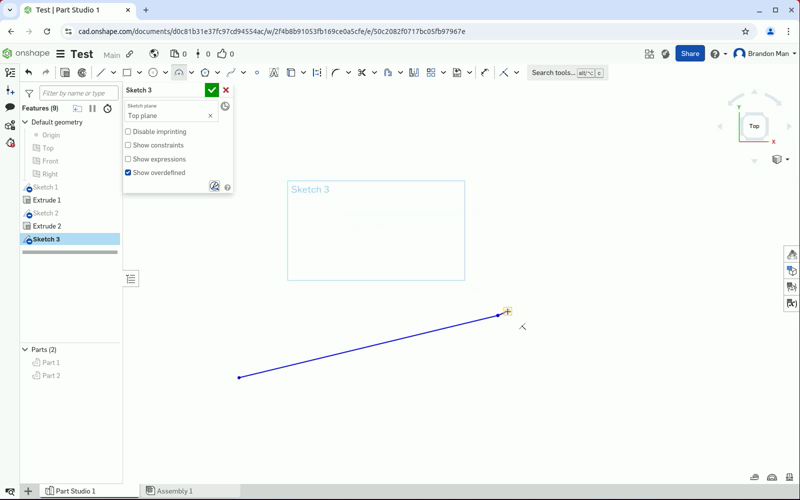
scroll(6)
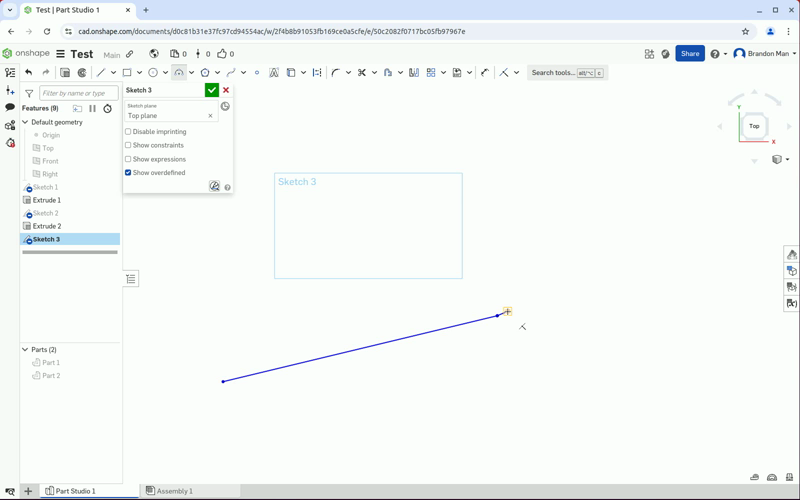
scroll(6)
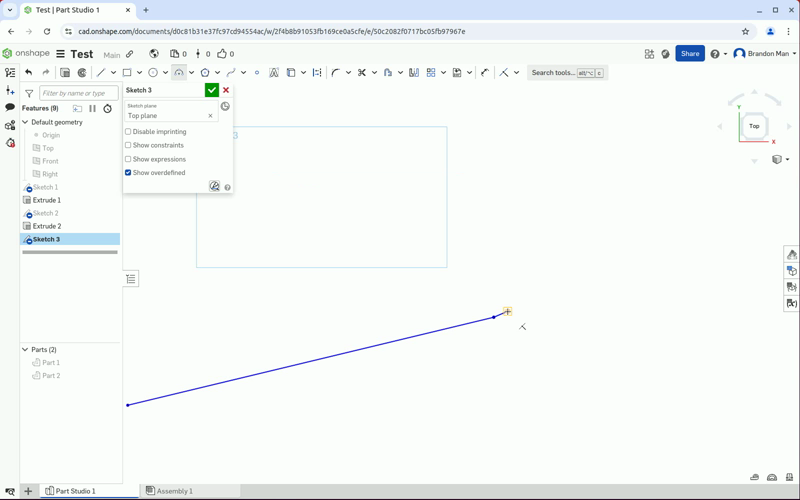
scroll(6)
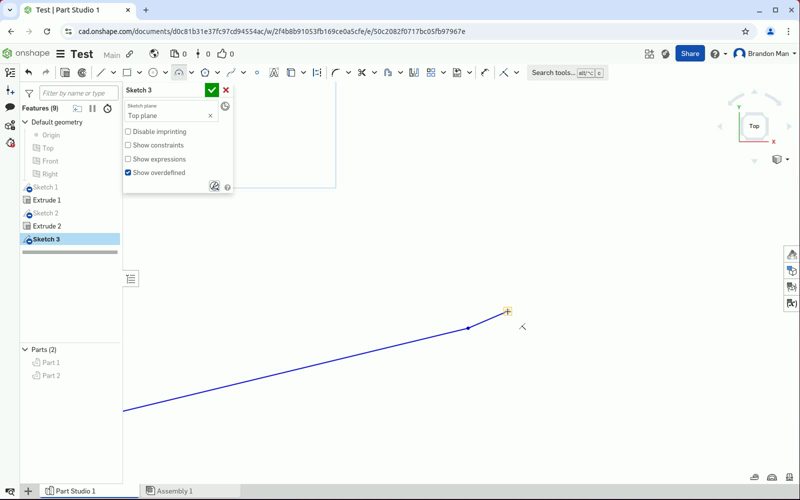
click(507, 311)
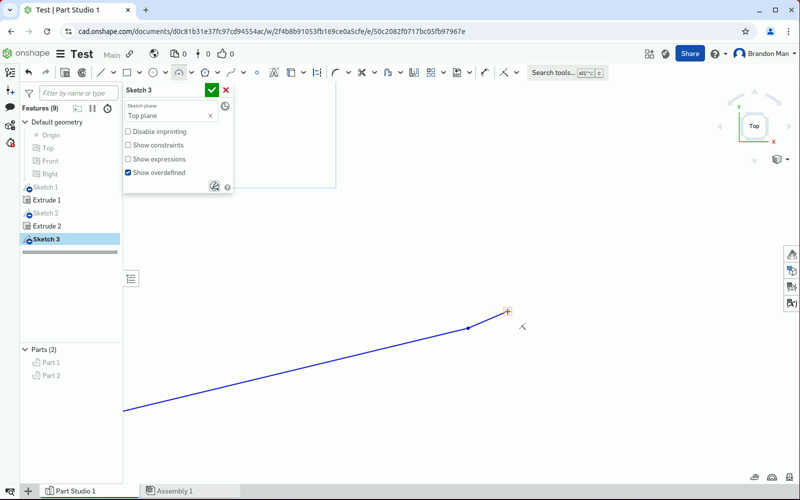
scroll(-6)
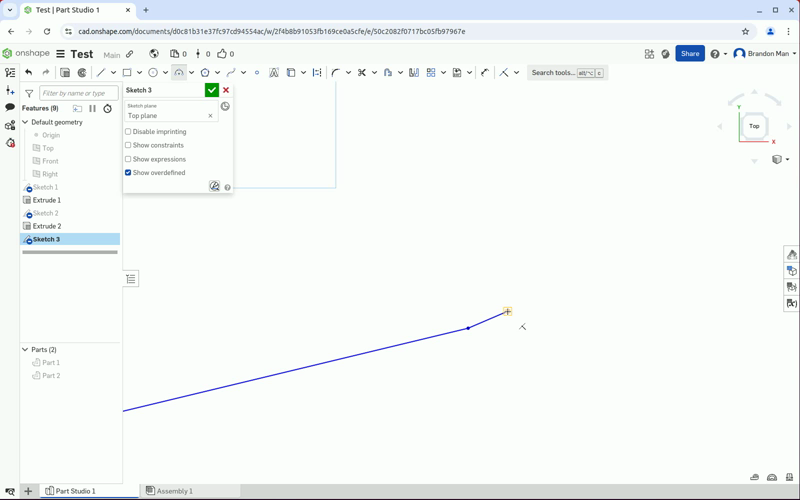
scroll(-6)
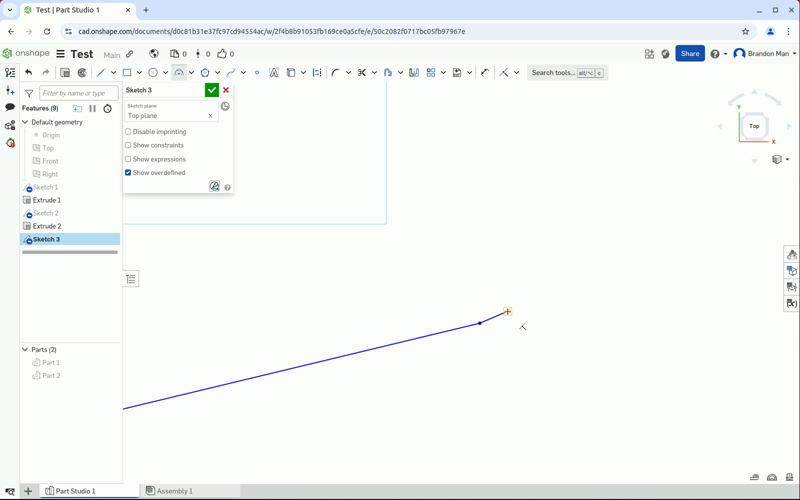
scroll(-6)
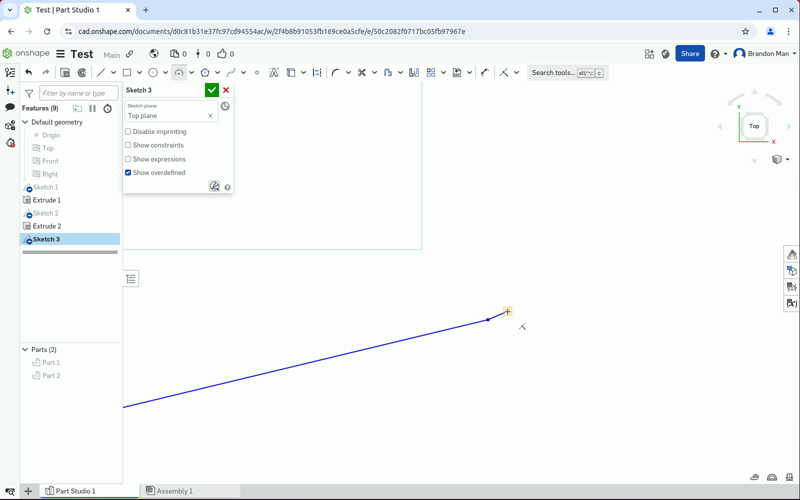
scroll(-6)
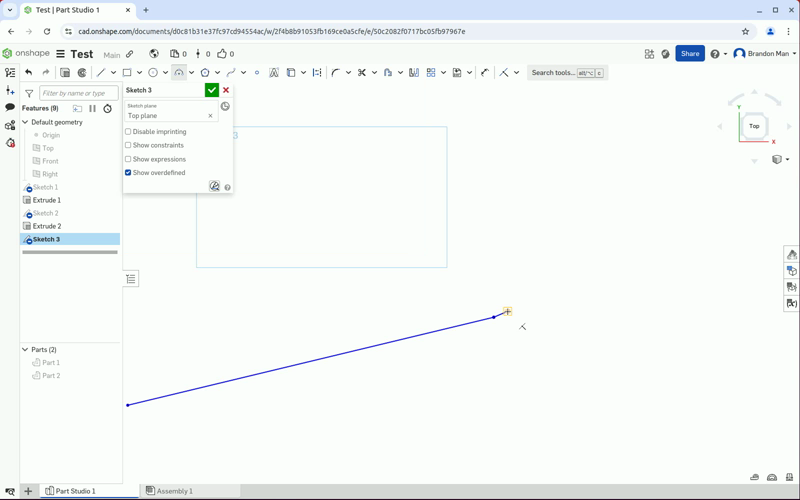
scroll(-6)
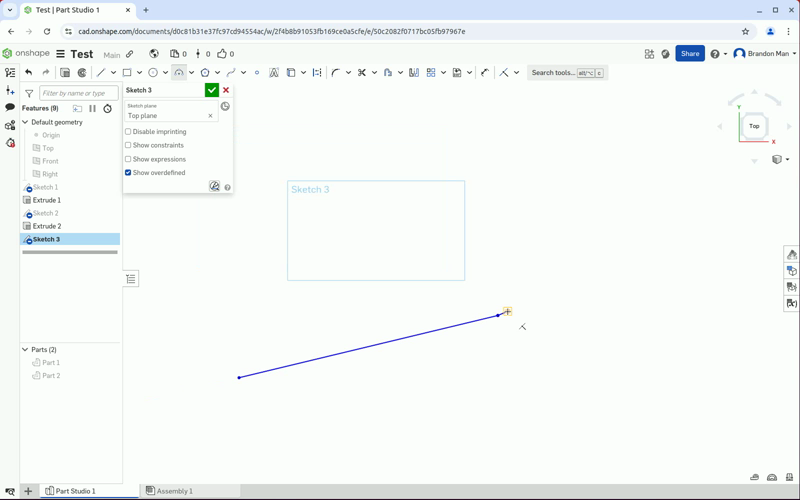
scroll(-6)
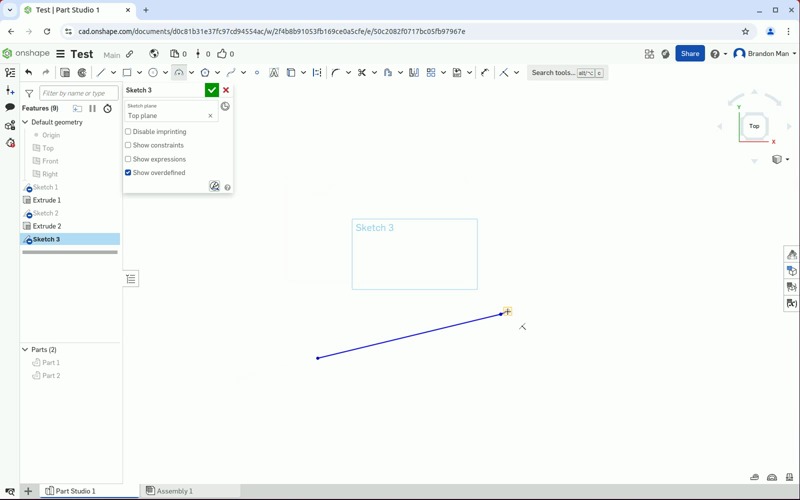
scroll(-6)
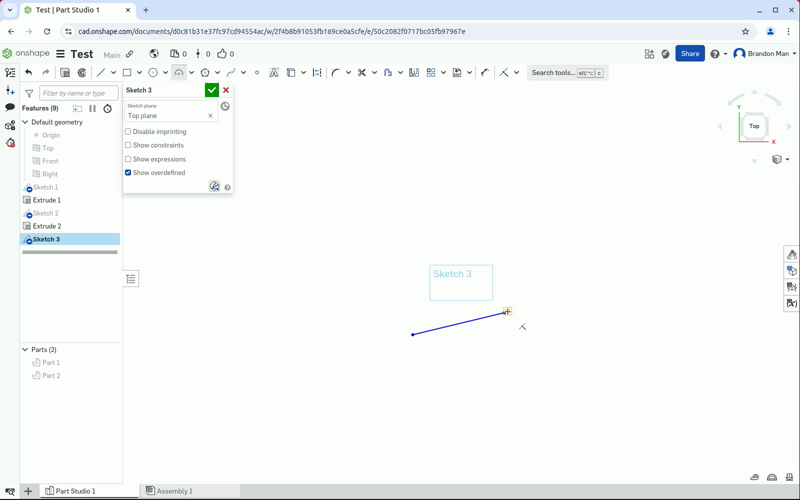
key_down(shift)
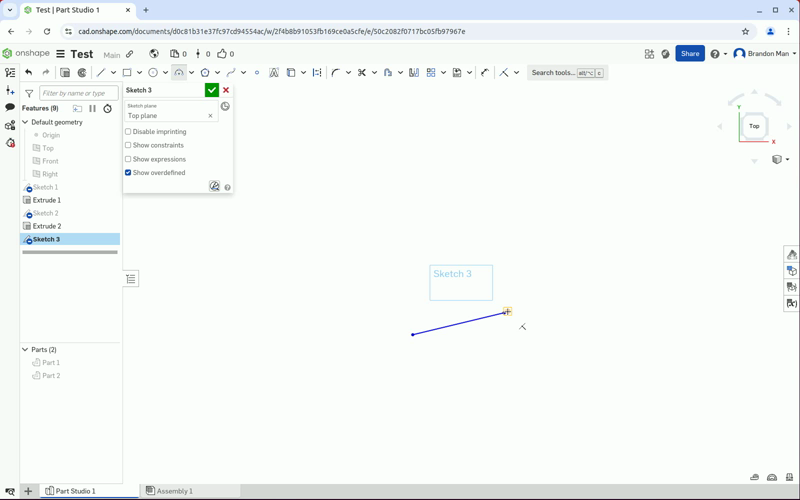
mouse_move(506, 255)
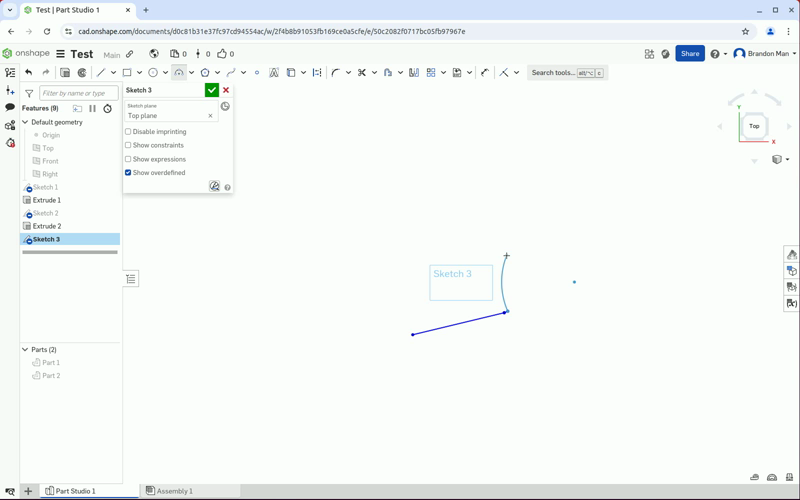
click(506, 255)
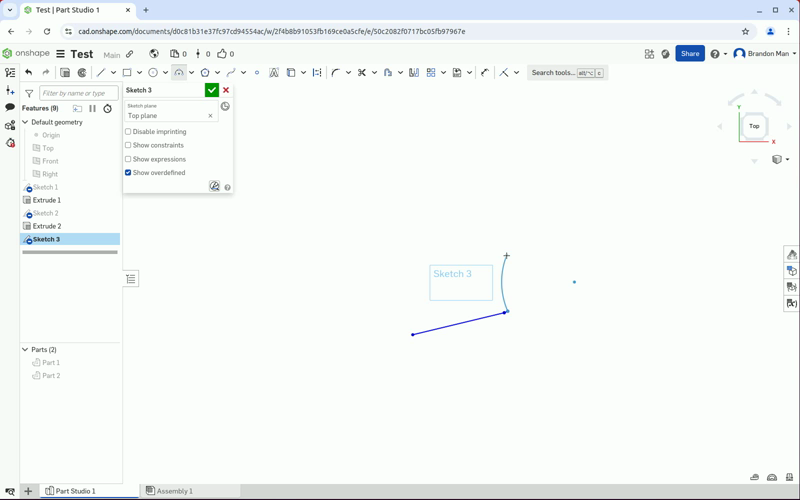
mouse_move(528, 282)
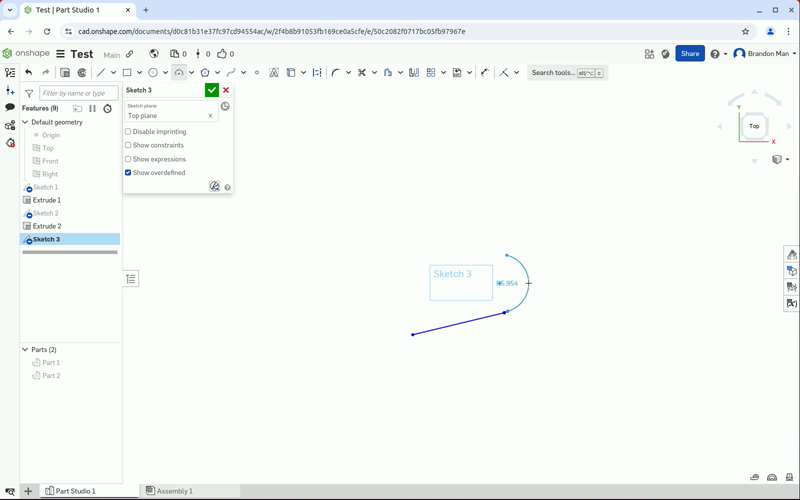
click(528, 282)
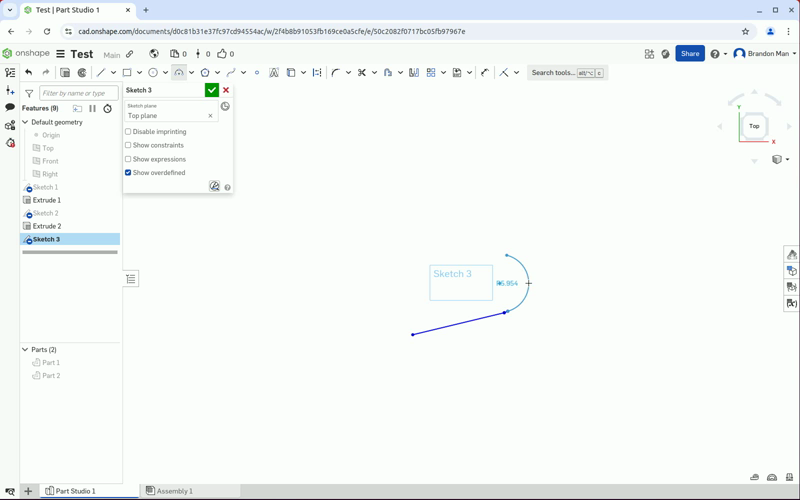
key_up(shift)
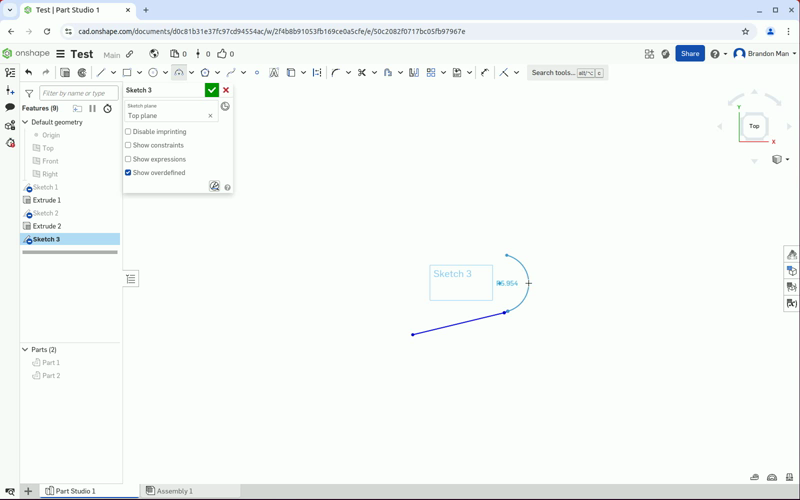
key(esc)
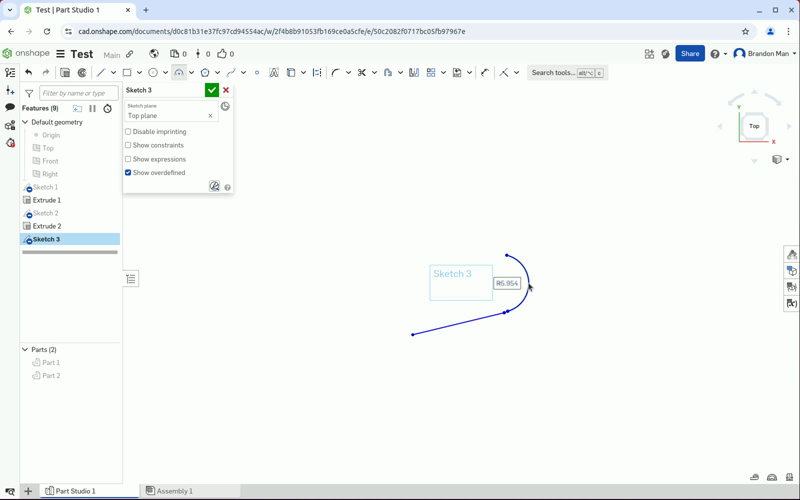
key(l)
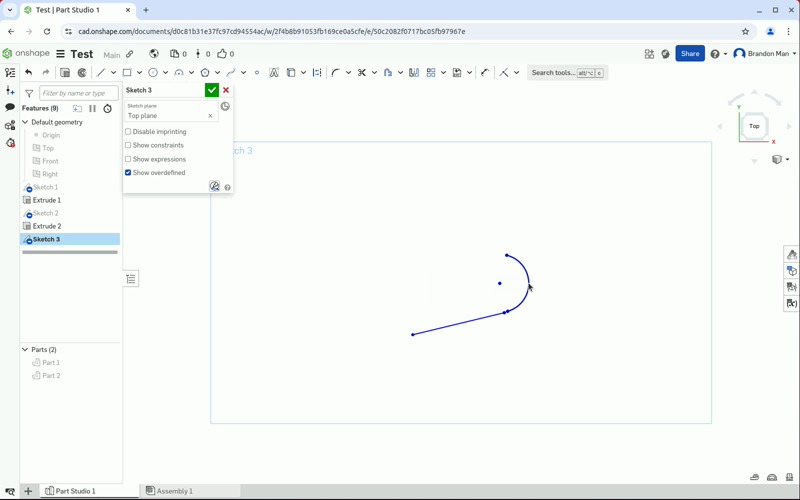
mouse_move(506, 255)
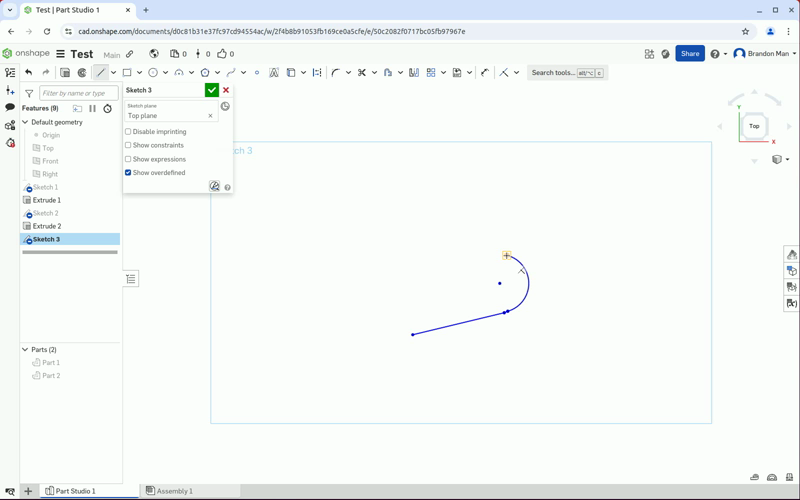
click(506, 255)
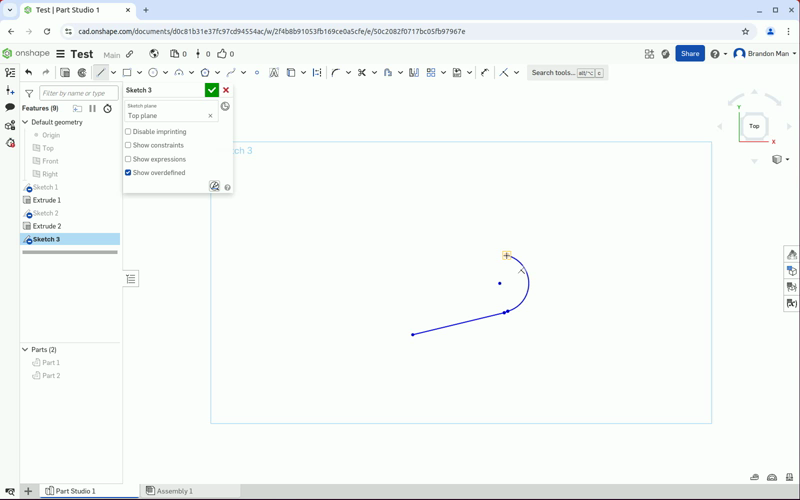
key_down(shift)
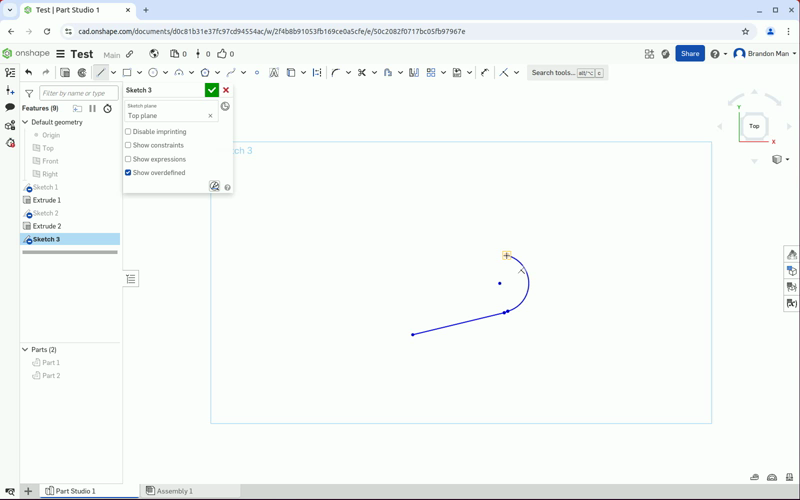
mouse_move(413, 233)
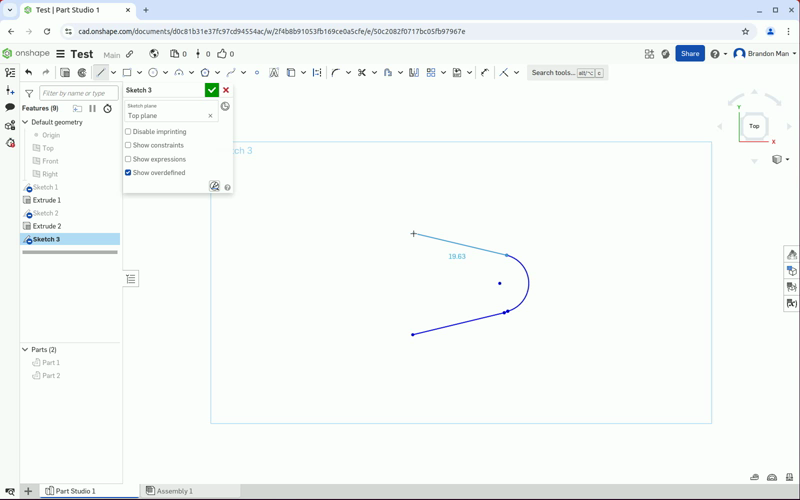
click(413, 233)
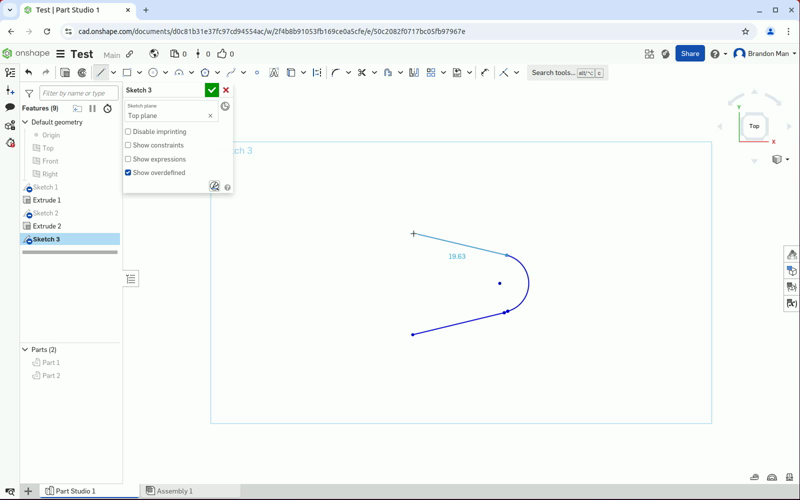
key_up(shift)
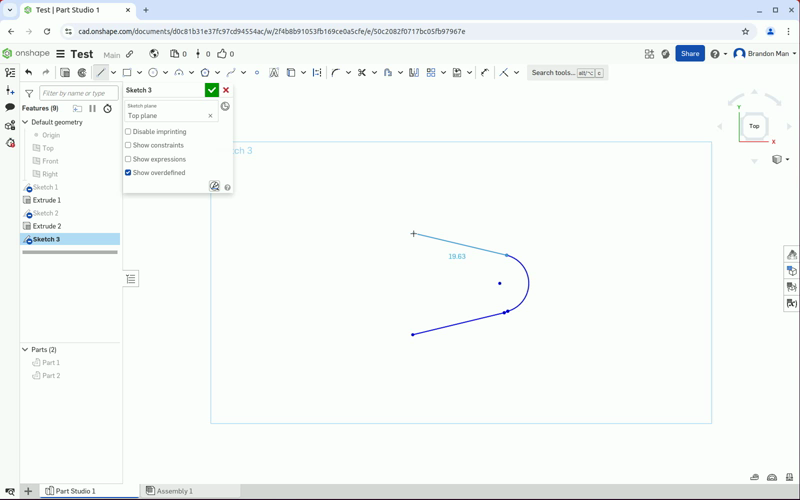
key(esc)
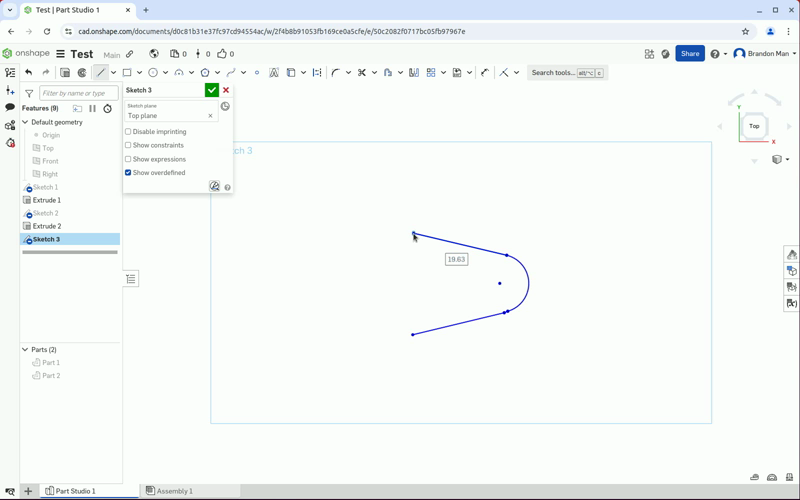
key(a)
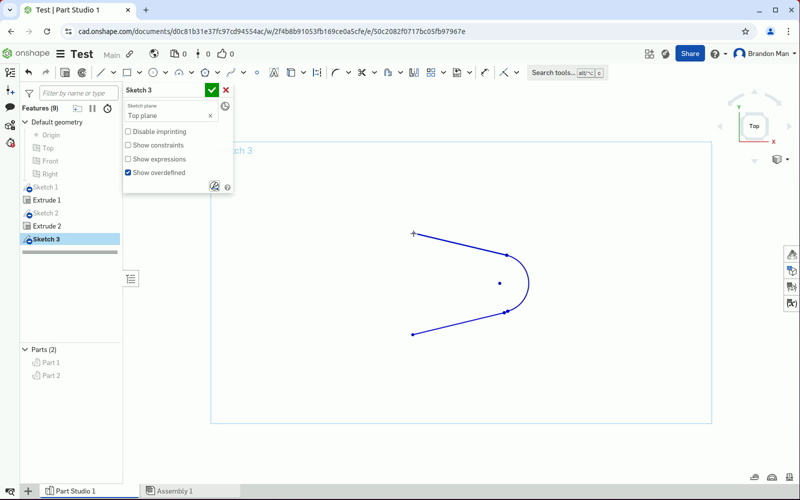
mouse_move(413, 233)
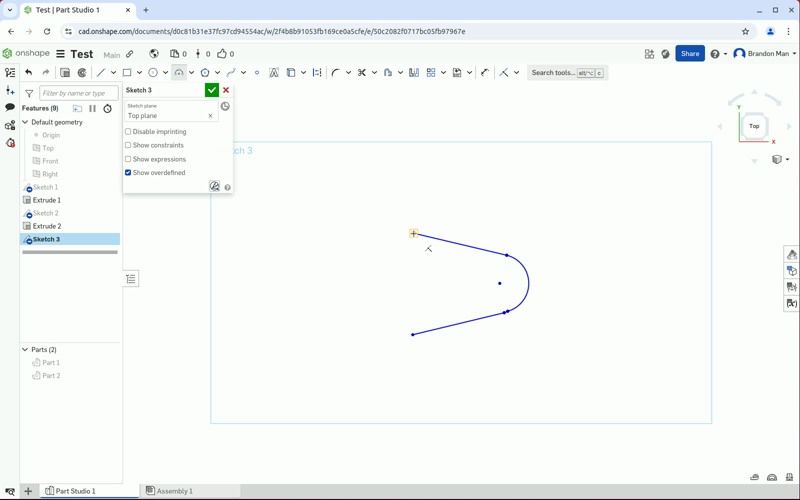
click(413, 233)
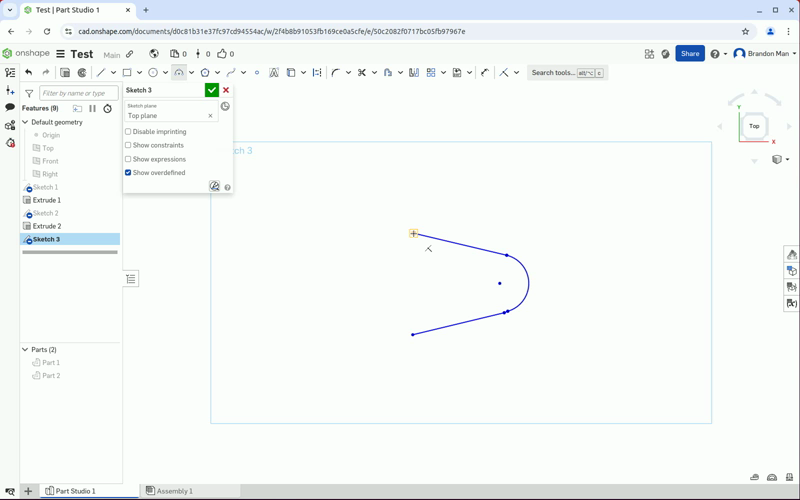
mouse_move(412, 334)
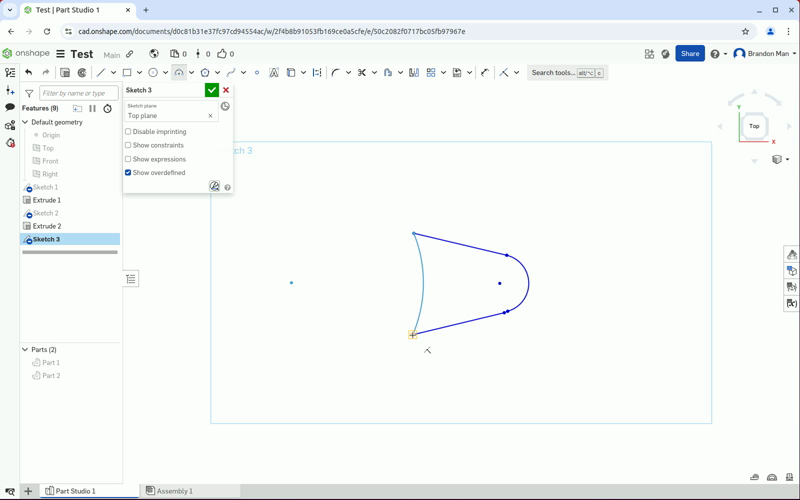
click(412, 334)
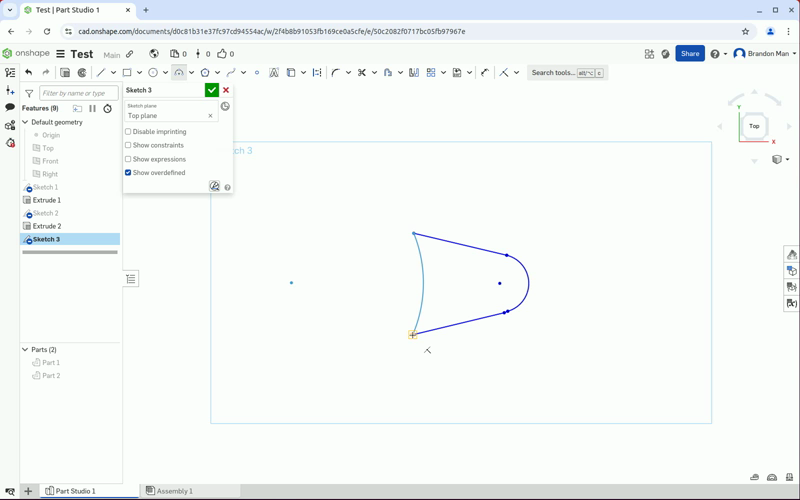
key_down(shift)
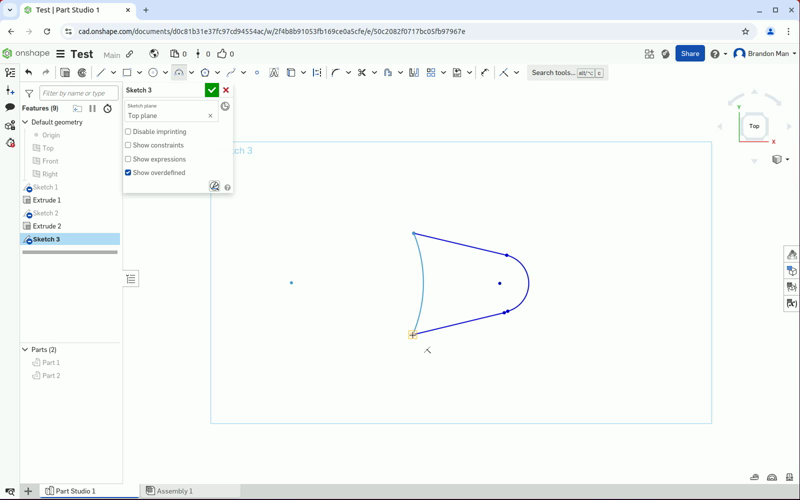
mouse_move(453, 284)
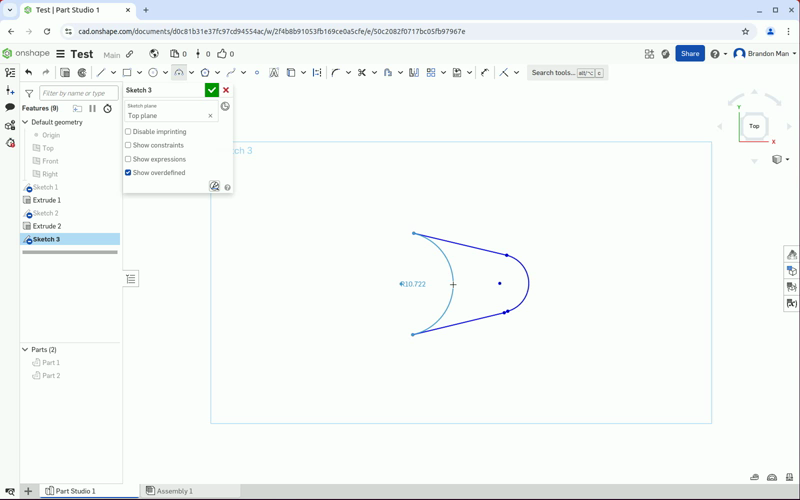
click(453, 284)
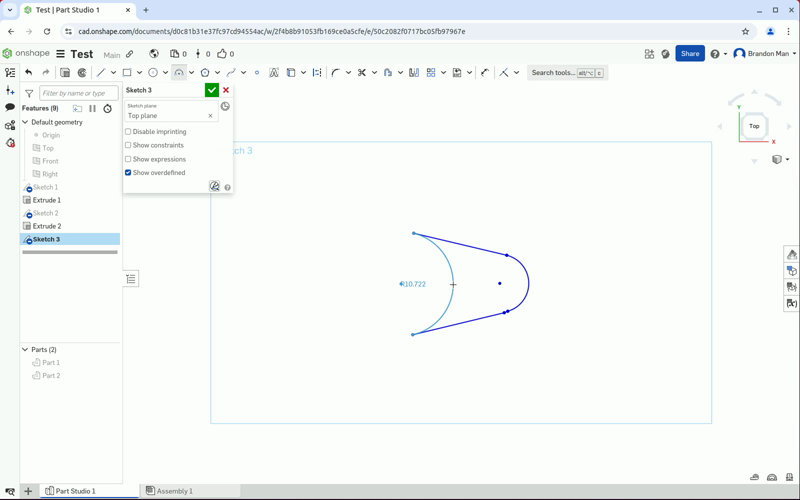
key_up(shift)
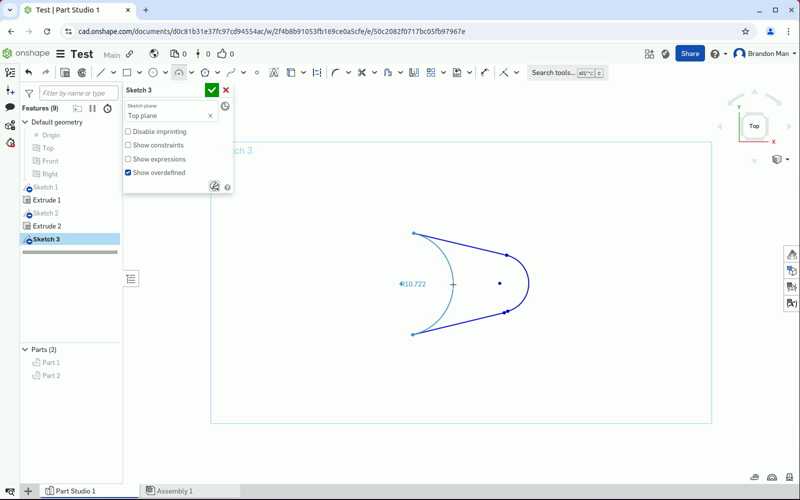
key(esc)
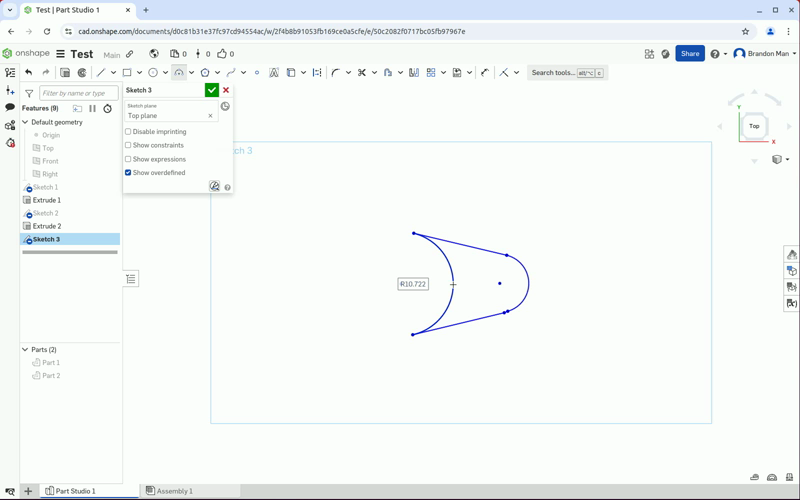
key(c)
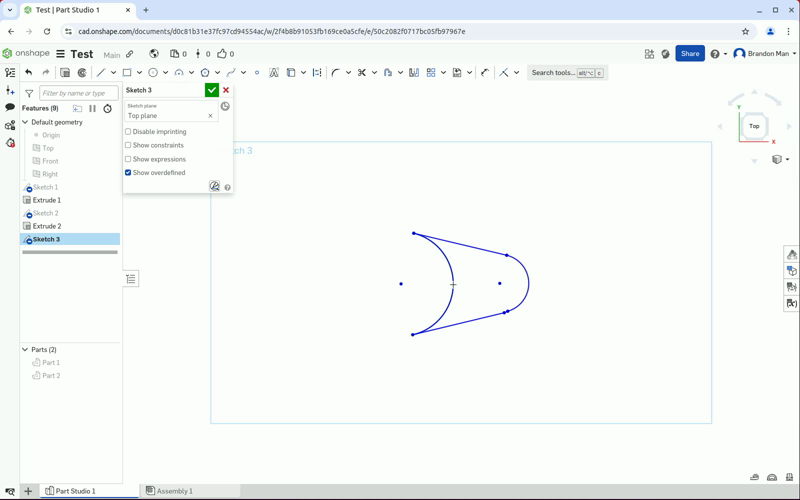
key_down(shift)
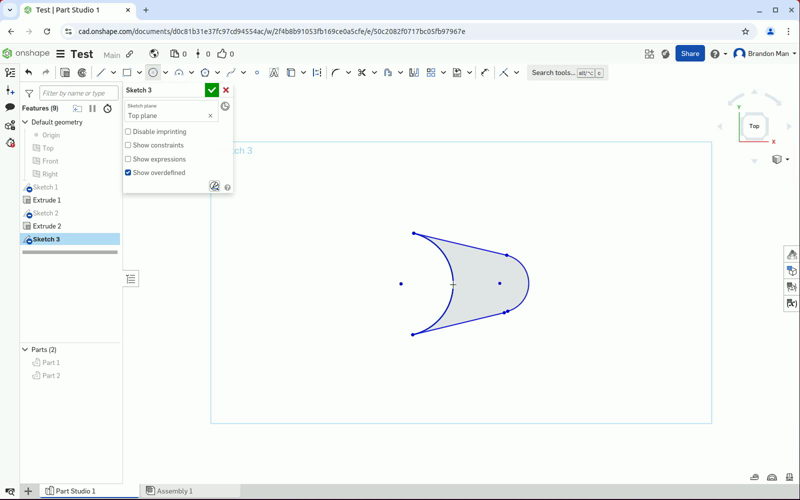
mouse_move(499, 283)
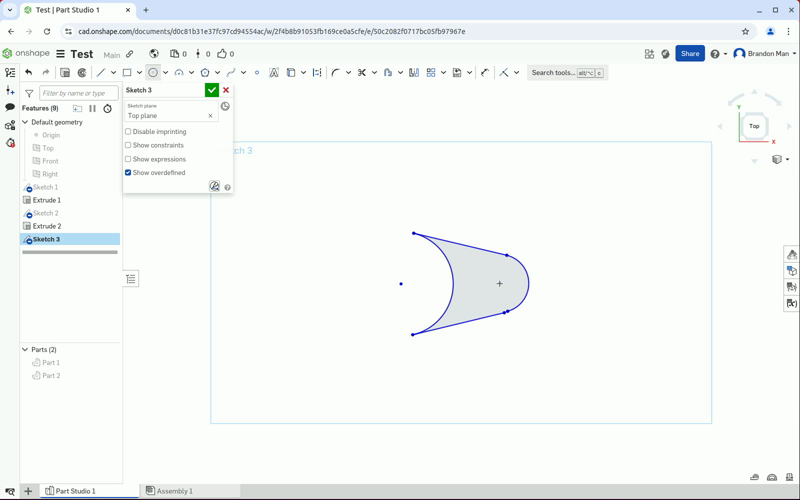
click(499, 283)
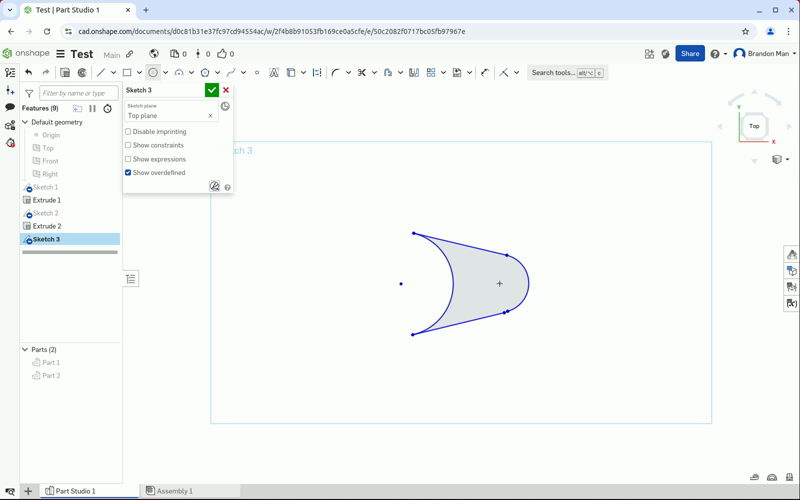
key_up(shift)
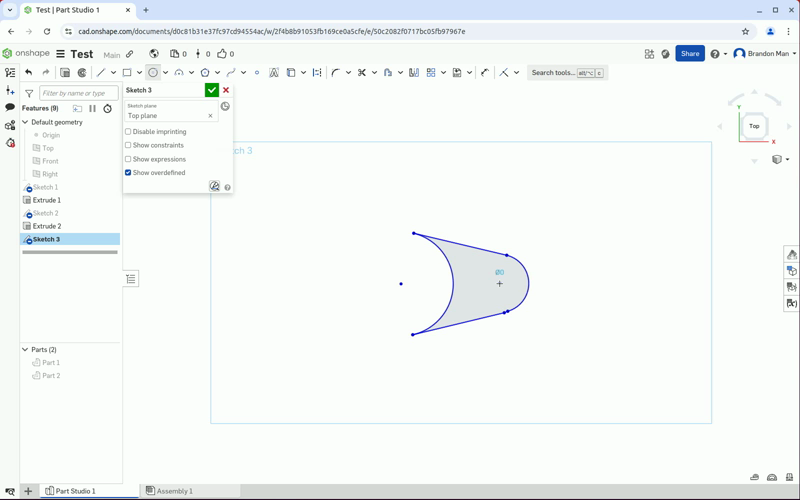
mouse_move(516, 283)
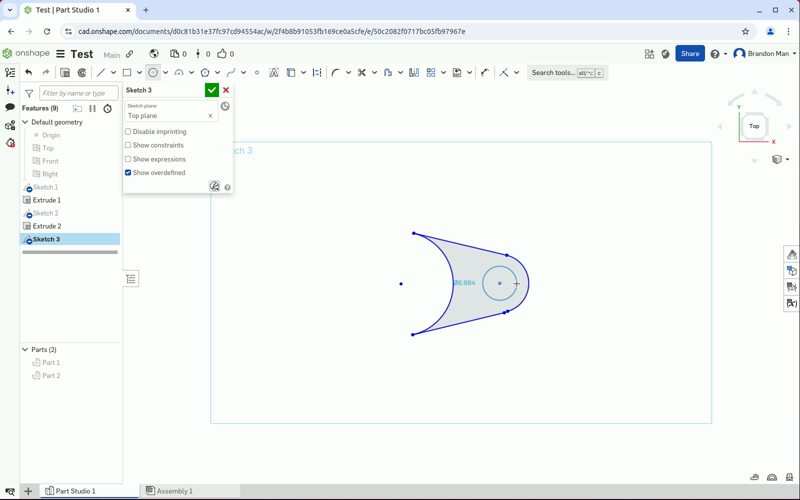
click(516, 283)
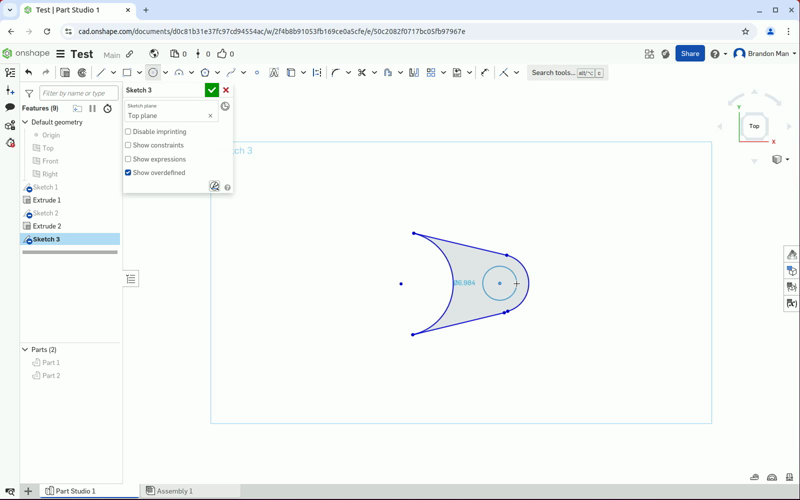
key(esc)
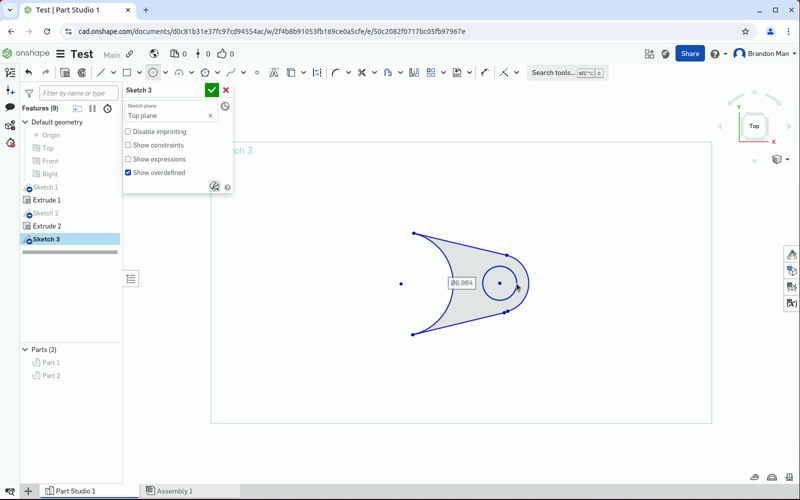
mouse_move(504, 307)
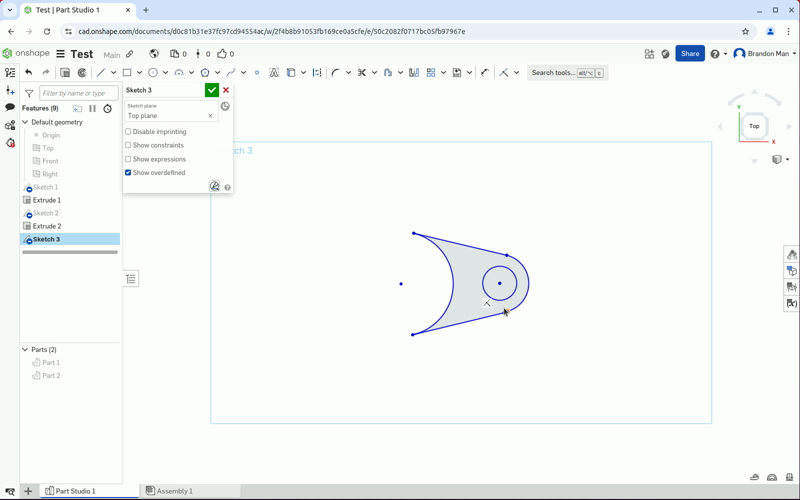
click(504, 307)
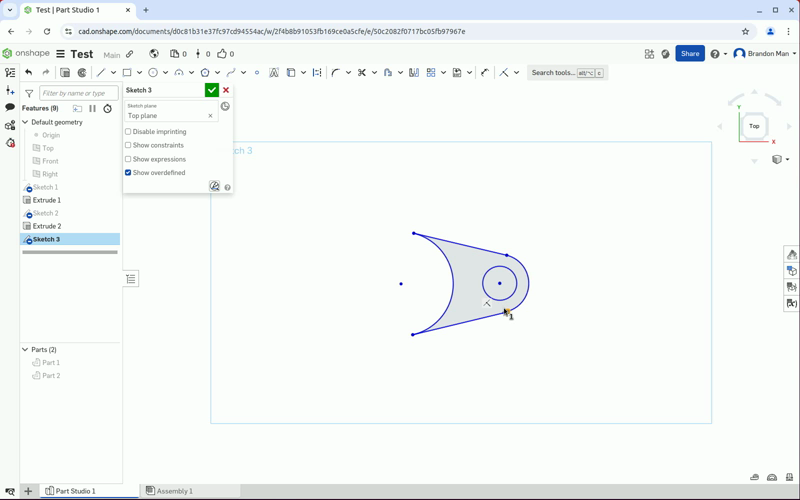
mouse_move(73, 352)
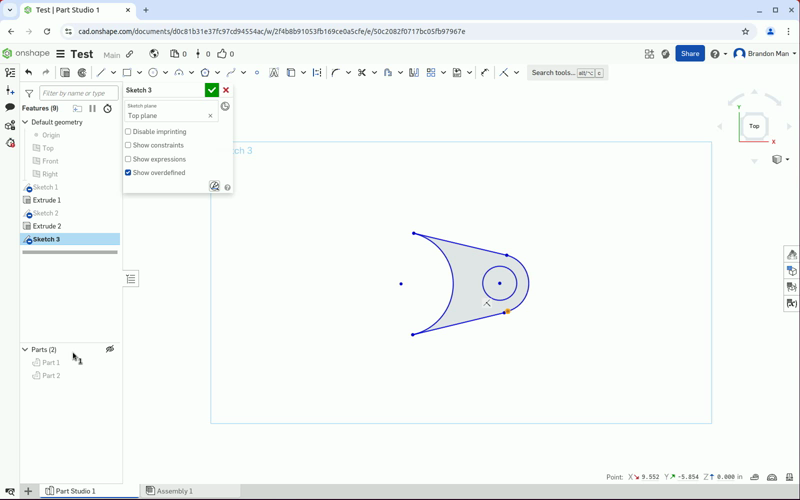
key(shift+y)
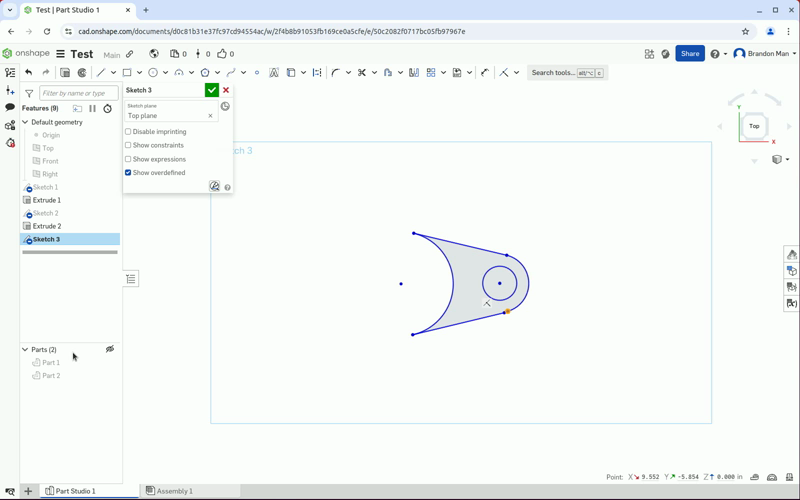
key(shift+e)
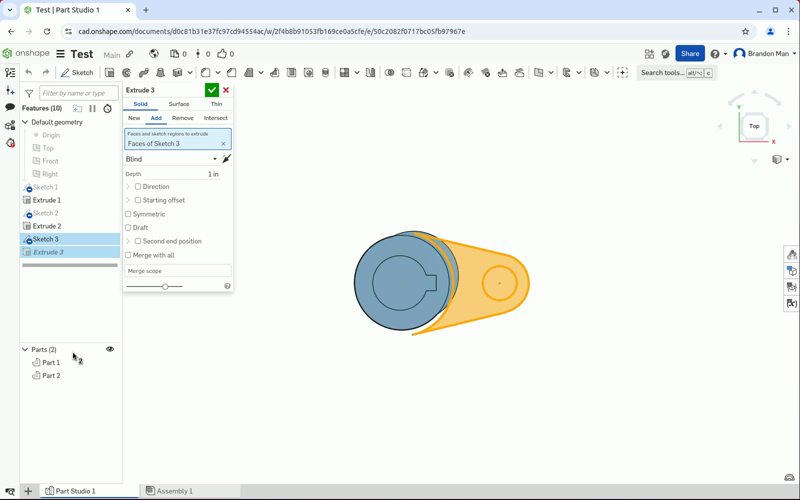
mouse_move(143, 106)
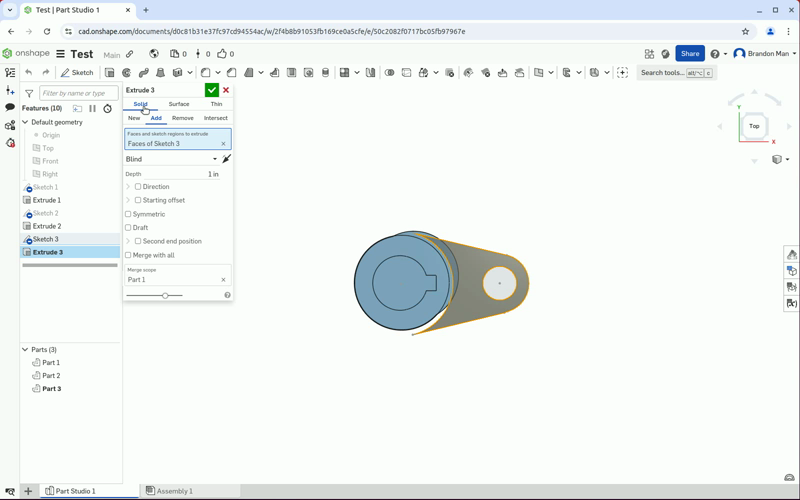
click(143, 106)
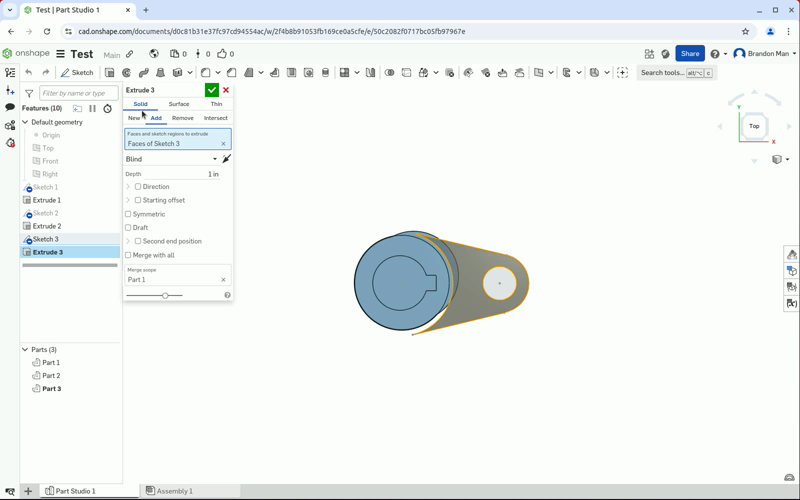
mouse_move(137, 120)
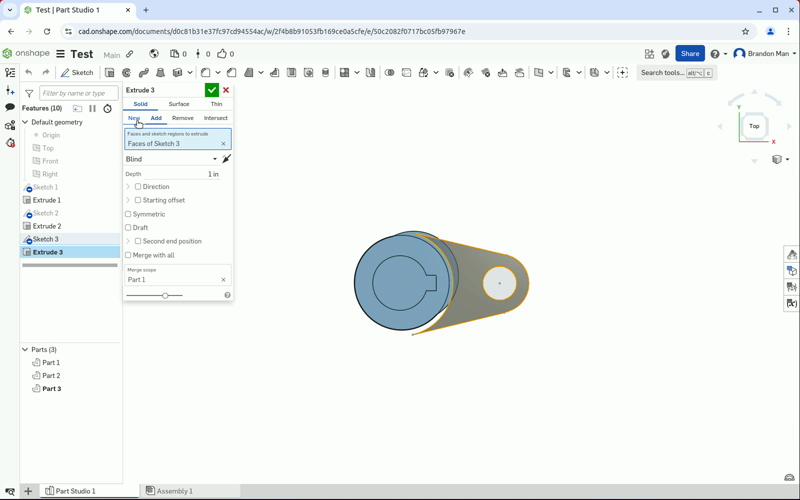
click(137, 120)
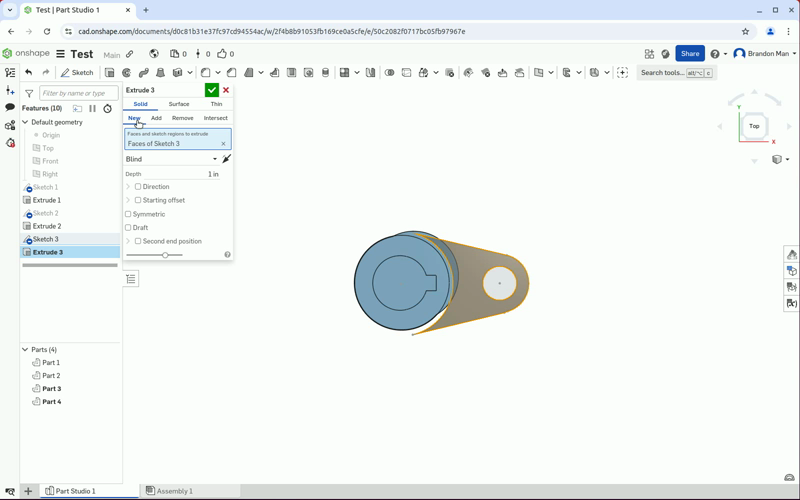
key(tab, 4)
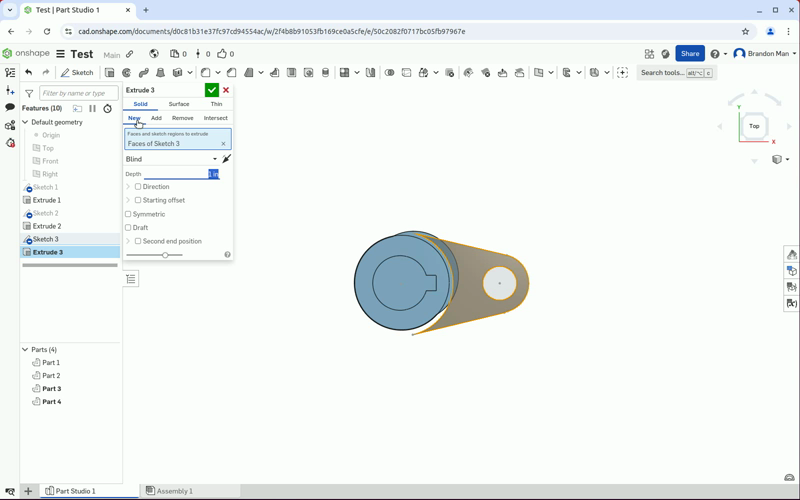
text(6.018)
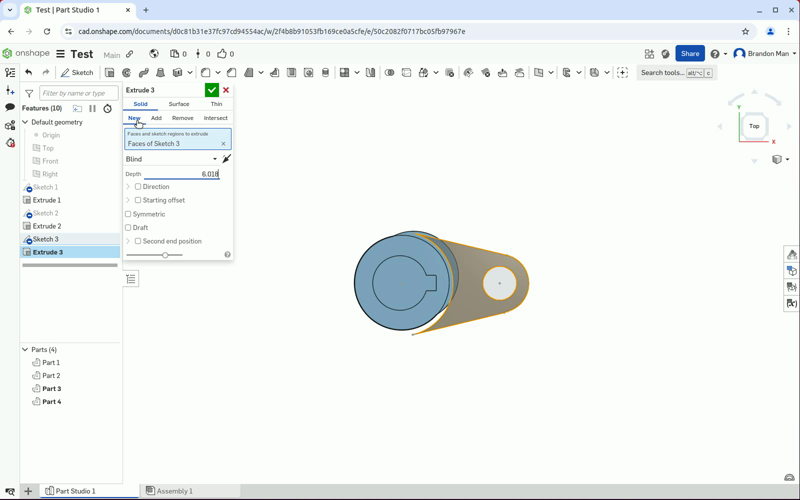
key(enter)
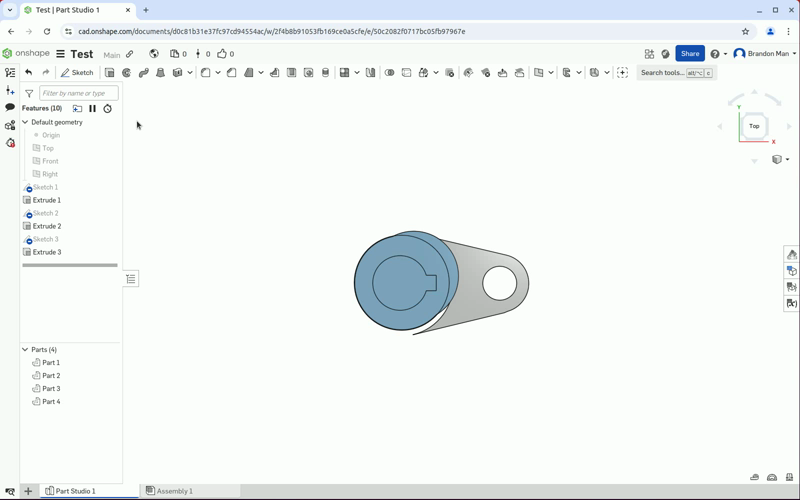
key(shift+h)
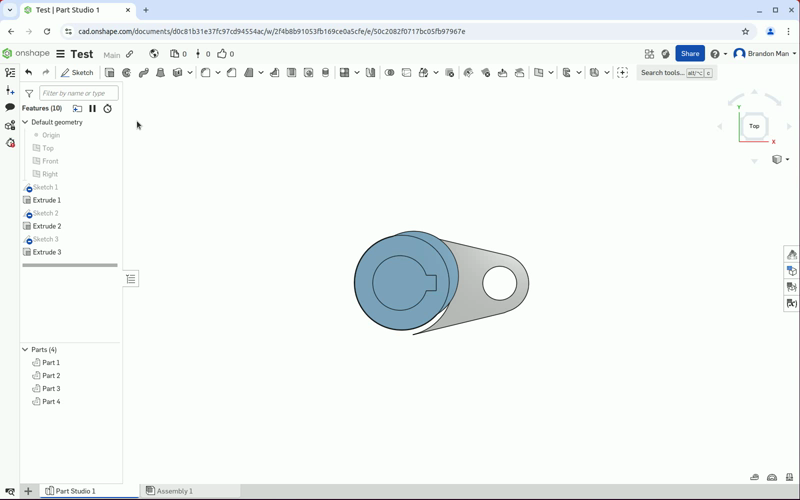
key(shift+h)
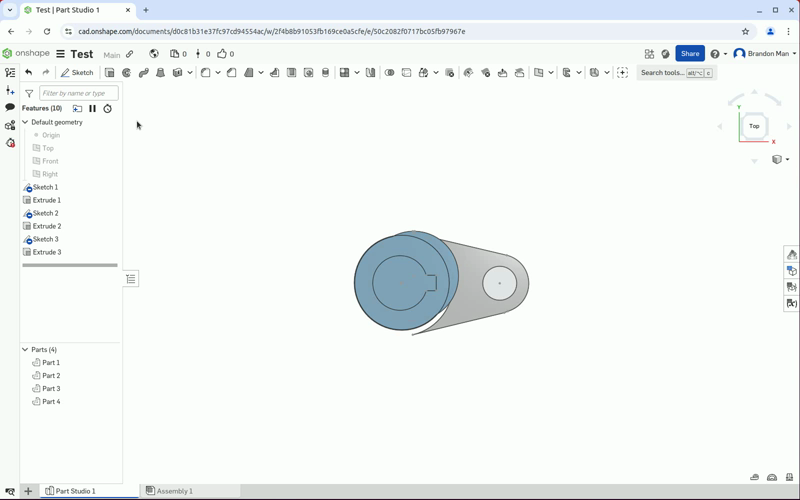
key(shift+7)
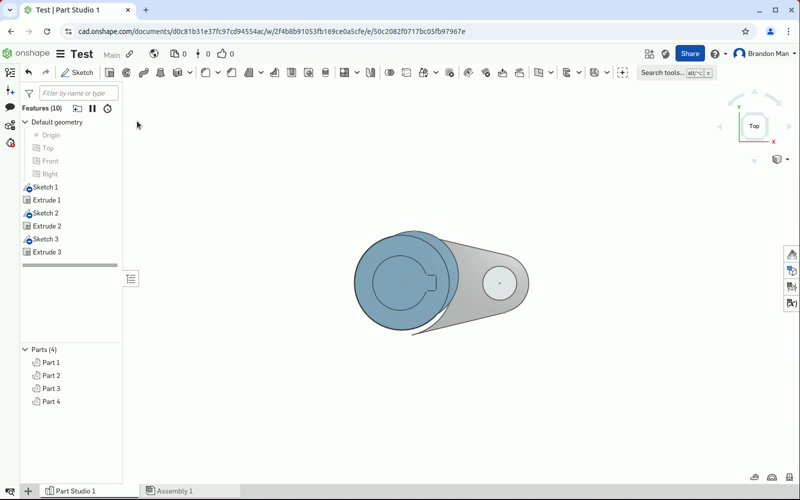
key(up, 3)
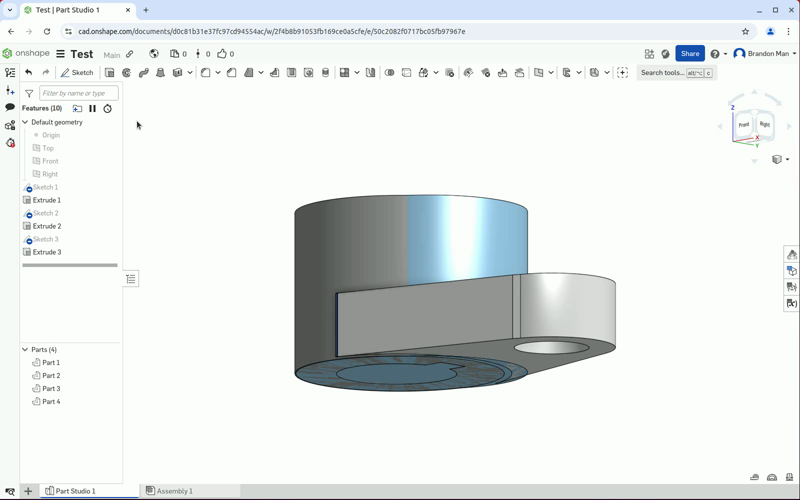
key(left, 3)
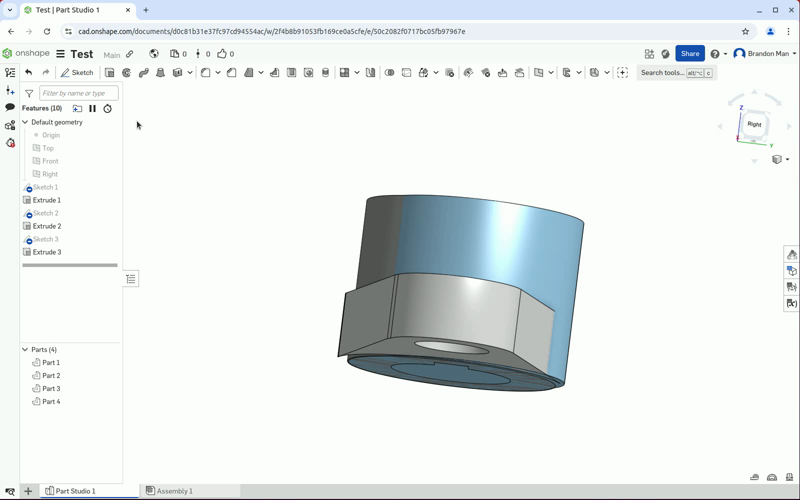
key(right, 3)
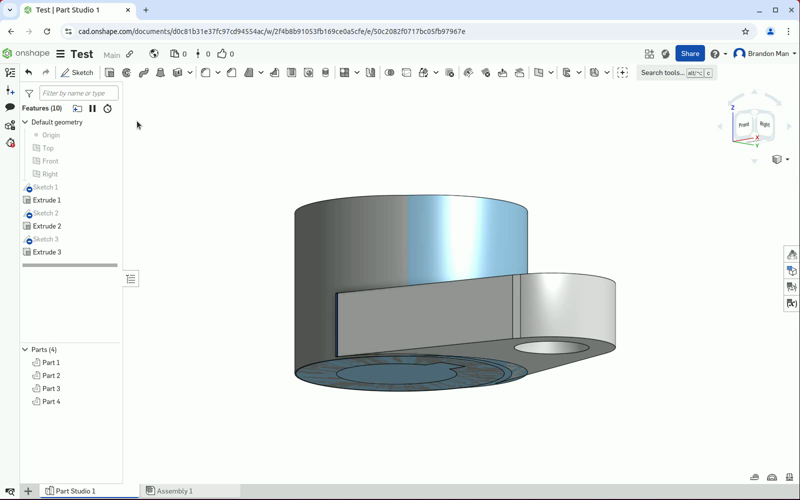
key(down, 3)
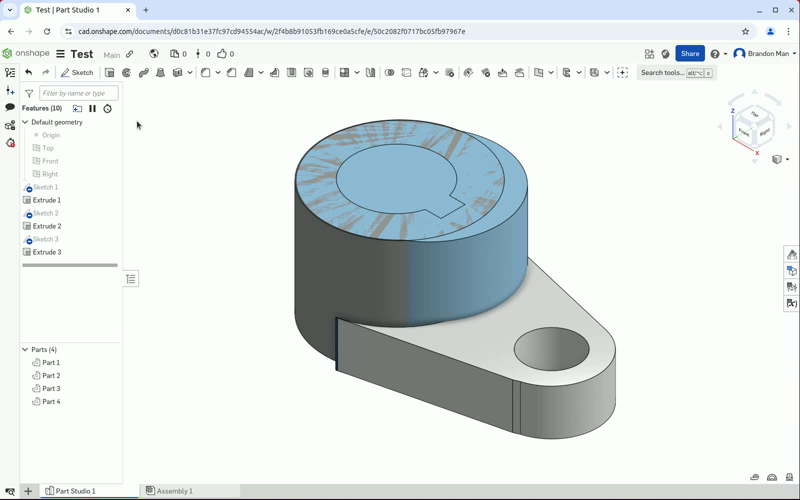
mouse_move(73, 189)
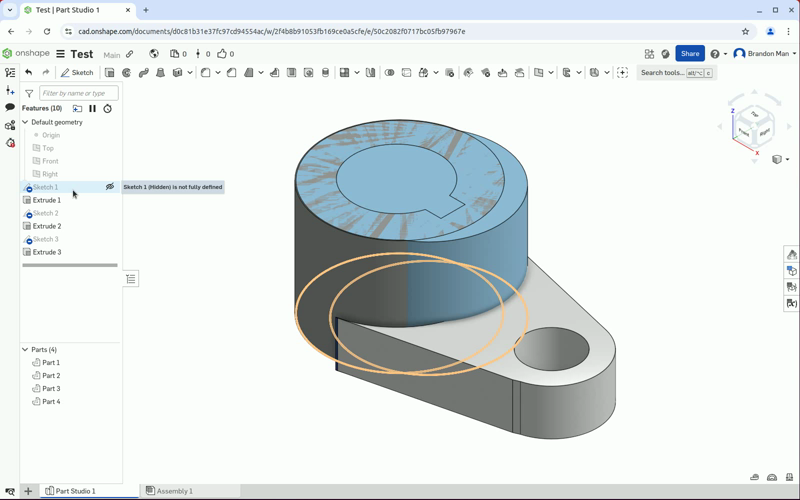
click(73, 189)